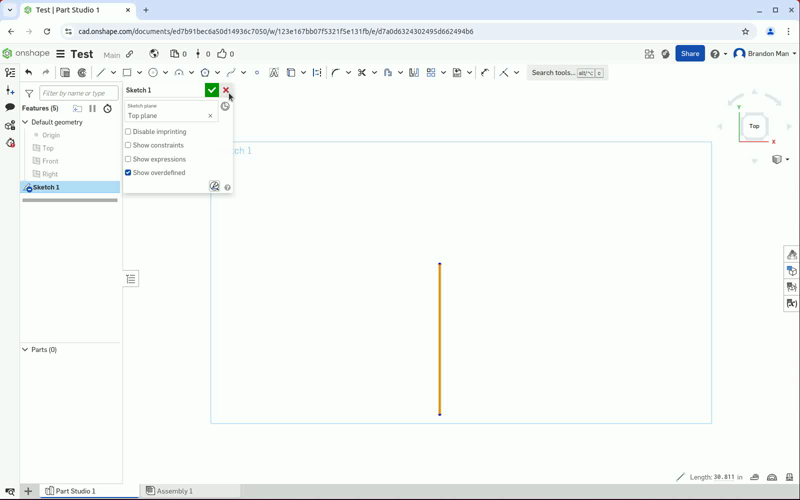
key(shift+h)
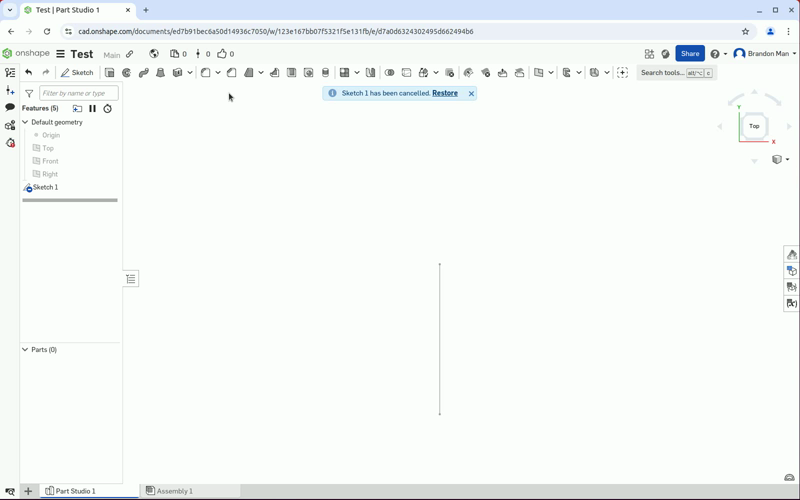
mouse_move(73, 352)
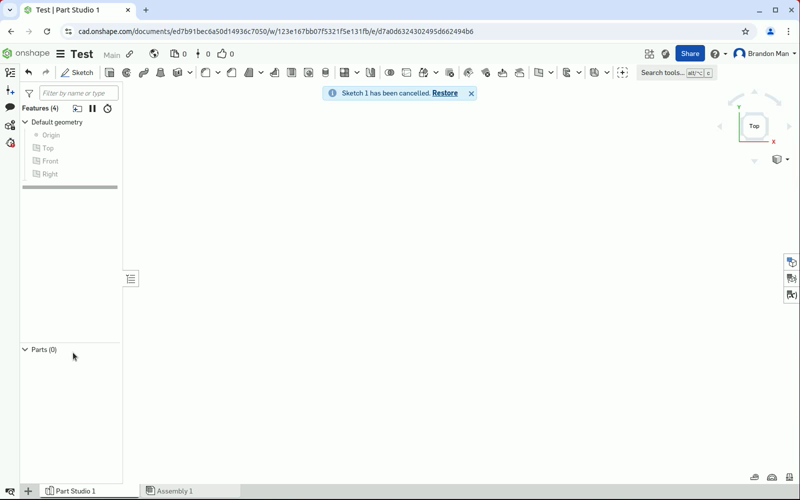
key(y)
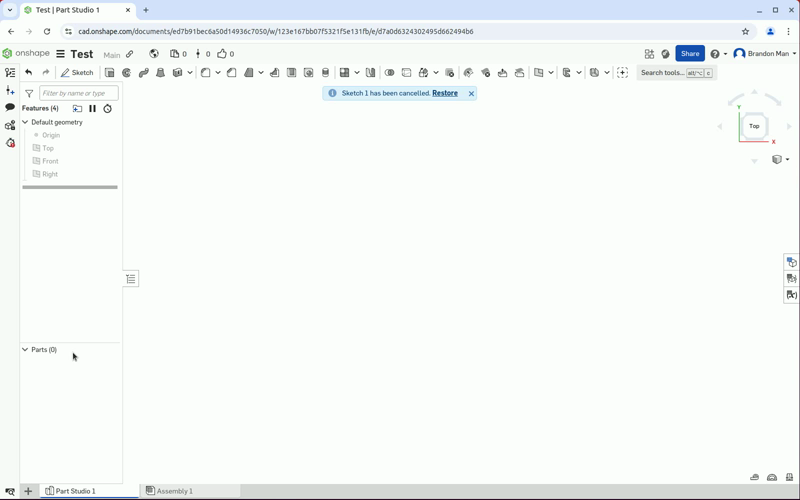
key(shift+p)
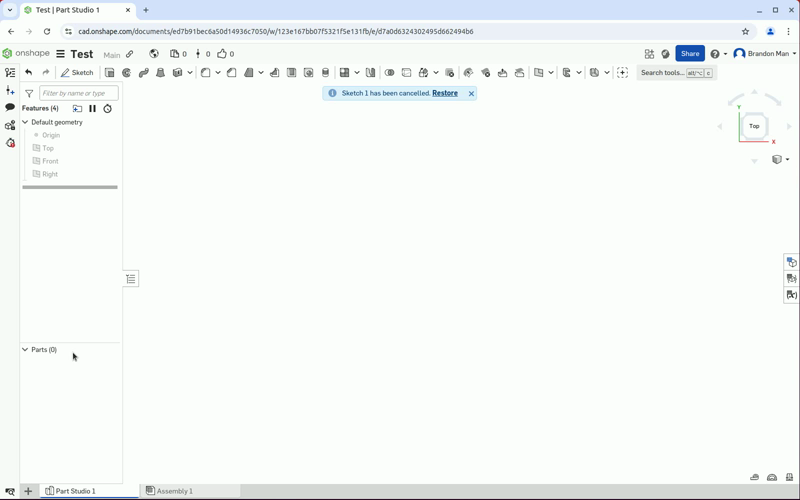
key(space)
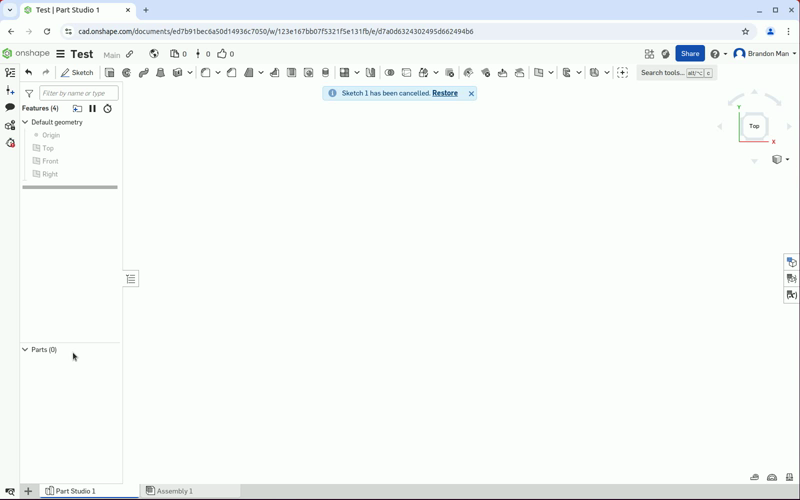
key_down(shift)
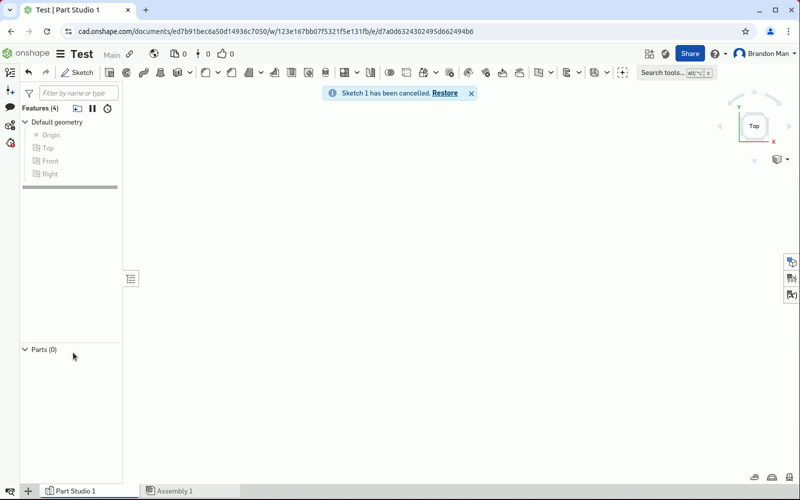
key(up)
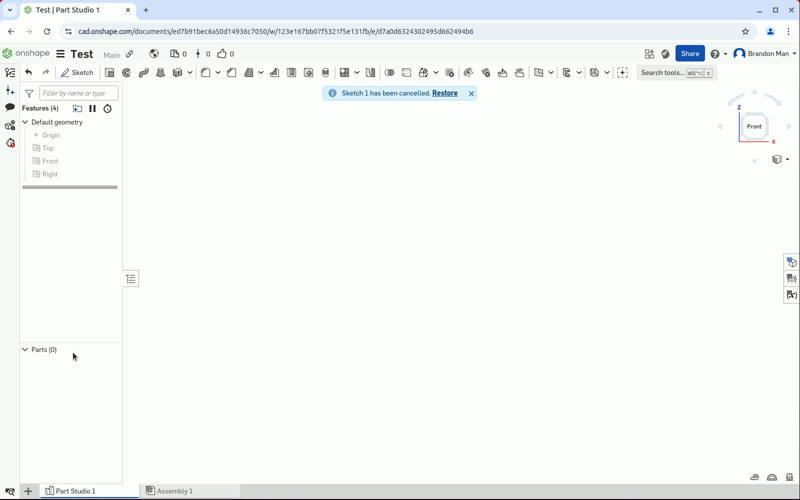
key_up(shift)
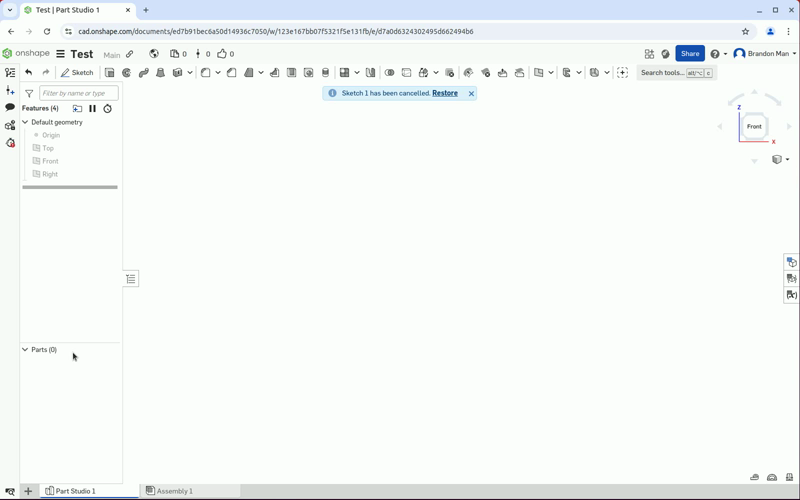
mouse_move(73, 352)
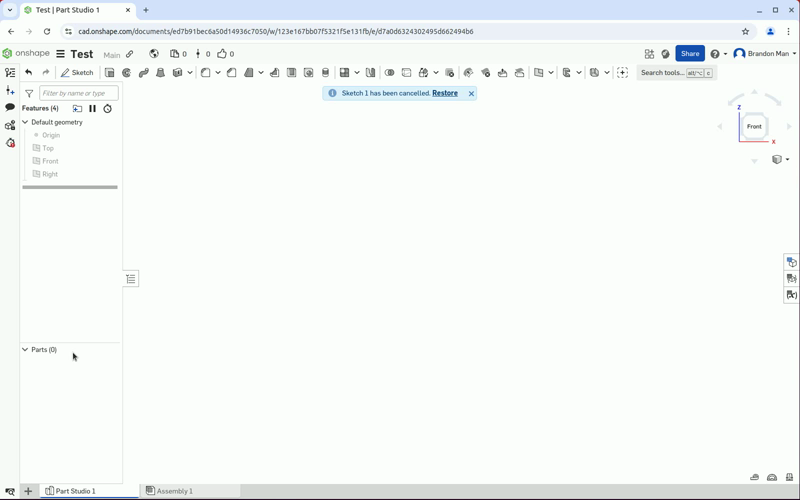
key(shift+y)
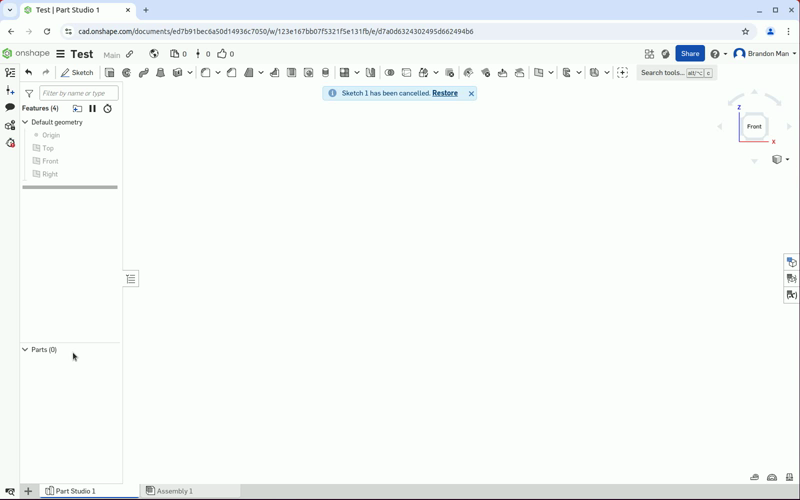
key(shift+s)
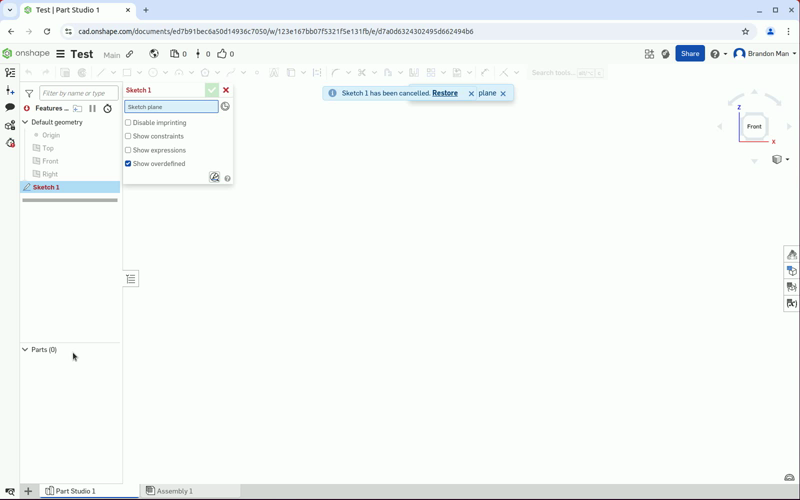
mouse_move(73, 163)
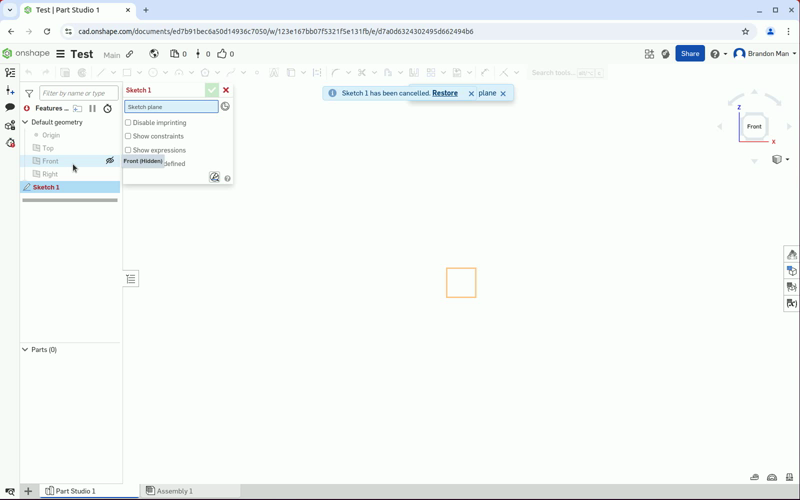
click(73, 163)
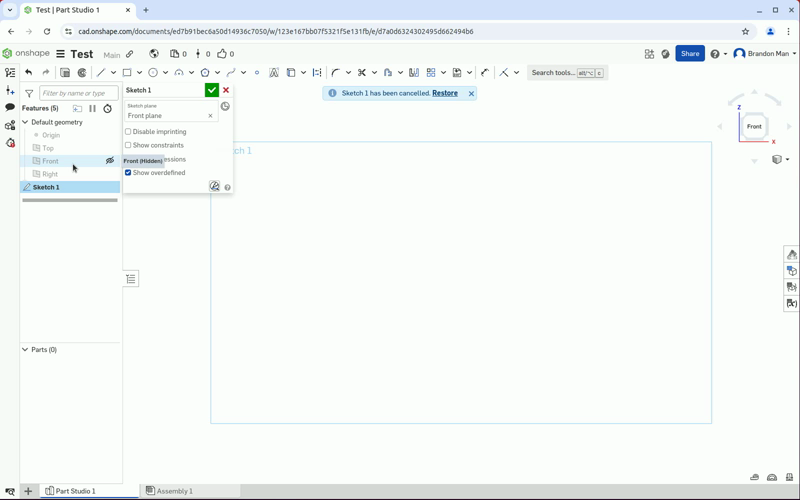
mouse_move(73, 352)
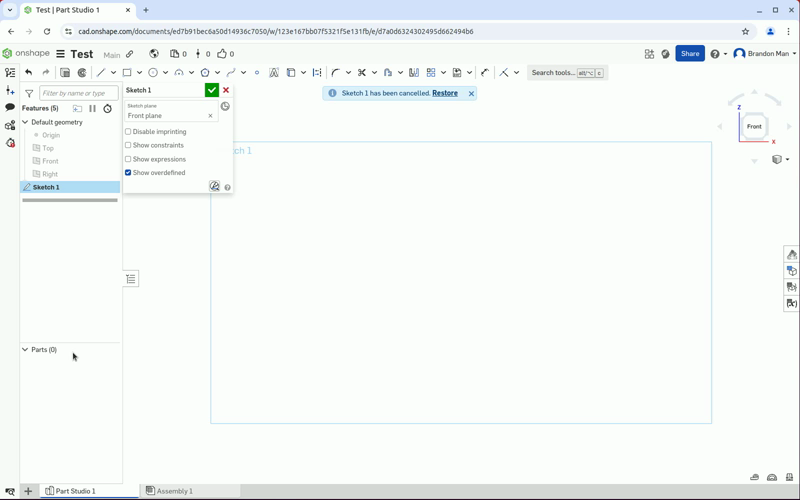
key(y)
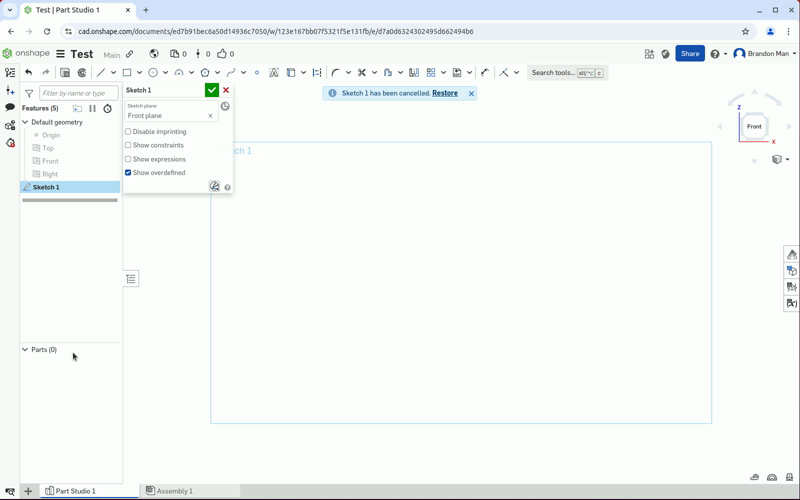
key(l)
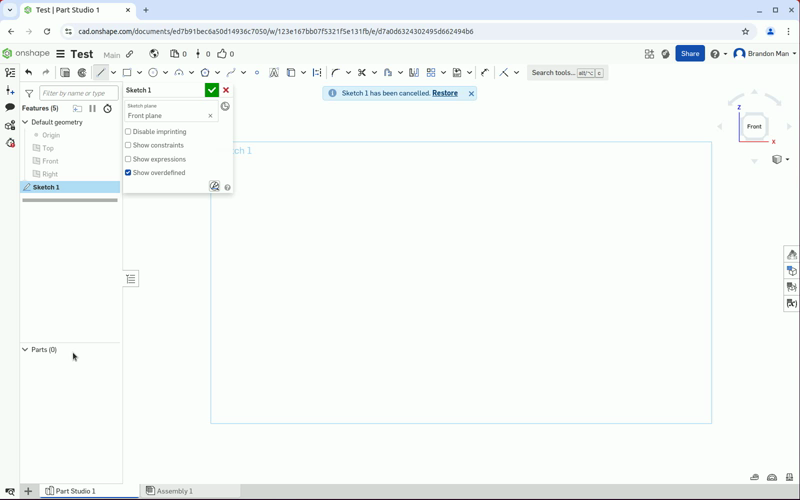
key_down(shift)
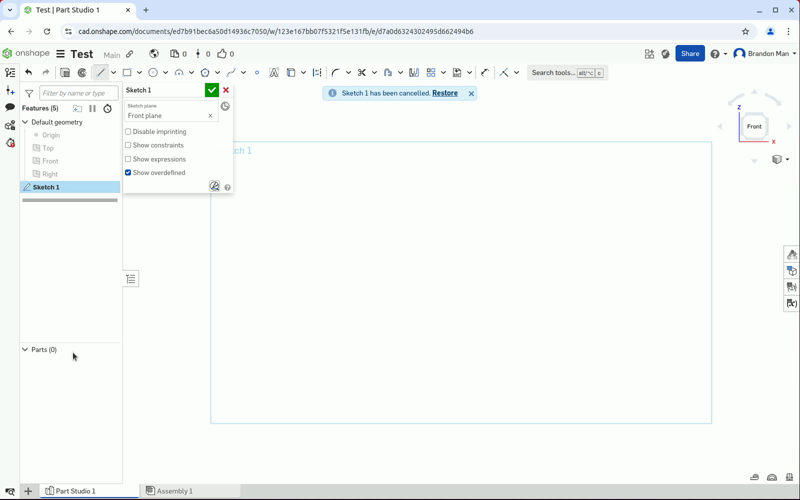
mouse_move(348, 260)
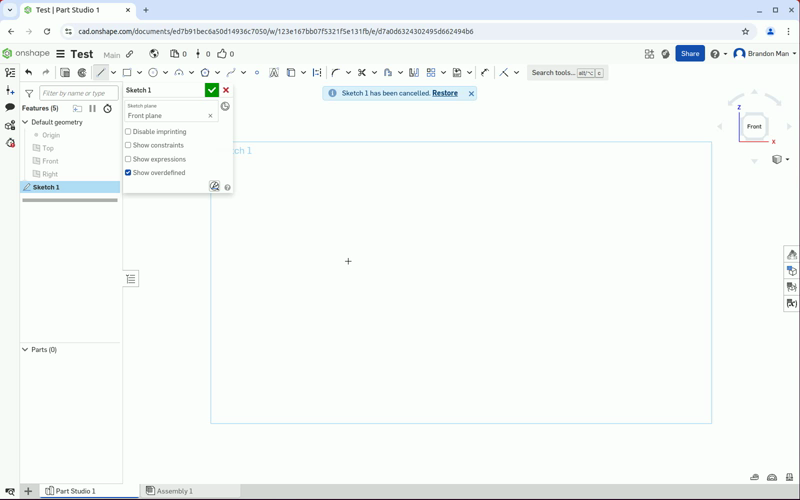
click(348, 260)
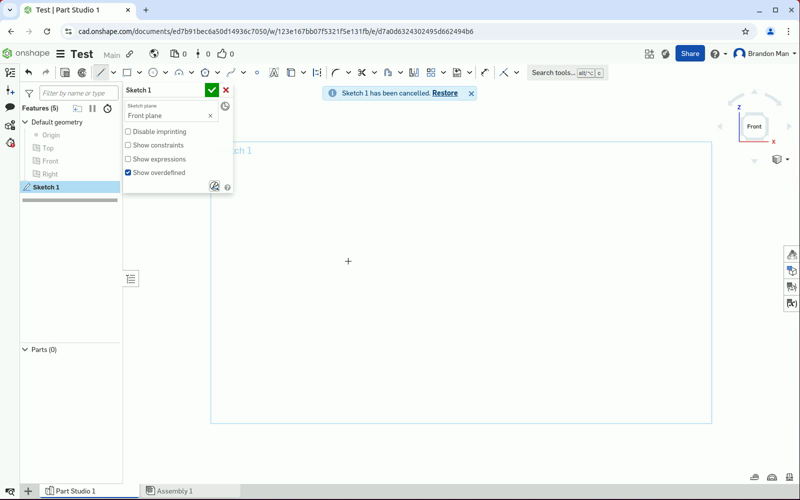
key_up(shift)
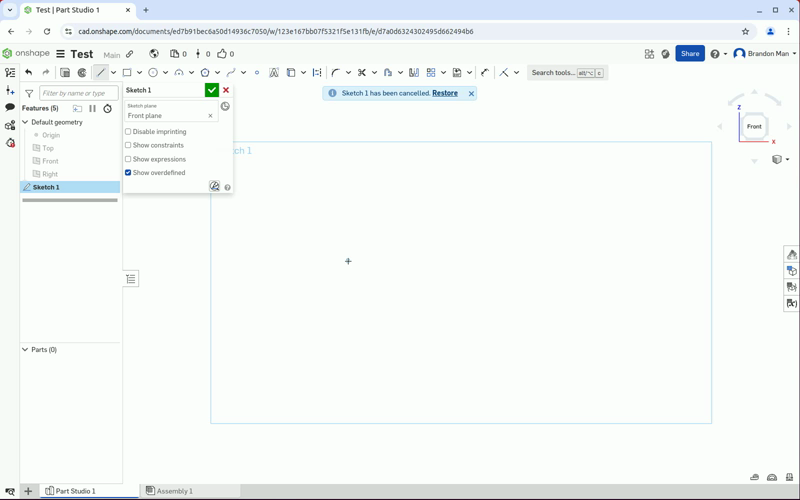
key_down(shift)
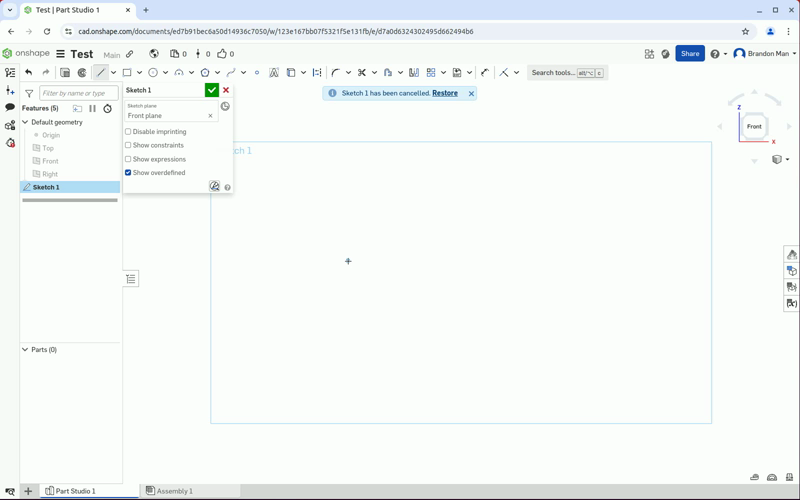
mouse_move(378, 260)
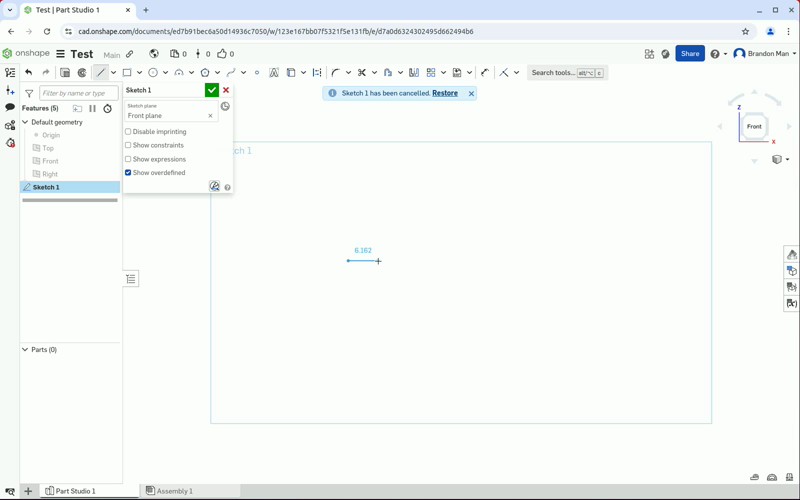
mouse_move(396, 260)
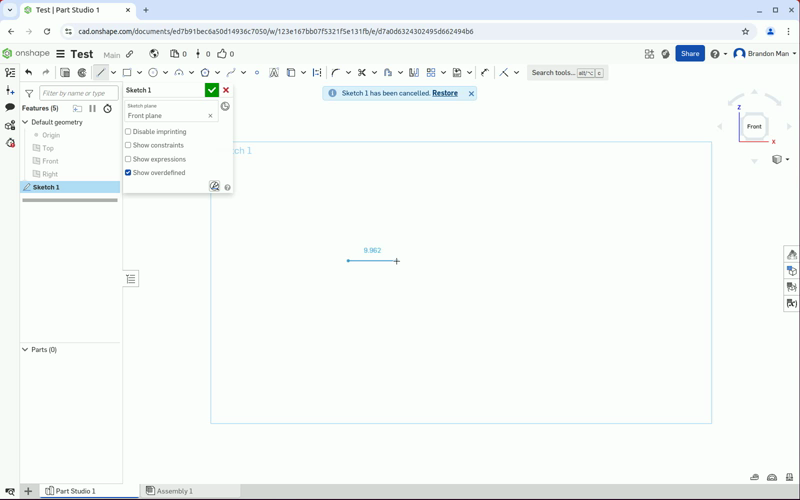
click(396, 260)
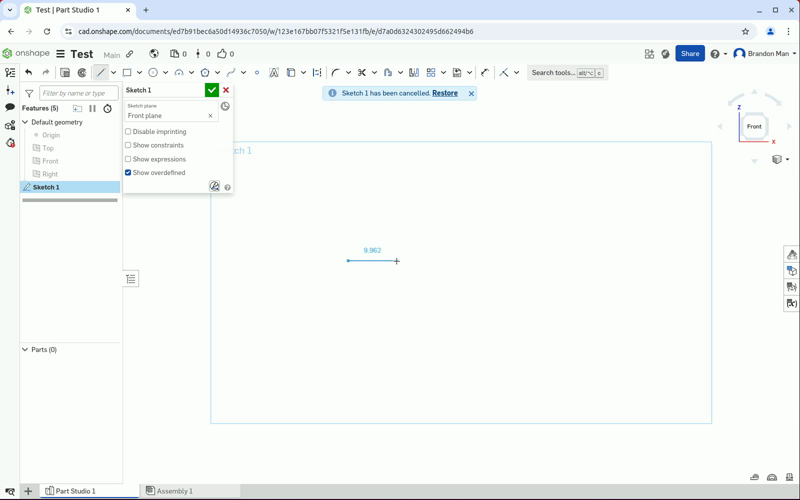
key_up(shift)
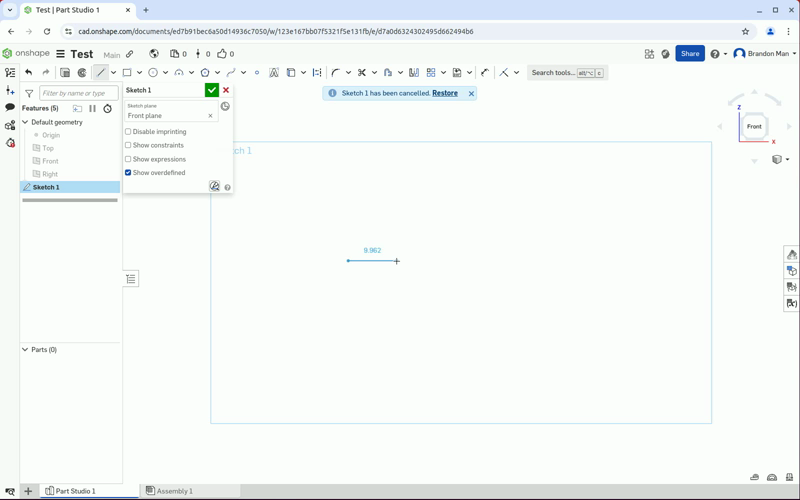
key_down(shift)
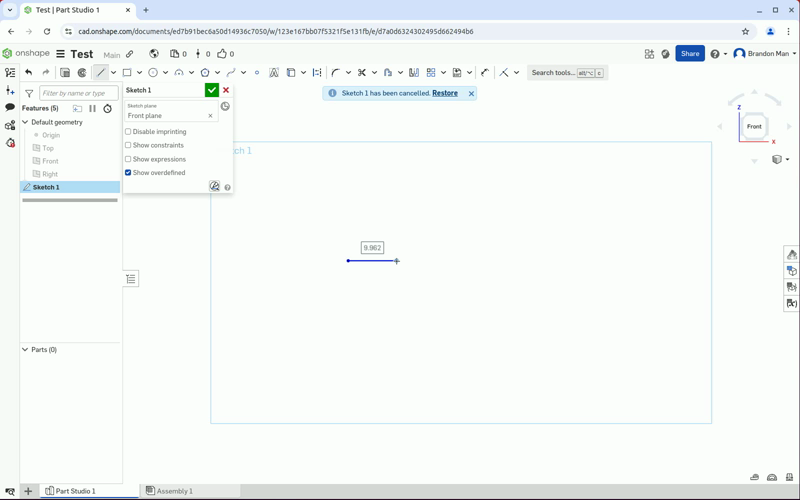
mouse_move(426, 260)
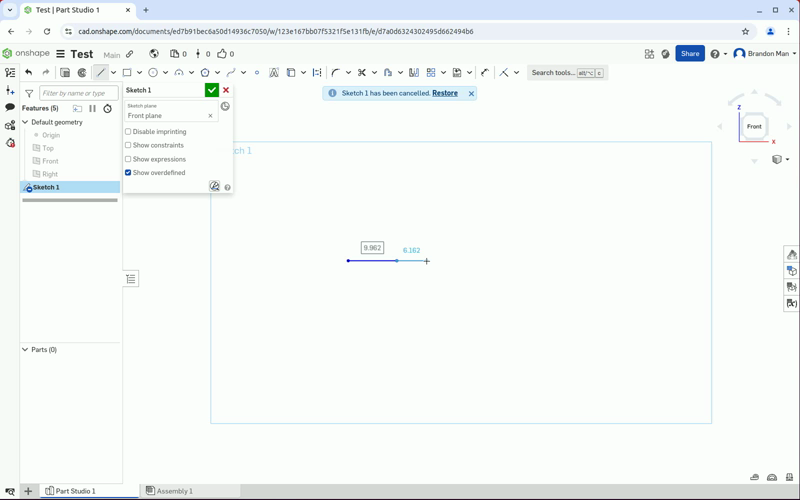
mouse_move(396, 221)
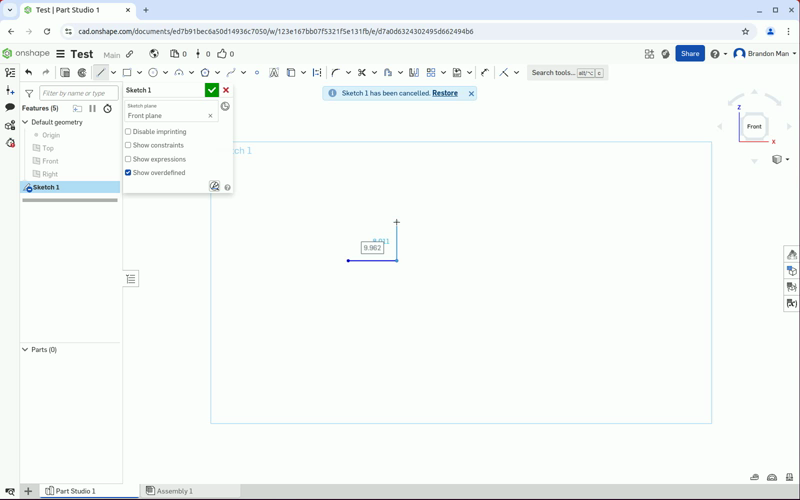
click(396, 221)
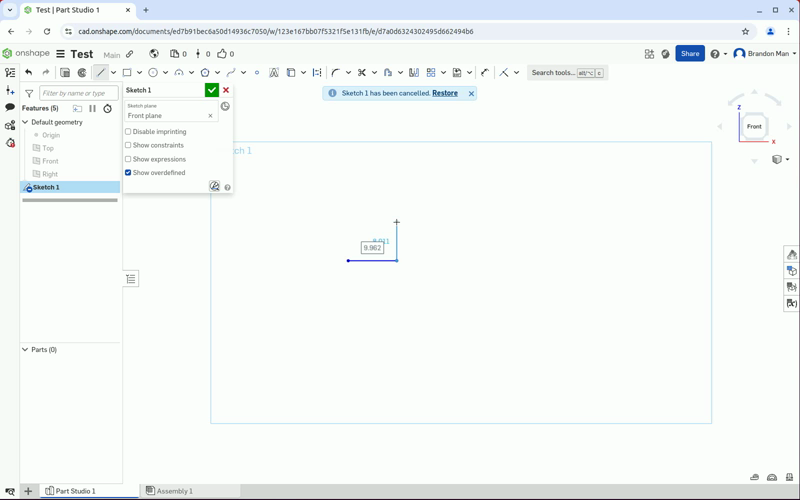
key_up(shift)
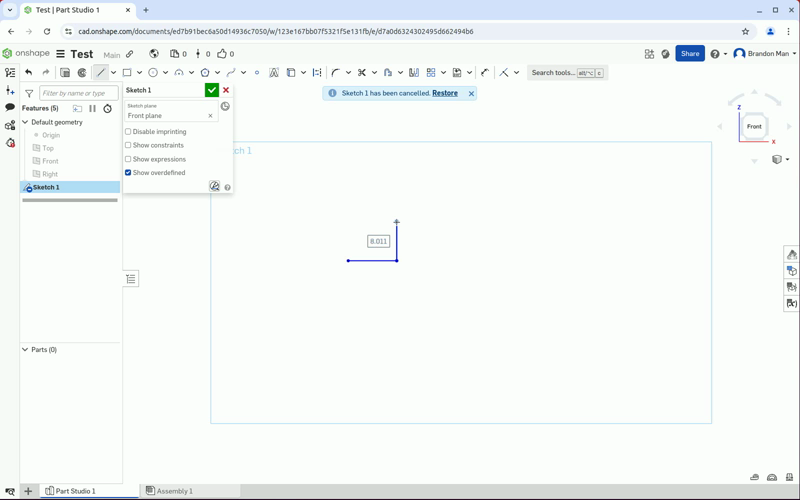
key_down(shift)
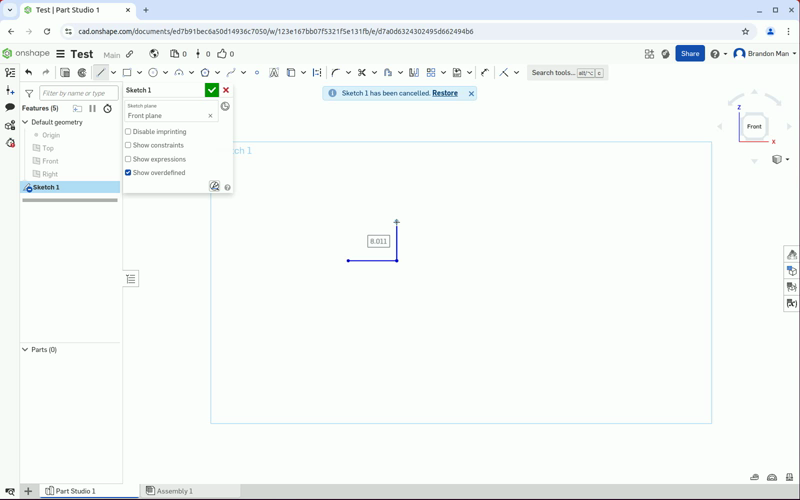
mouse_move(426, 221)
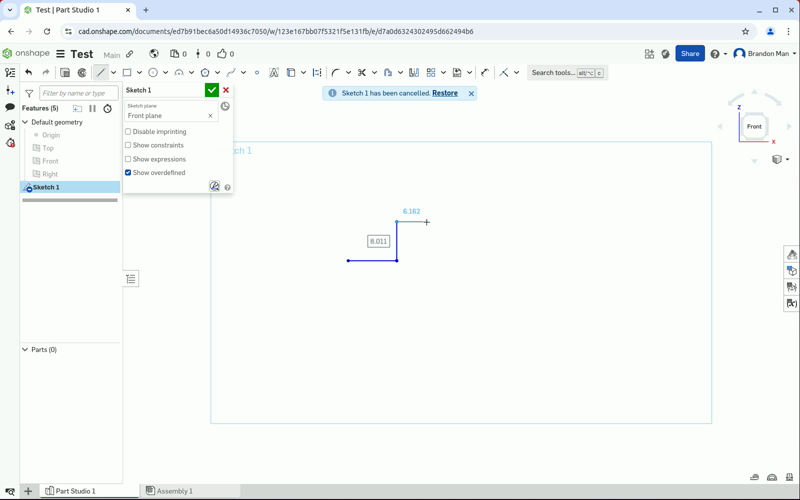
mouse_move(348, 221)
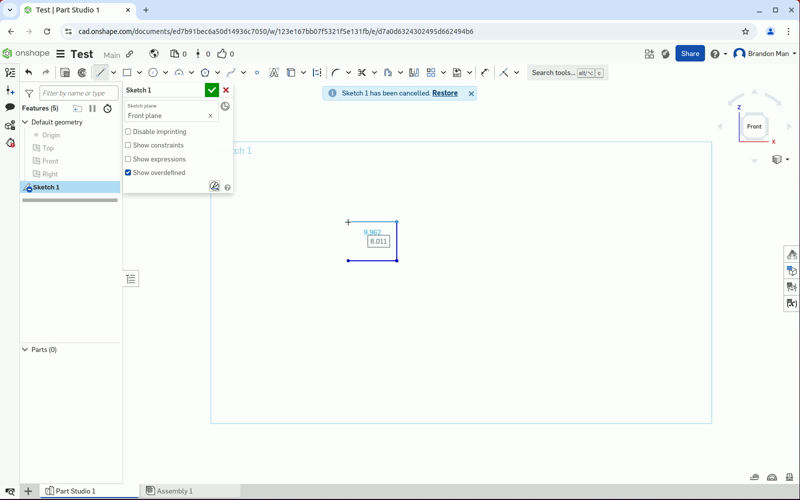
click(348, 221)
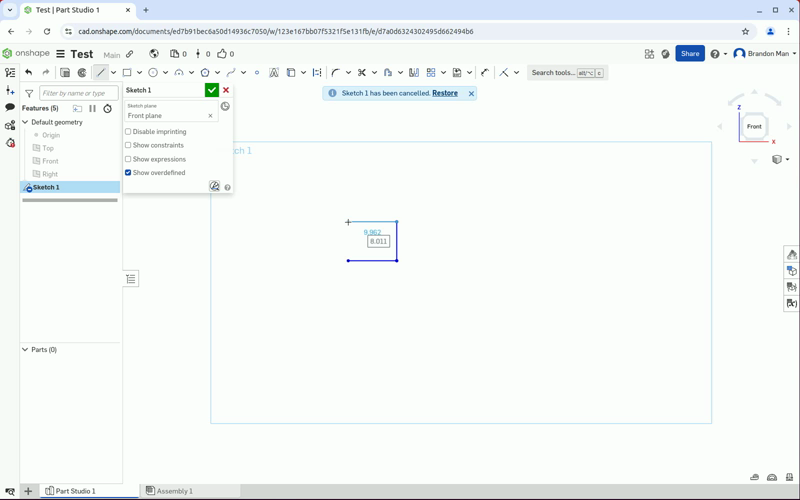
key_up(shift)
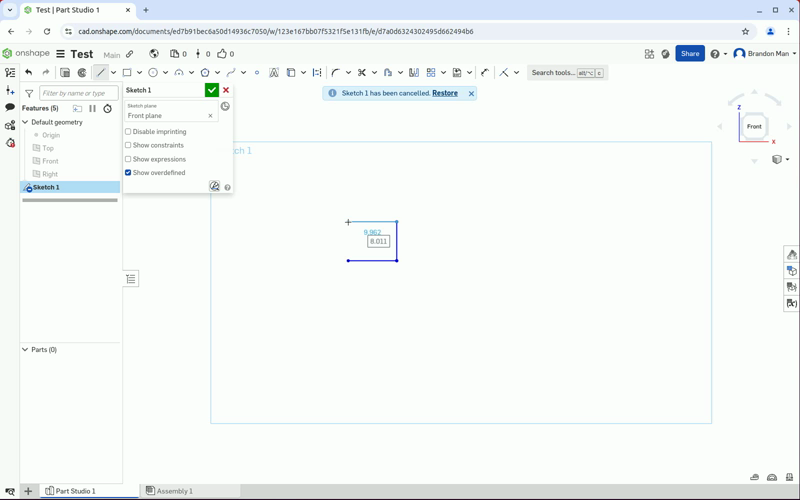
mouse_move(378, 221)
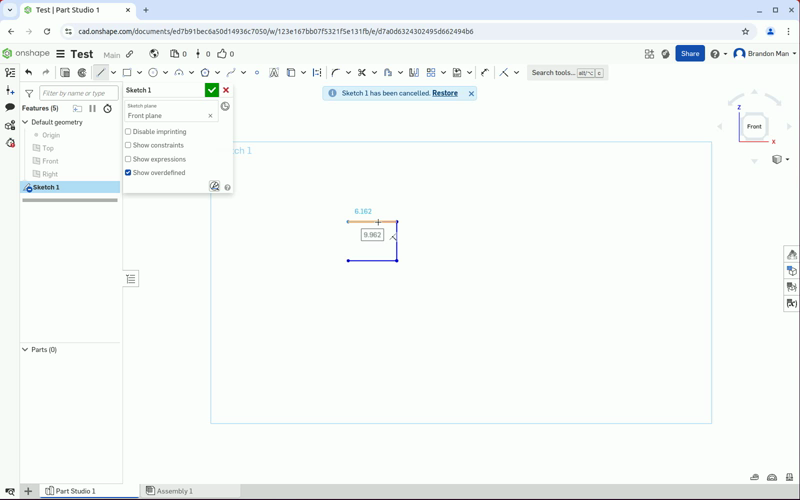
key_down(shift)
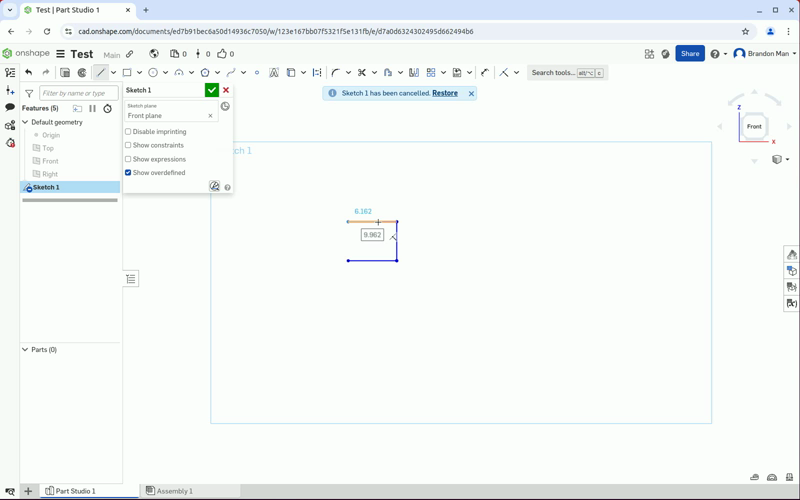
mouse_move(348, 260)
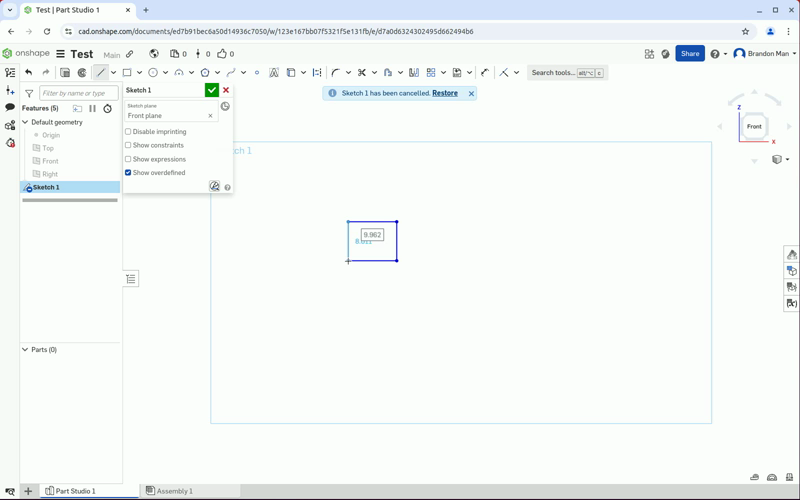
key_up(shift)
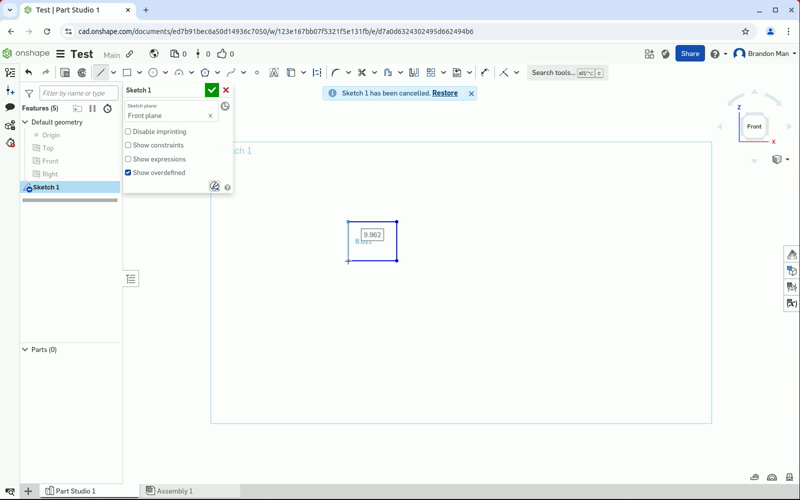
click(348, 260)
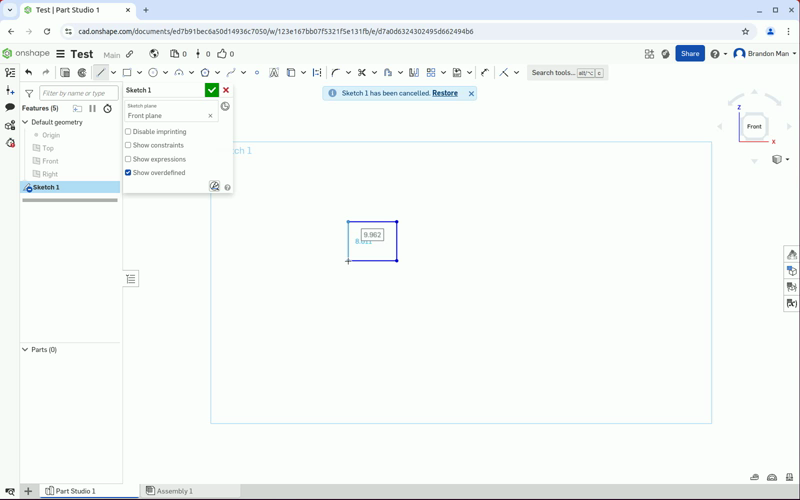
key(esc)
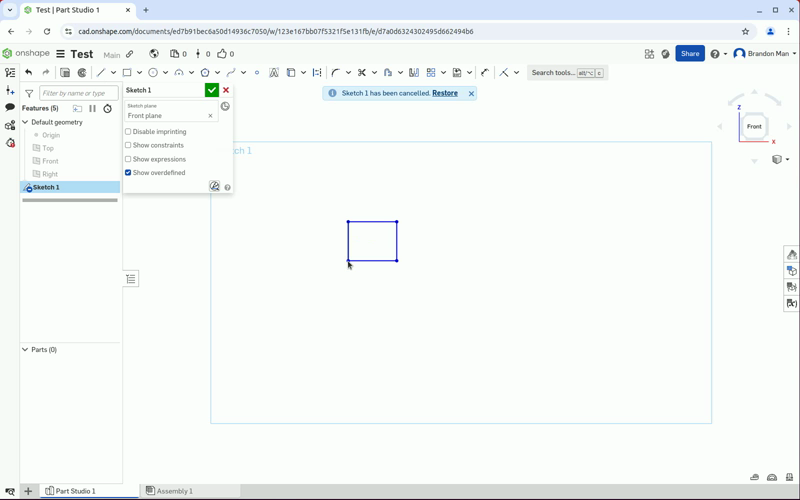
mouse_move(364, 232)
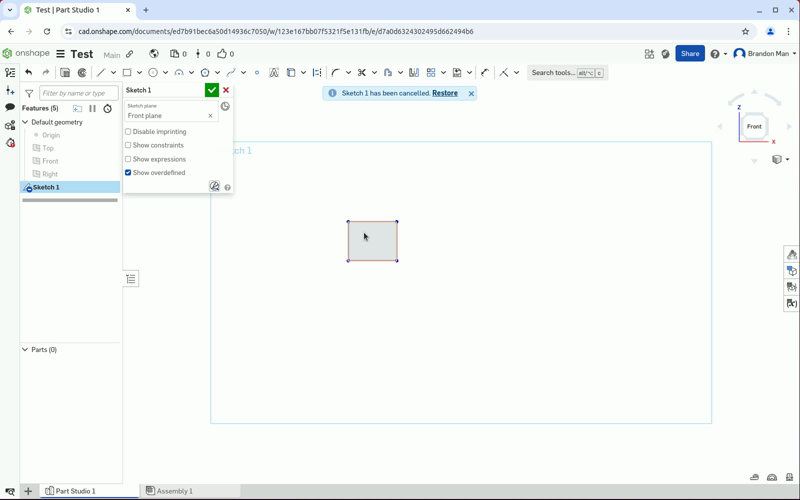
click(364, 232)
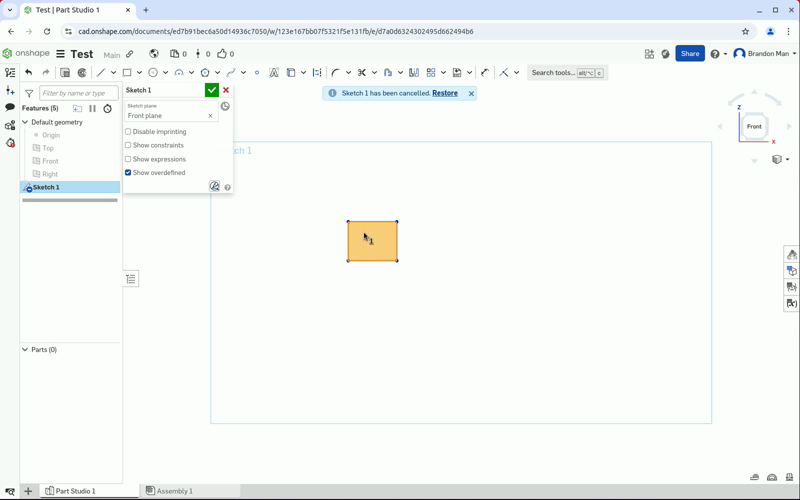
mouse_move(73, 352)
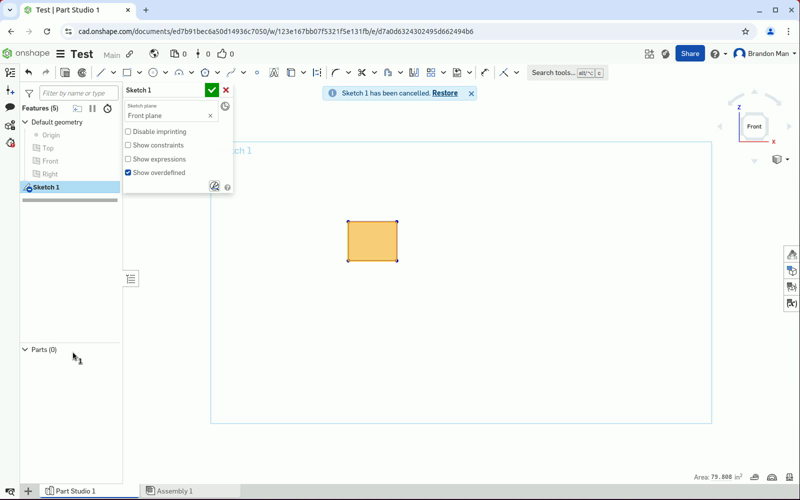
key(shift+y)
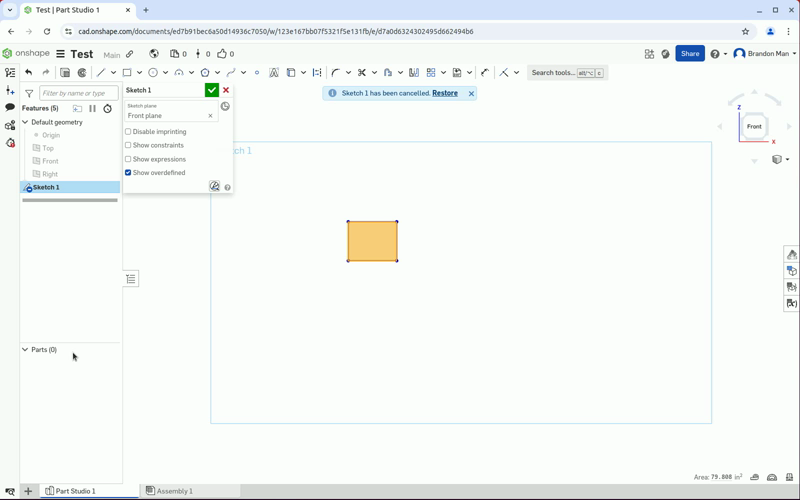
key(shift+e)
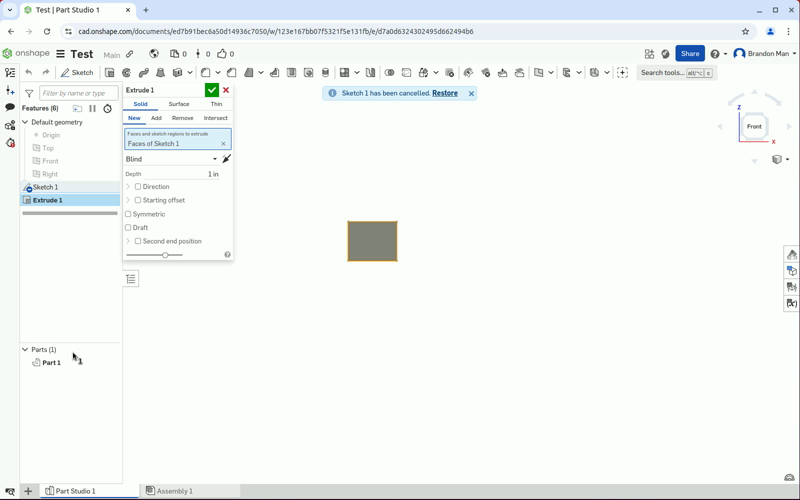
mouse_move(143, 106)
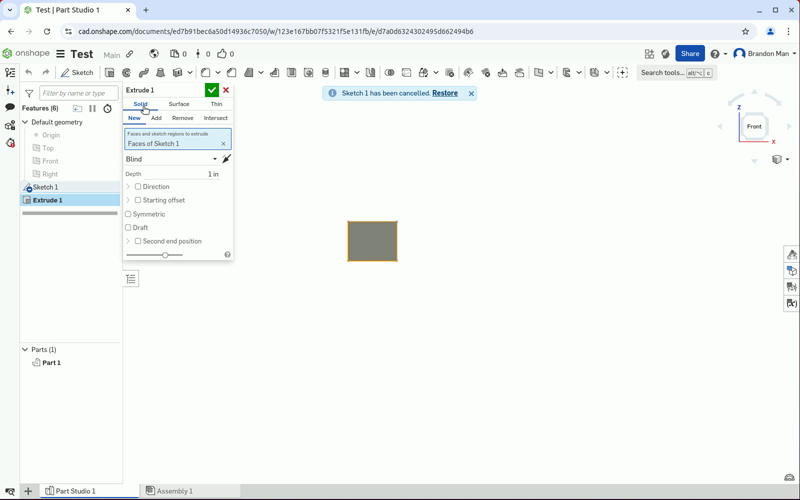
click(143, 106)
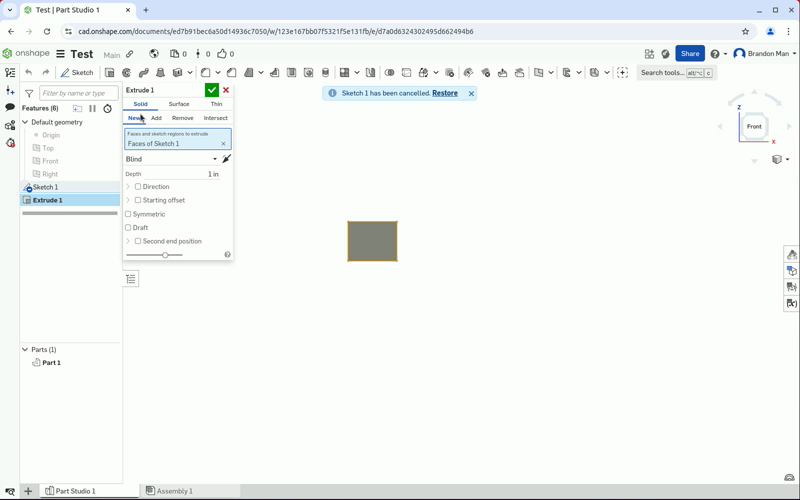
mouse_move(137, 120)
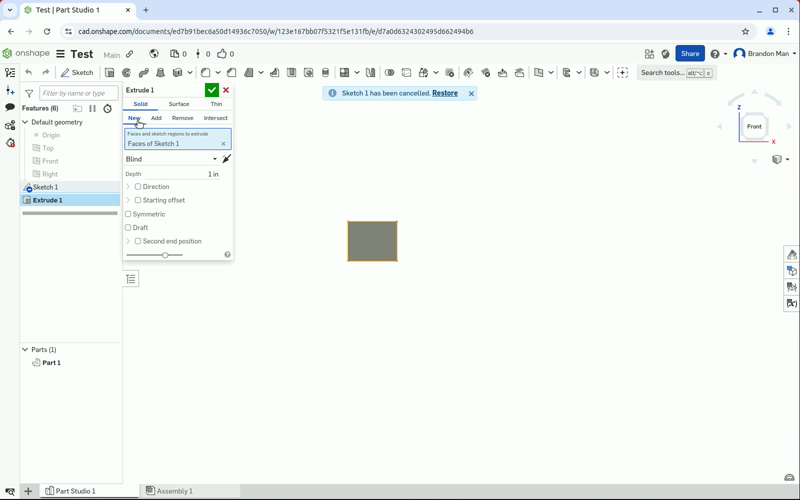
click(137, 120)
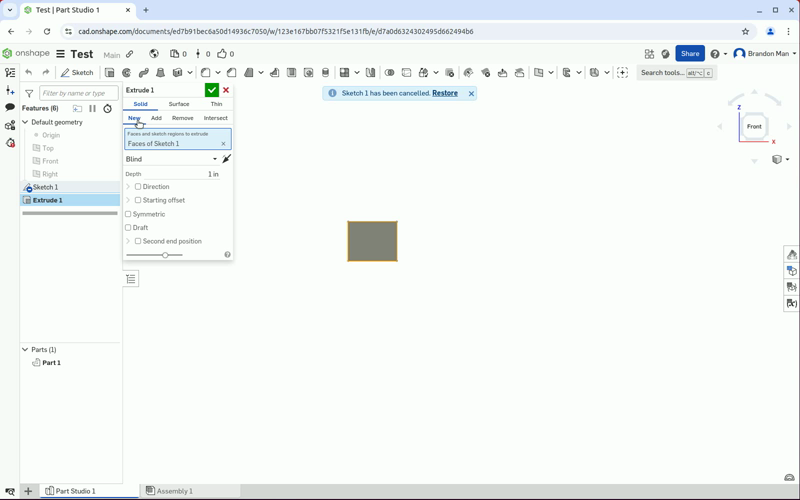
key(tab, 4)
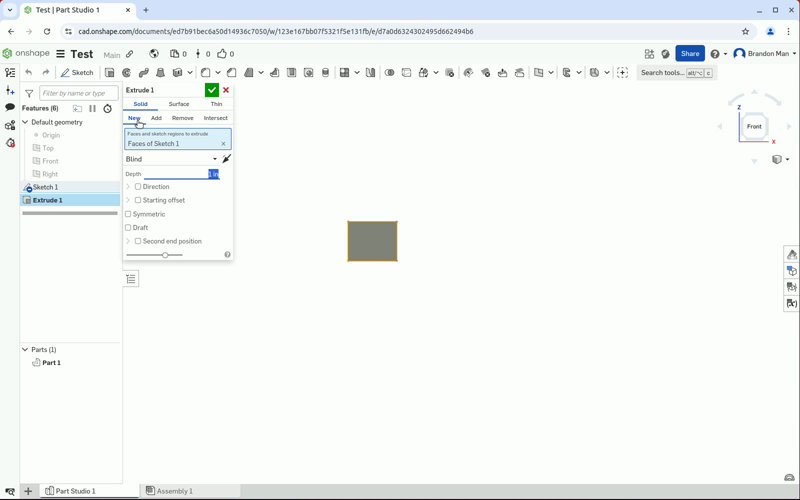
text(4.333)
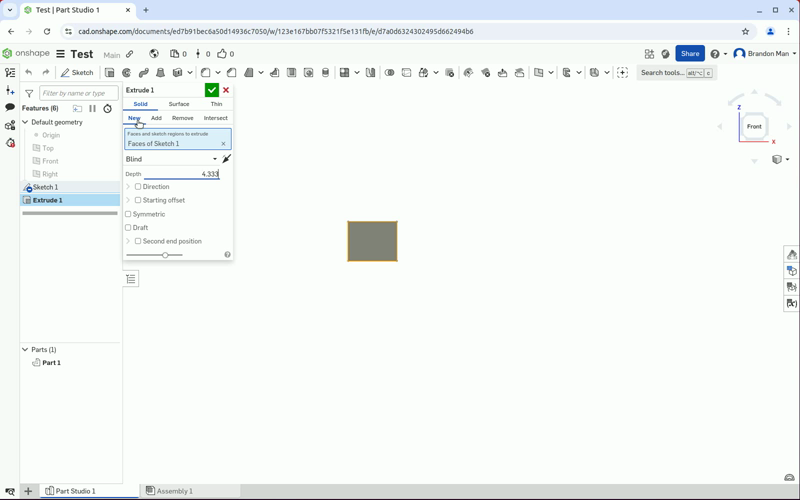
key(enter)
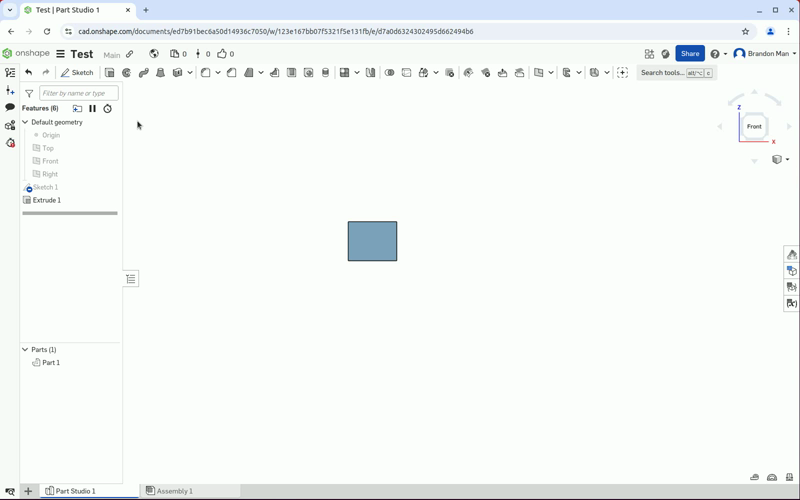
key(shift+h)
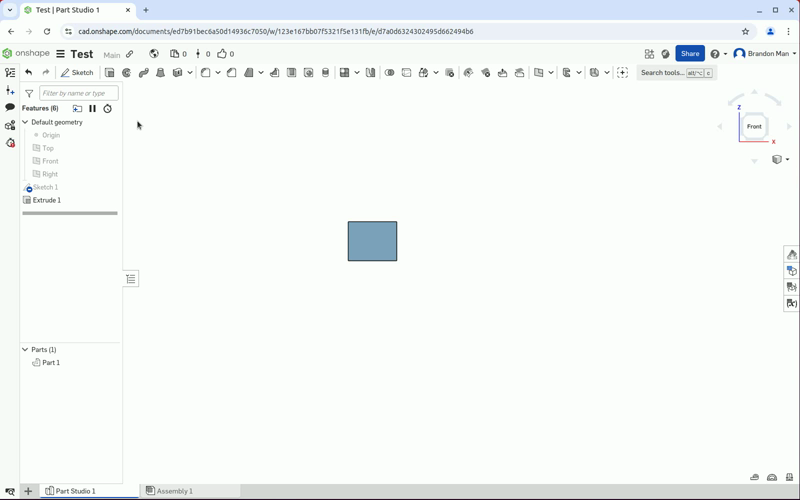
key(shift+h)
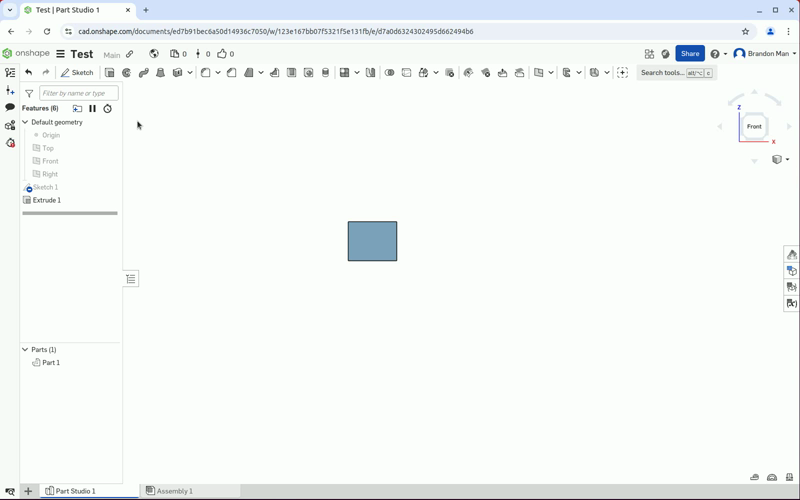
mouse_move(73, 189)
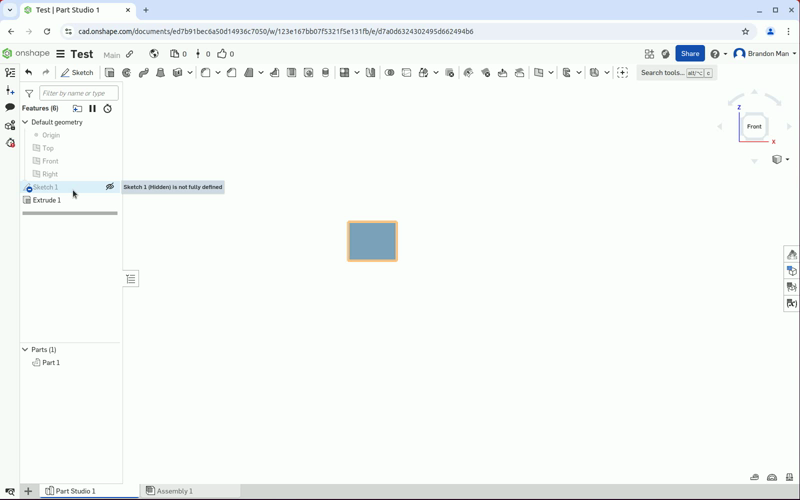
click(73, 189)
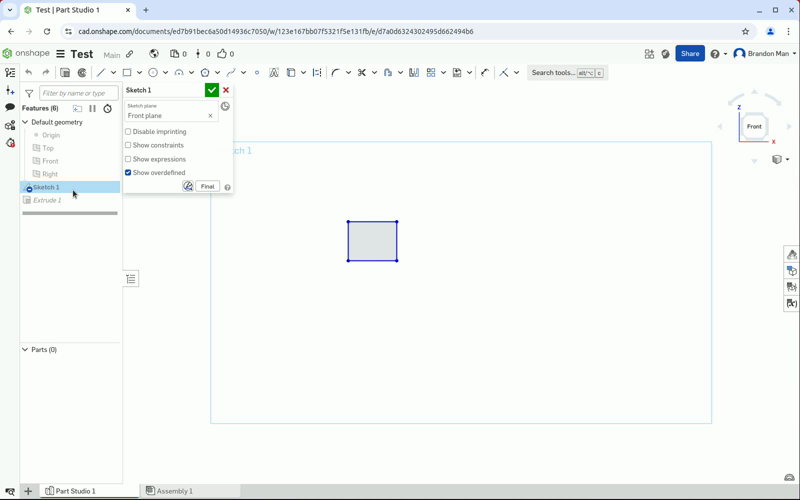
mouse_move(229, 92)
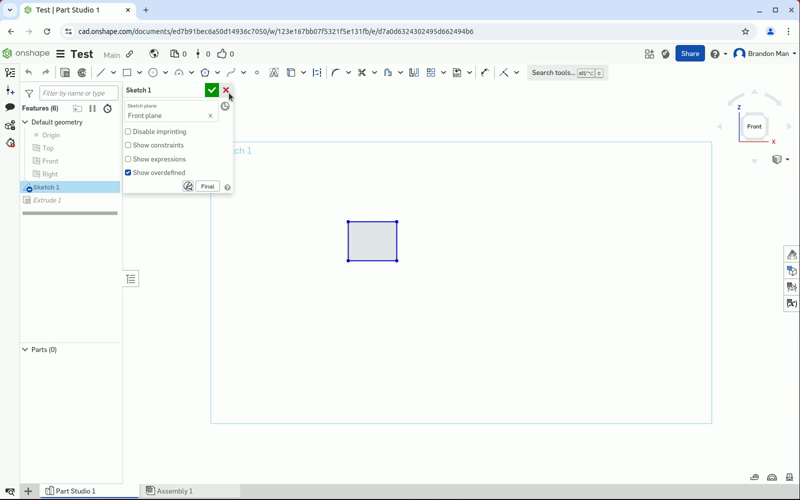
click(229, 92)
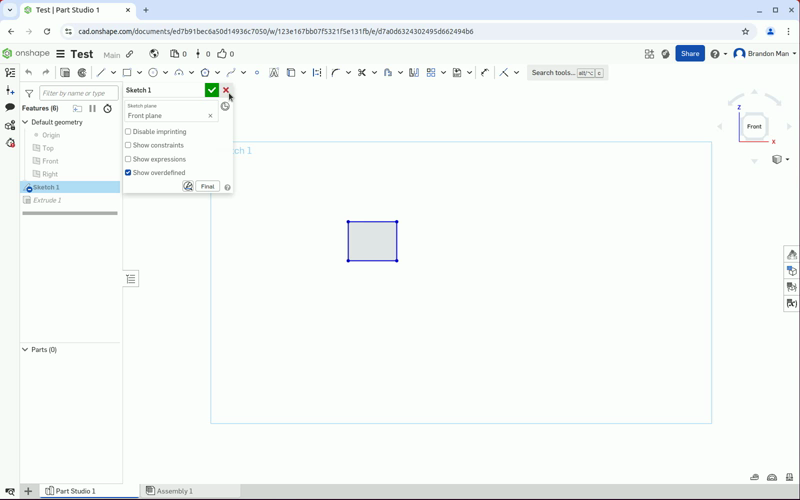
key(shift+s)
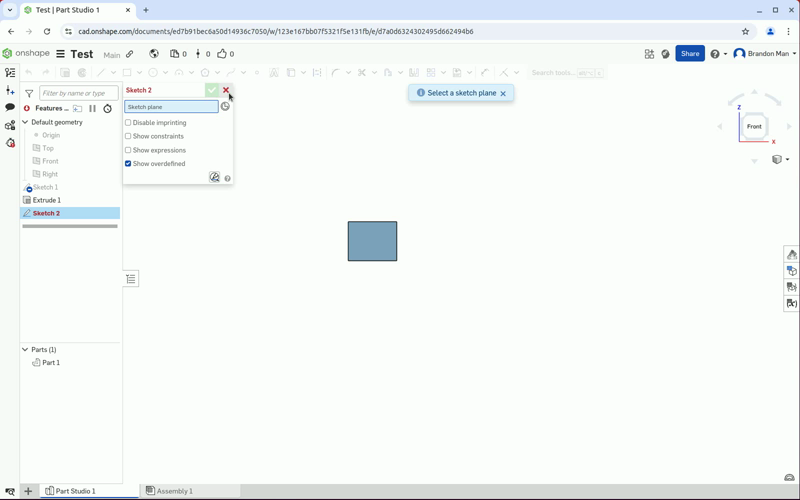
mouse_move(73, 163)
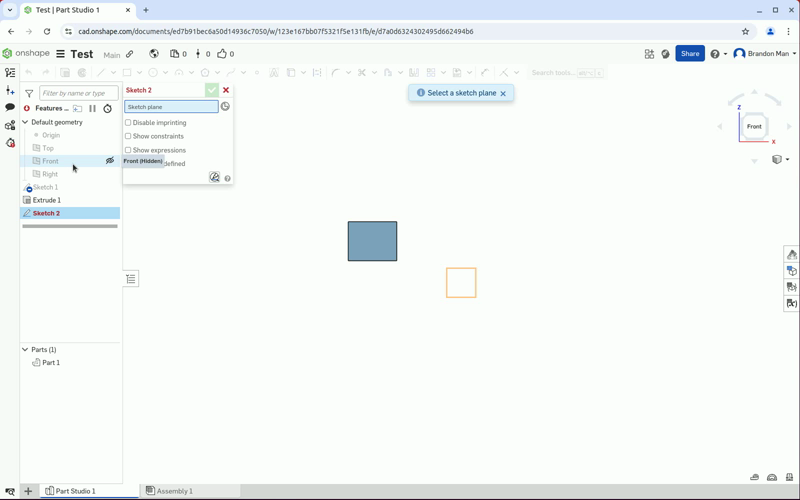
click(73, 163)
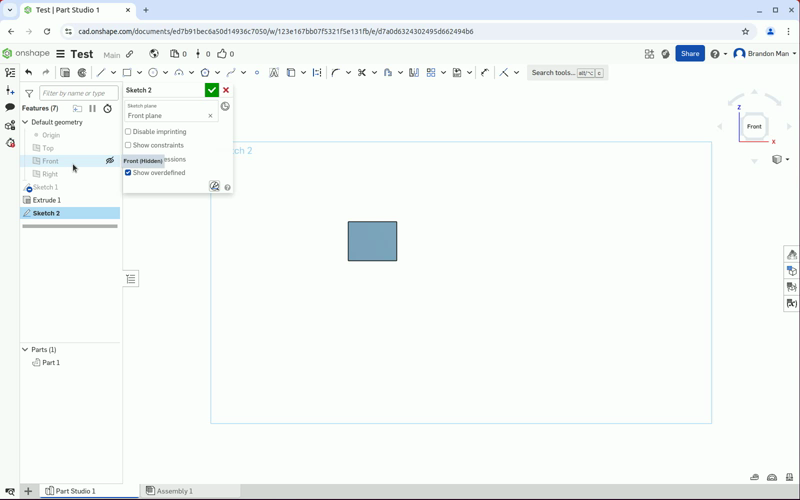
mouse_move(73, 352)
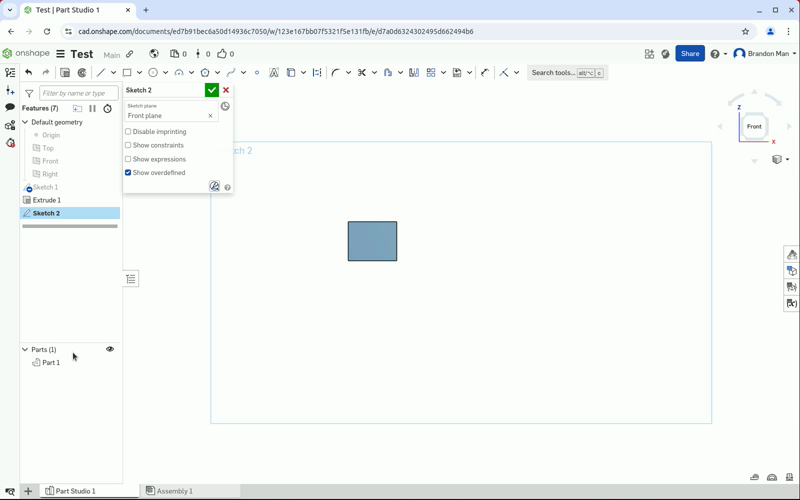
key(y)
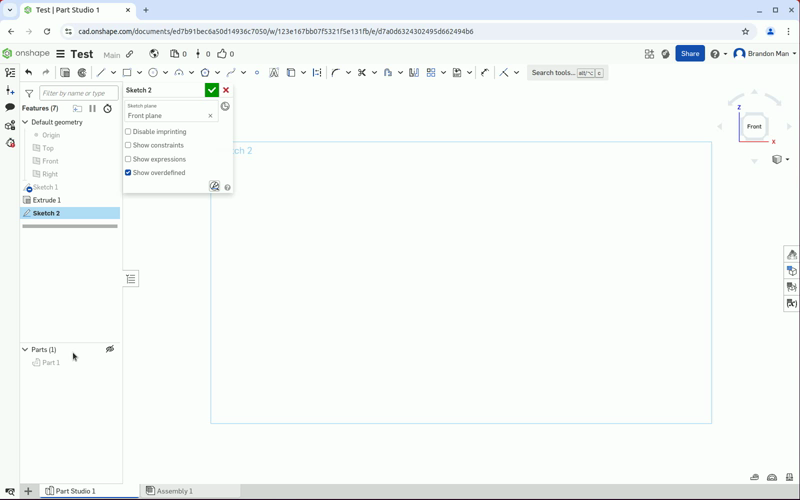
key(l)
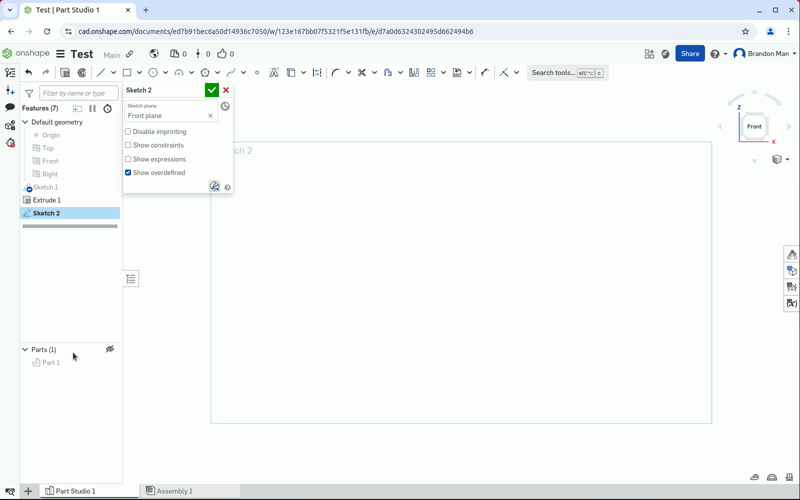
key_down(shift)
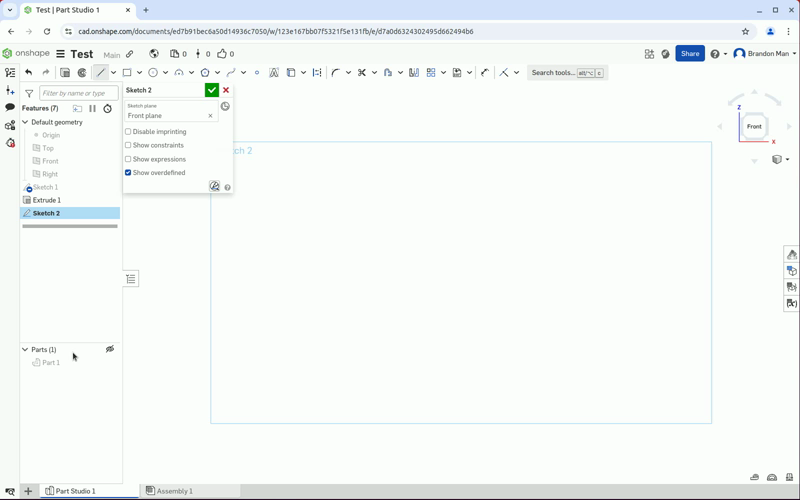
mouse_move(460, 268)
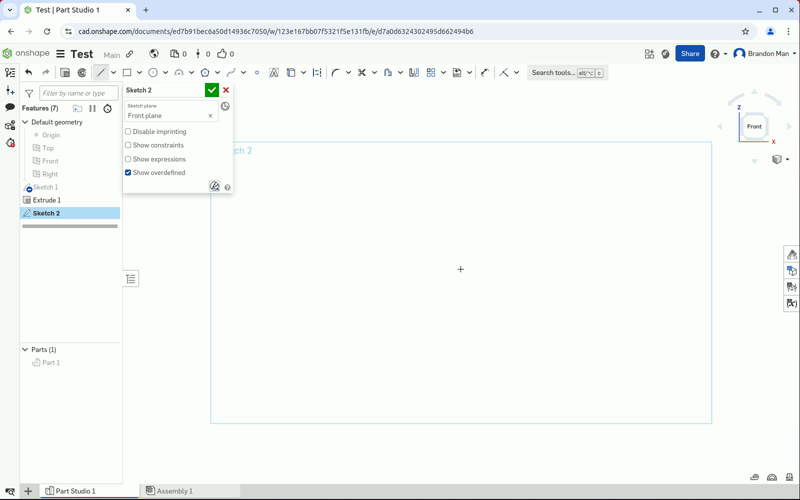
click(460, 268)
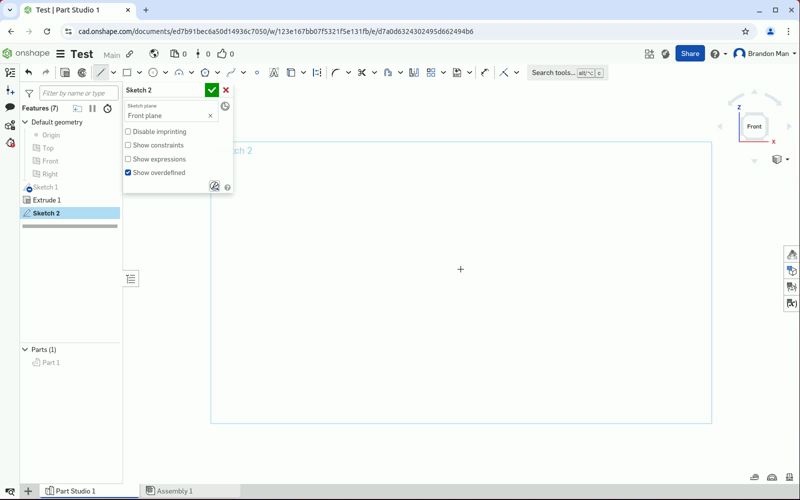
key_up(shift)
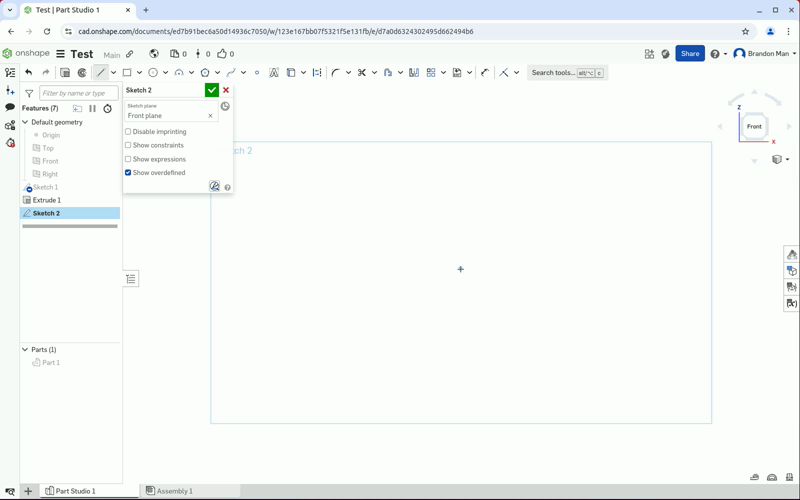
key_down(shift)
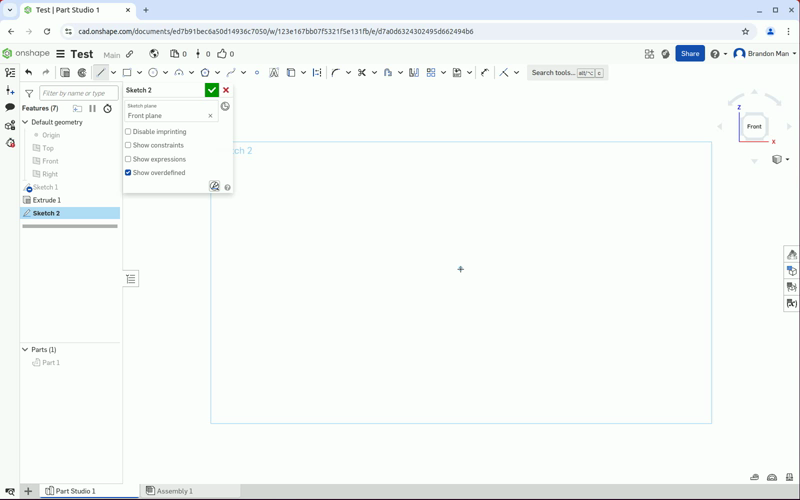
mouse_move(490, 268)
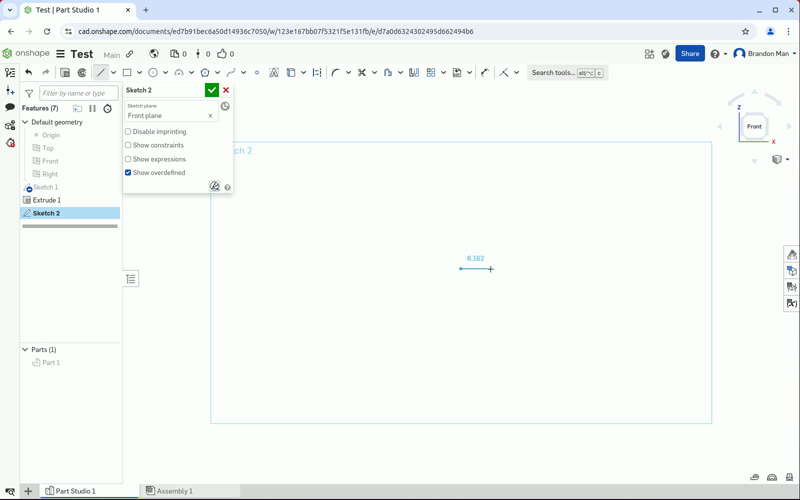
mouse_move(475, 268)
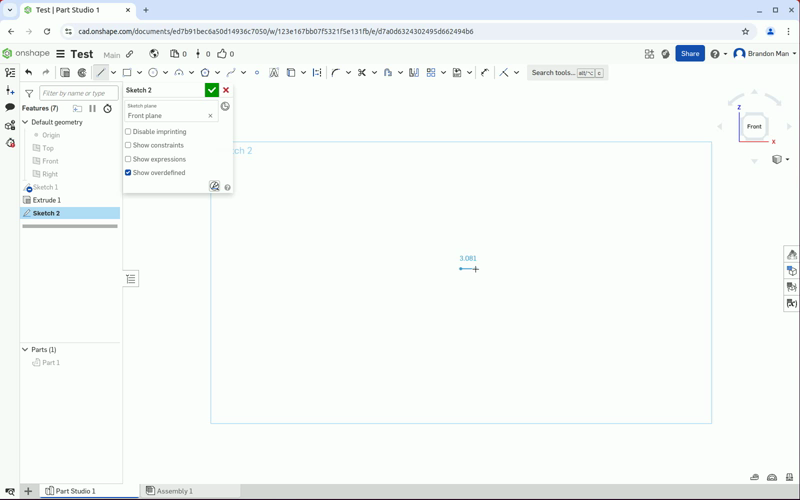
click(475, 268)
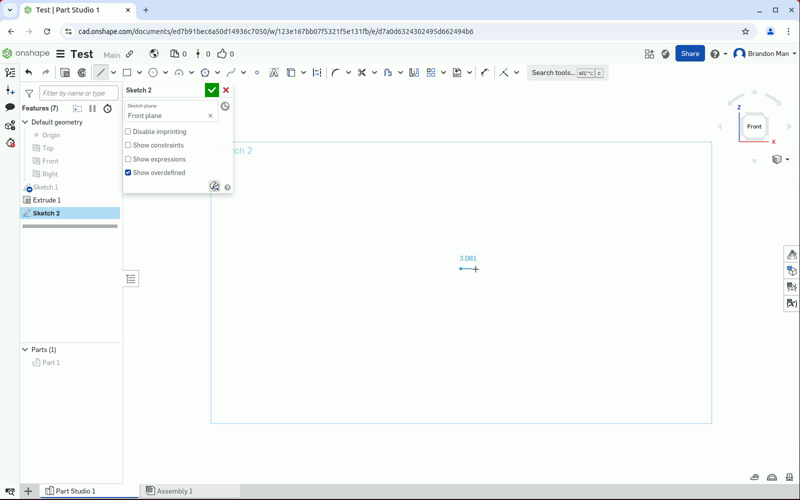
key_up(shift)
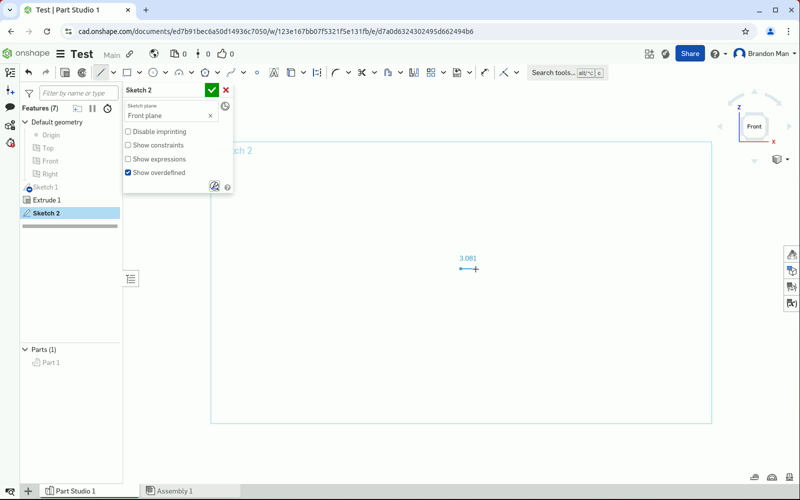
key_down(shift)
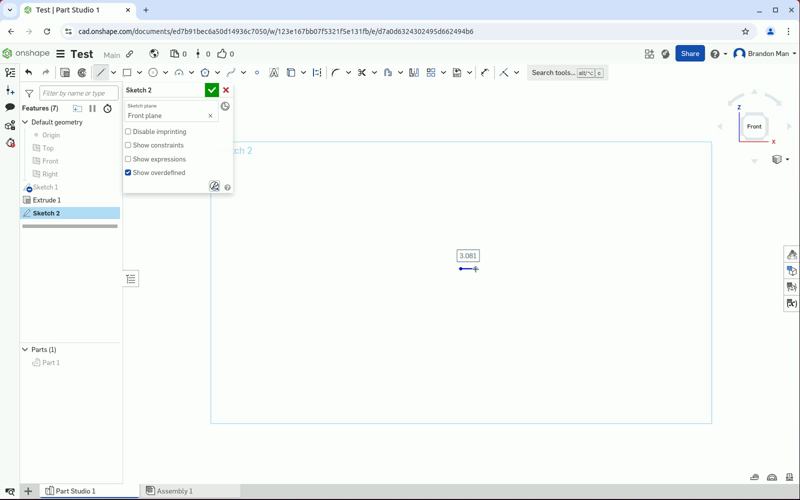
mouse_move(505, 268)
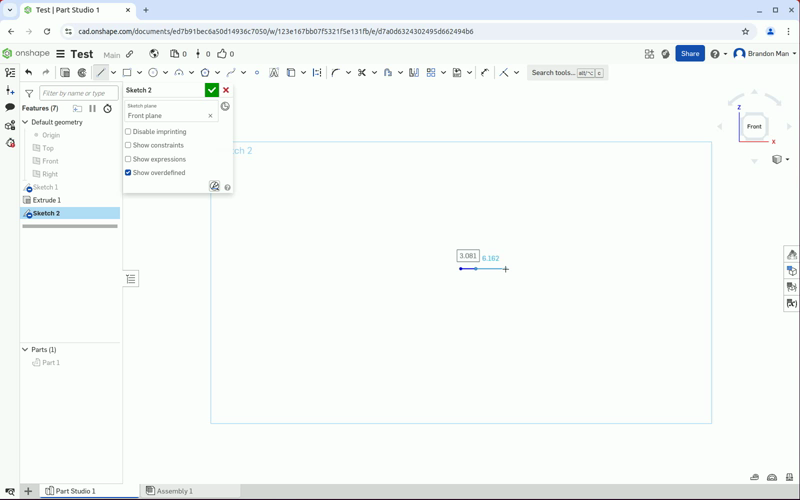
mouse_move(475, 257)
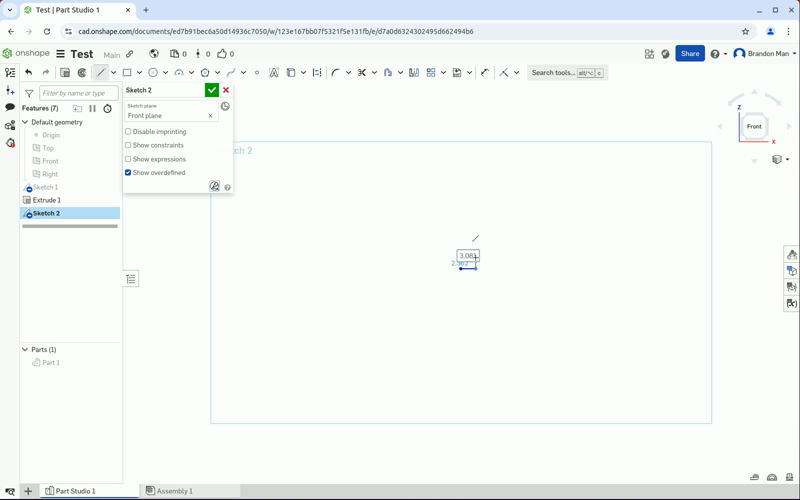
click(475, 257)
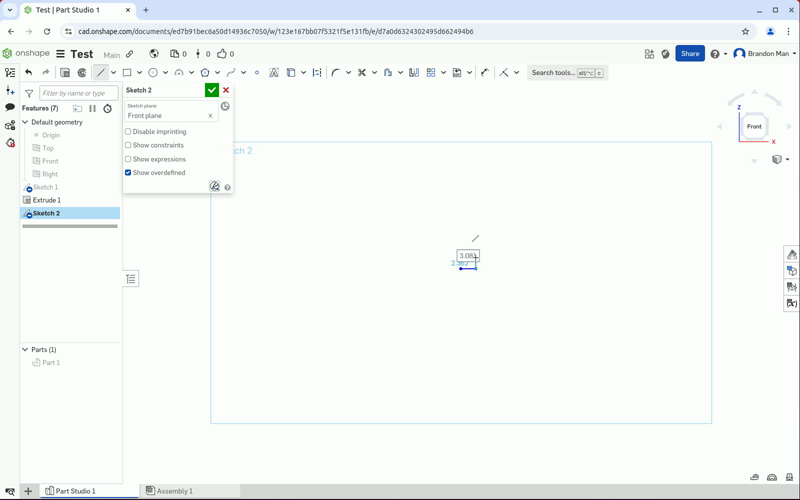
key_up(shift)
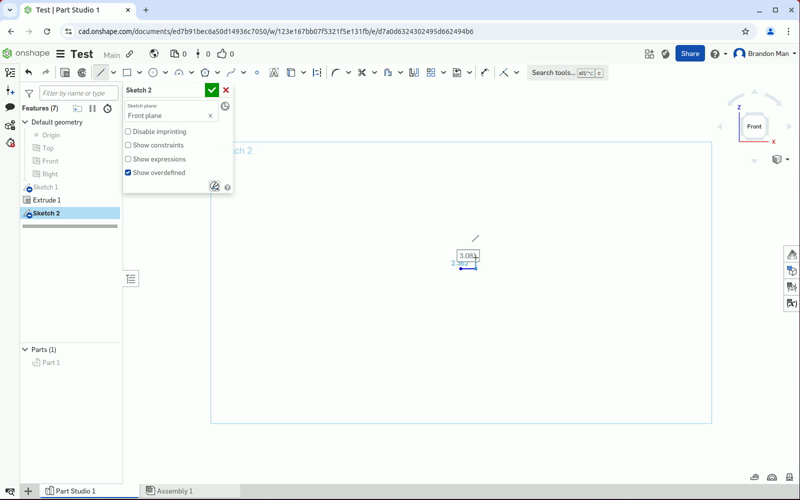
key_down(shift)
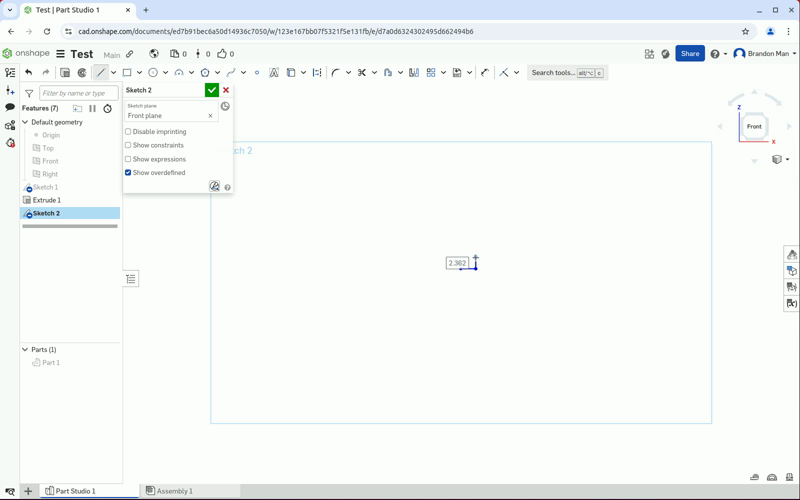
mouse_move(505, 257)
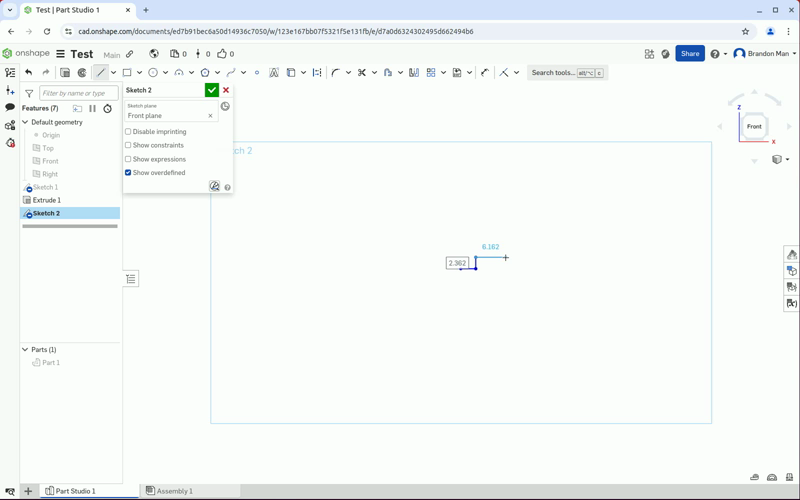
mouse_move(460, 257)
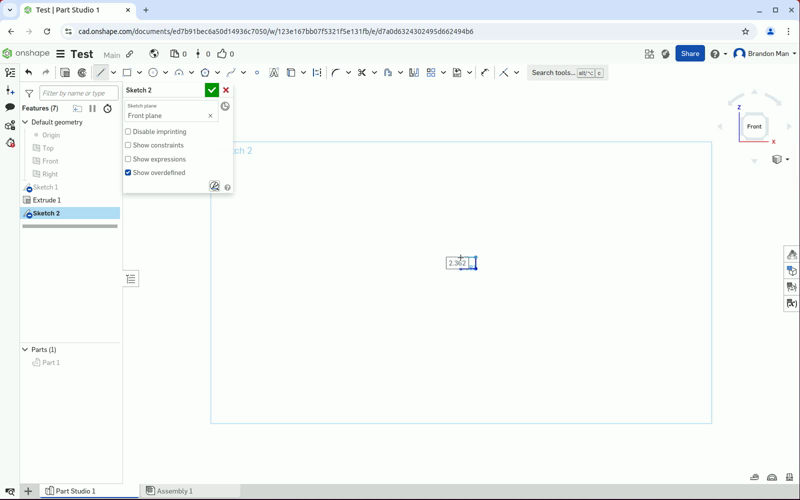
click(460, 257)
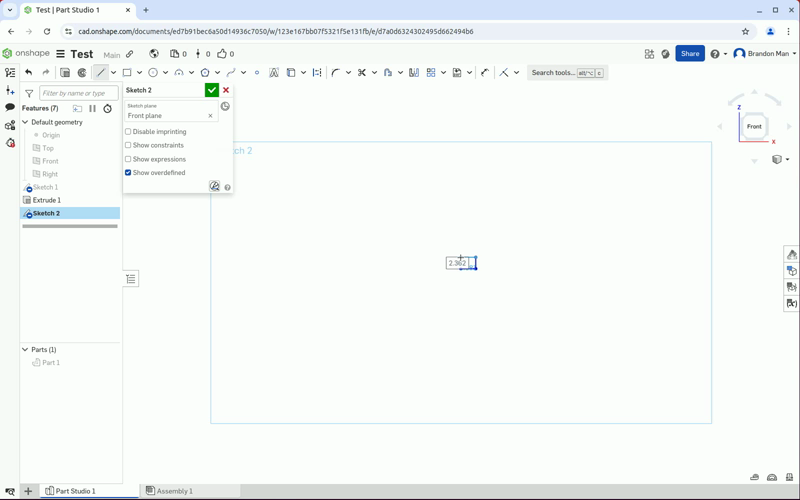
key_up(shift)
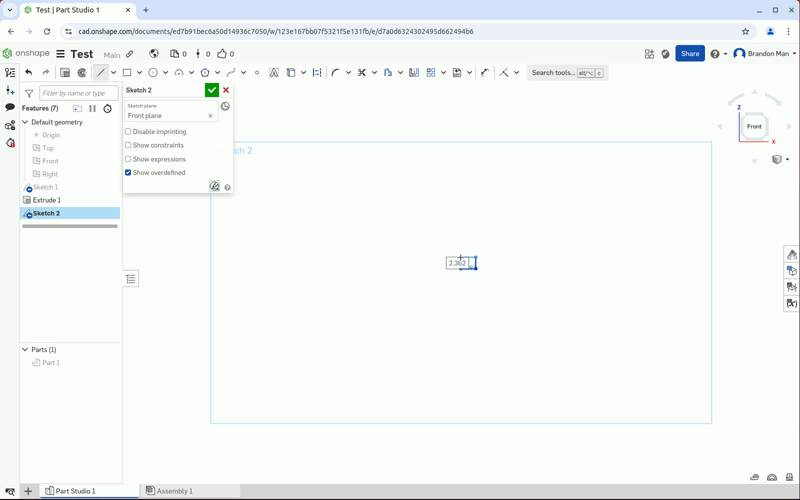
mouse_move(490, 257)
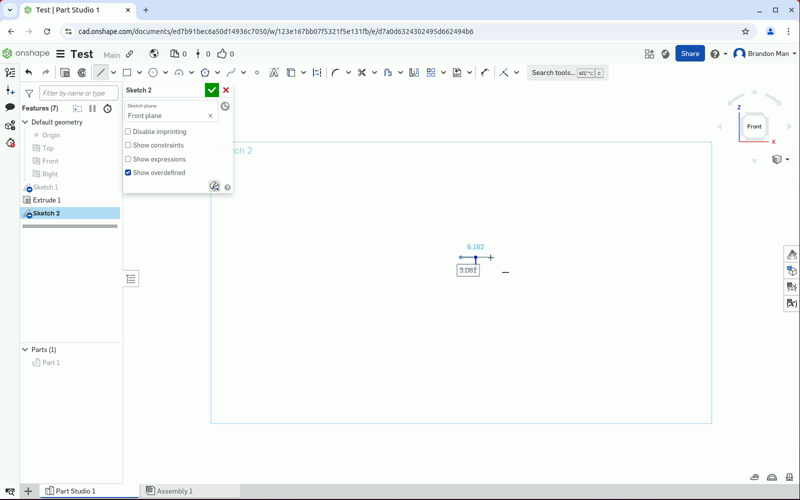
key_down(shift)
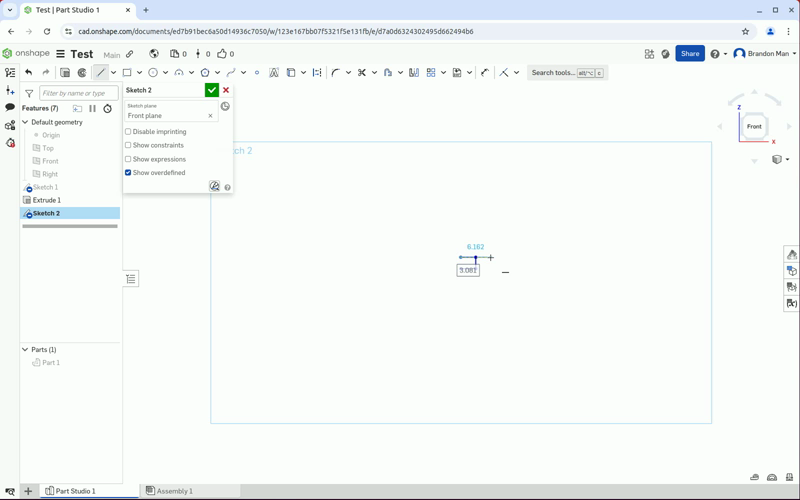
mouse_move(460, 268)
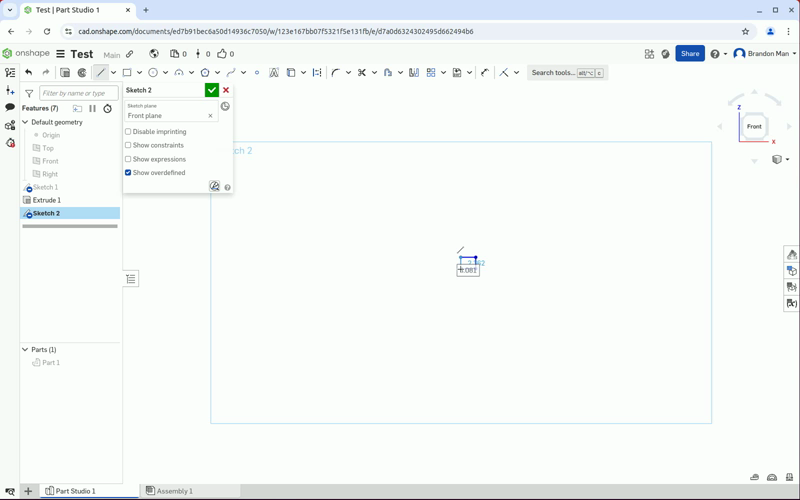
key_up(shift)
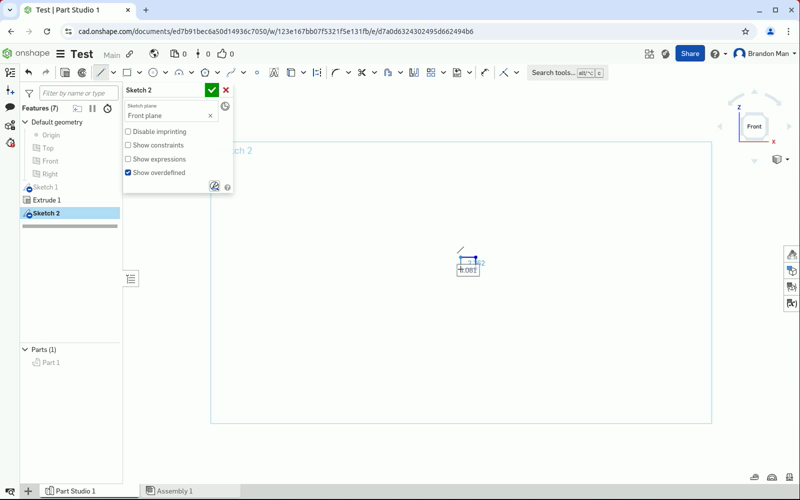
click(460, 268)
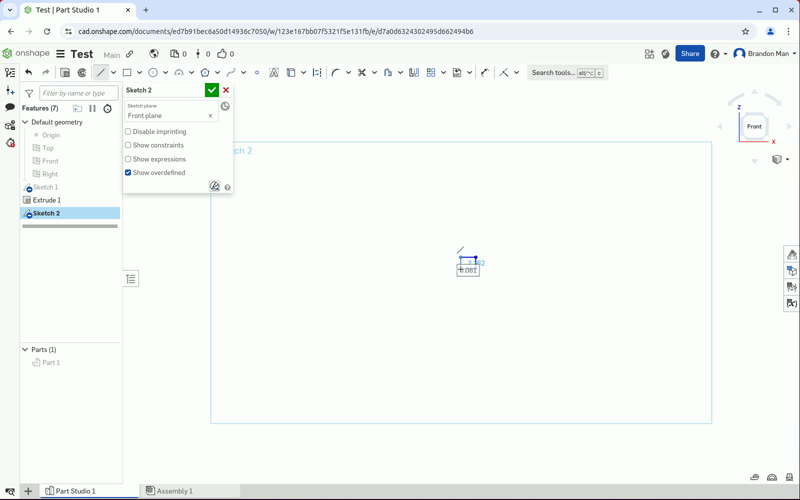
key(esc)
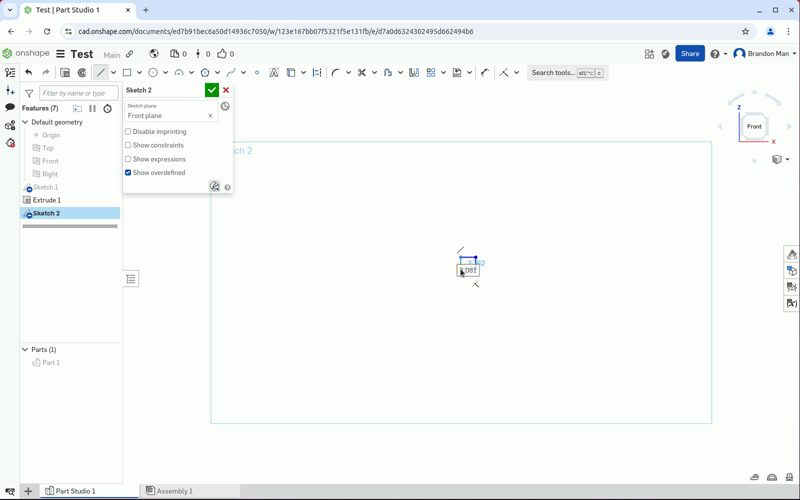
mouse_move(465, 263)
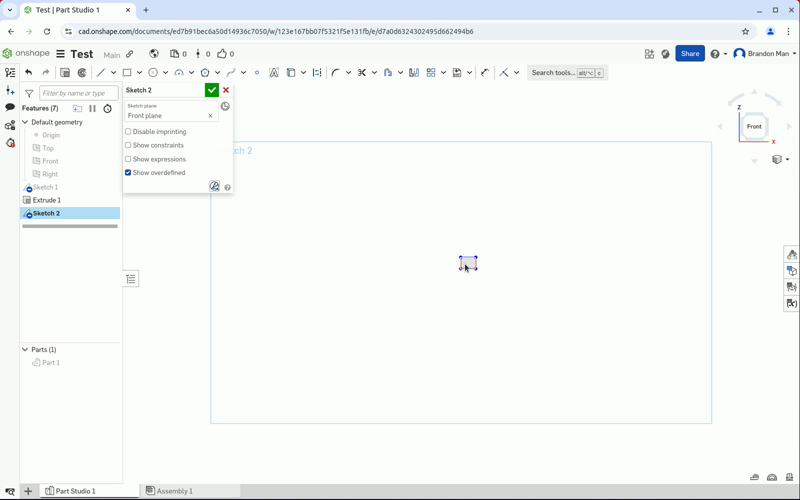
scroll(6)
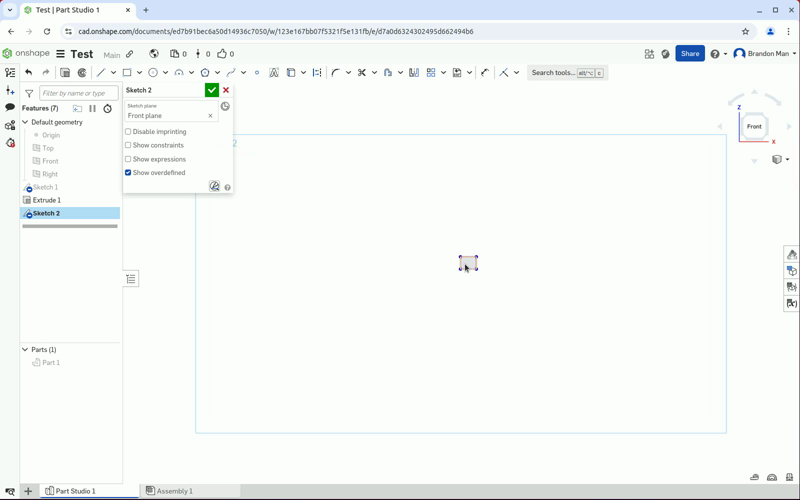
scroll(6)
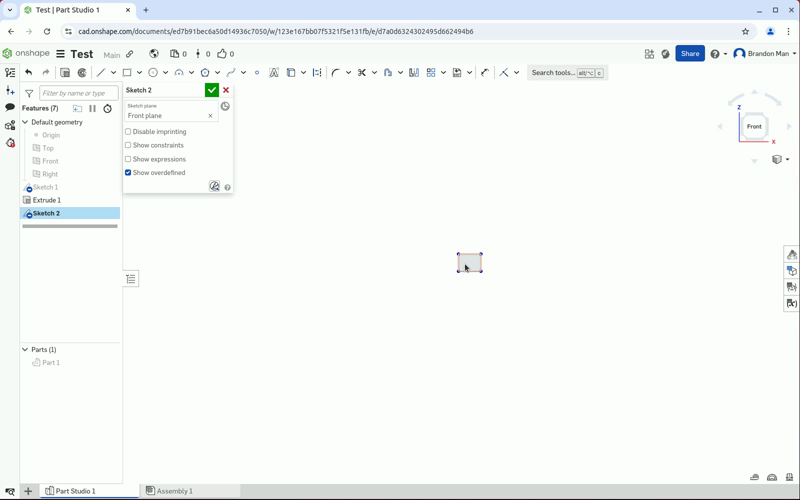
scroll(6)
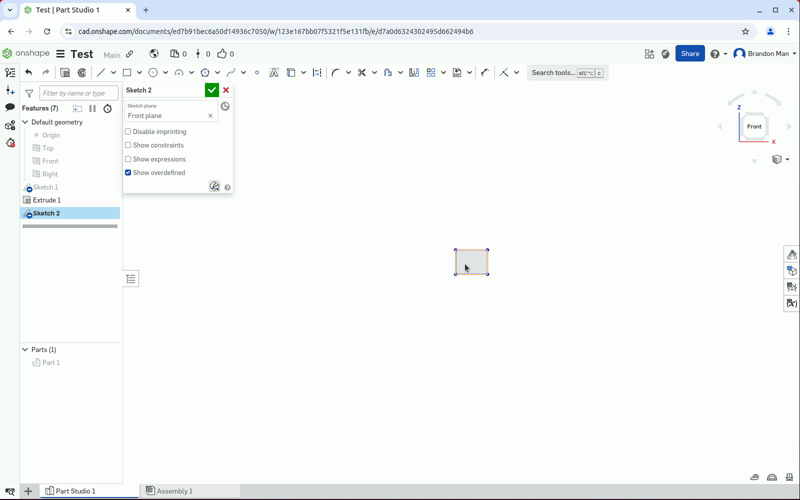
scroll(6)
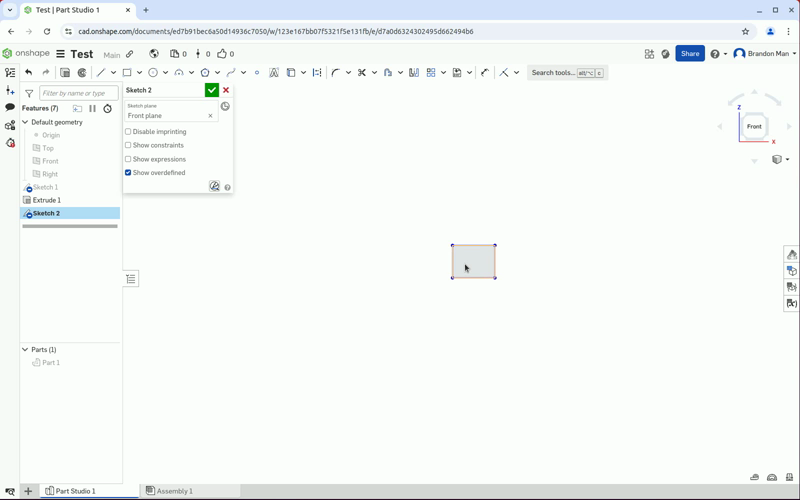
scroll(6)
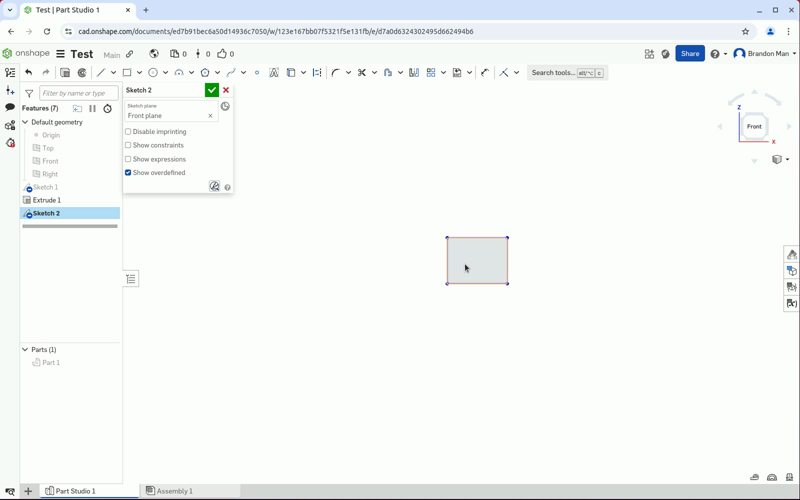
scroll(6)
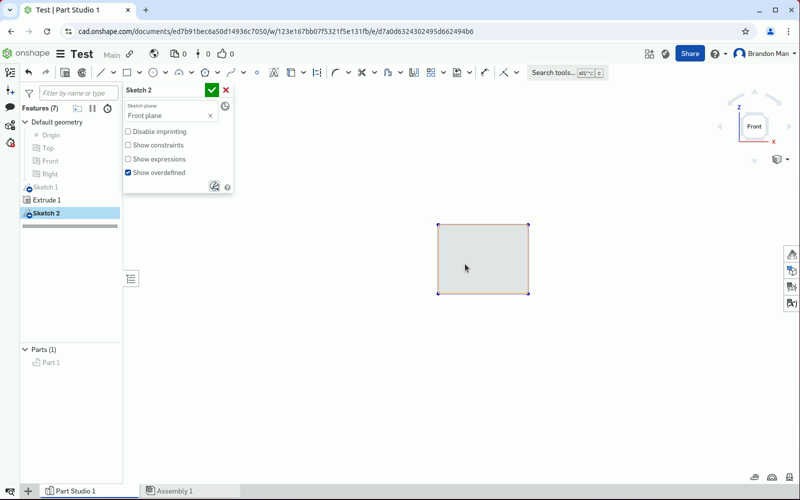
scroll(6)
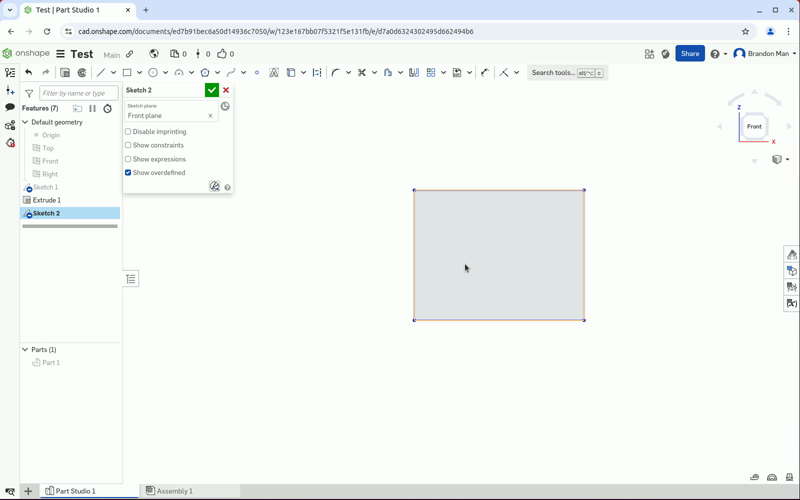
click(465, 263)
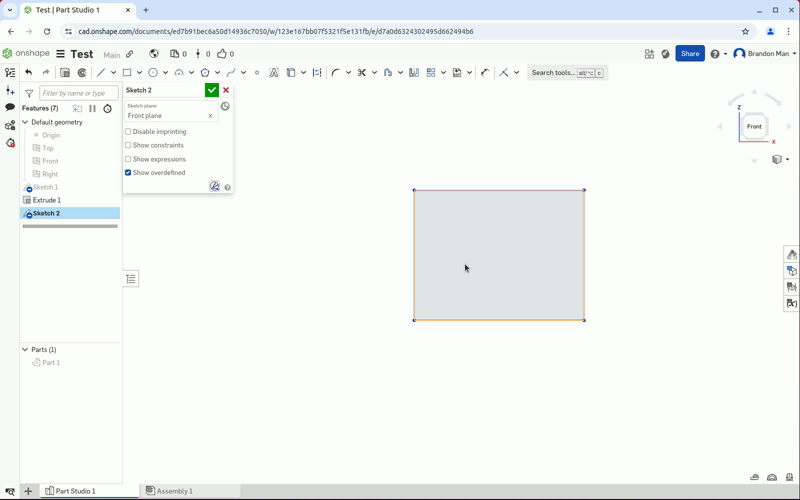
scroll(-6)
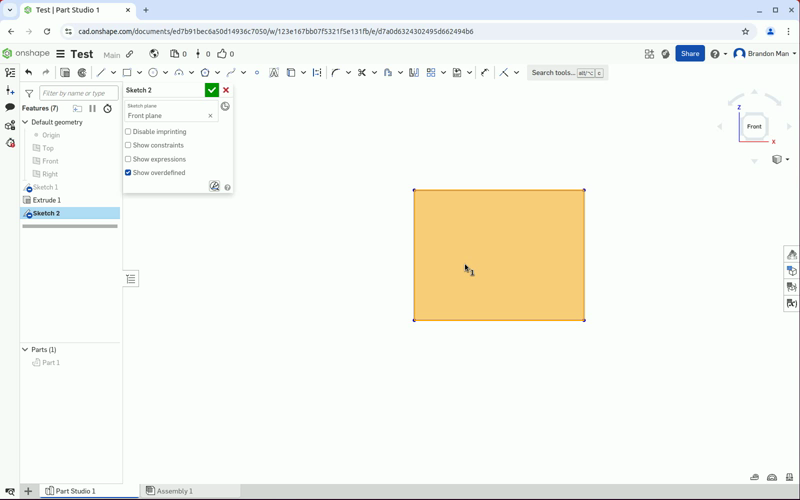
scroll(-6)
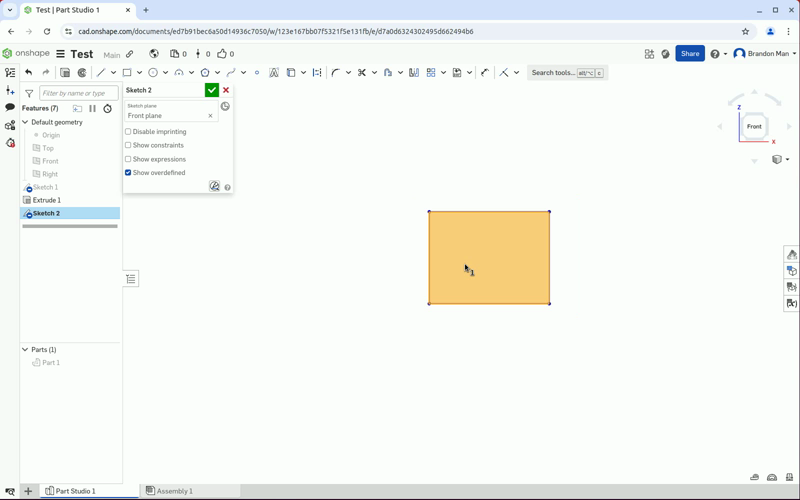
scroll(-6)
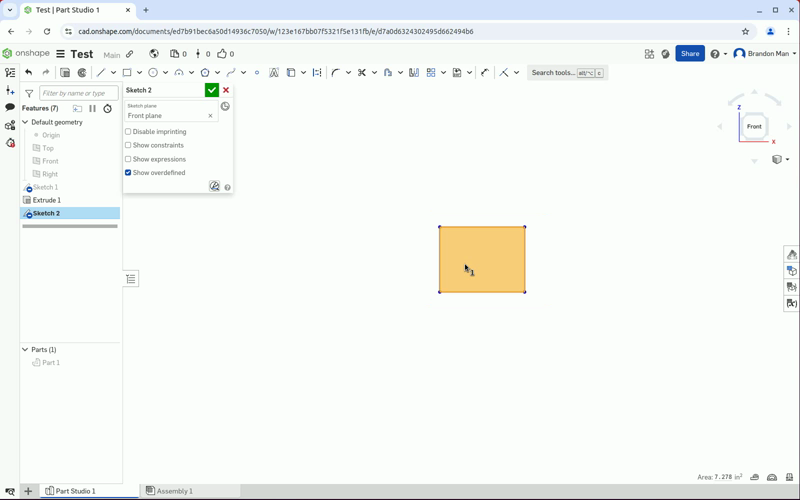
scroll(-6)
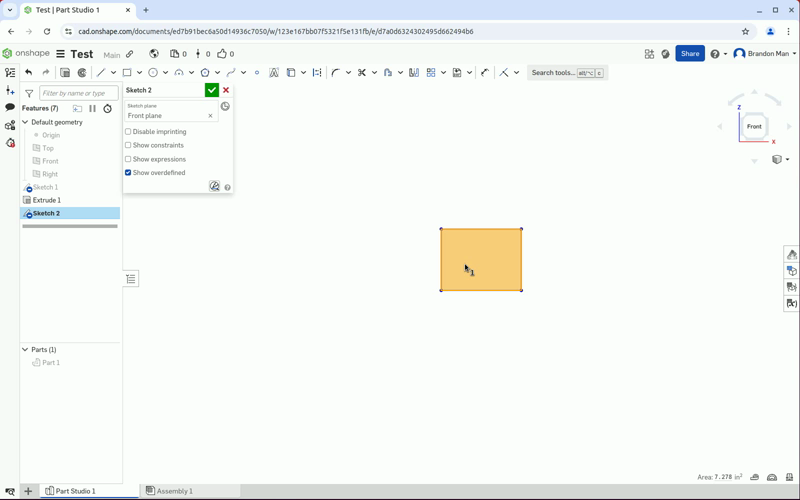
scroll(-6)
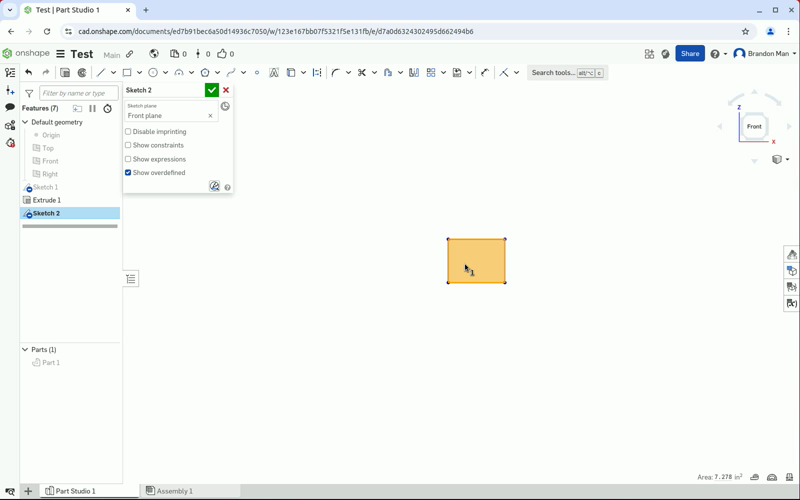
scroll(-6)
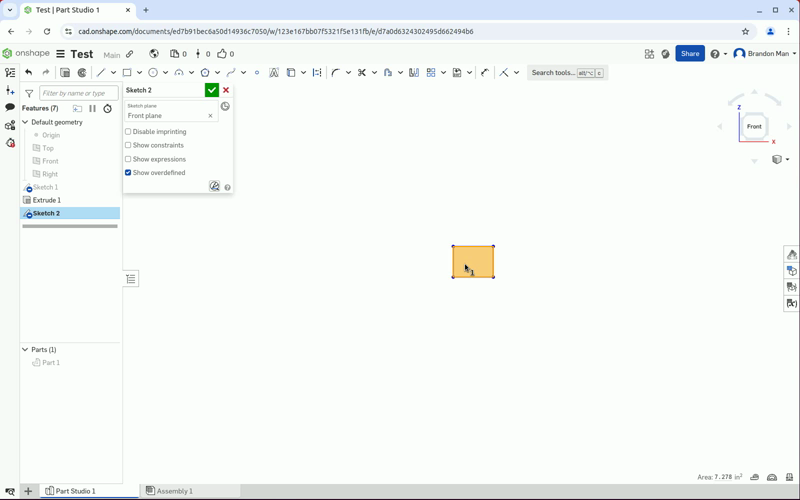
scroll(-6)
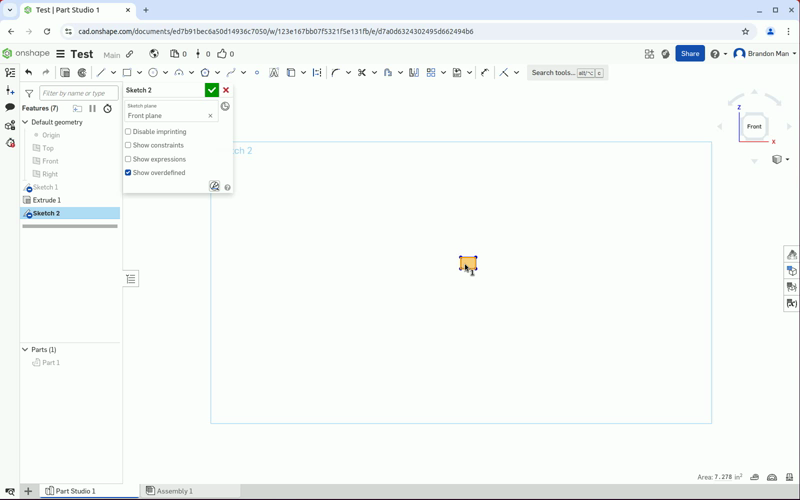
mouse_move(73, 352)
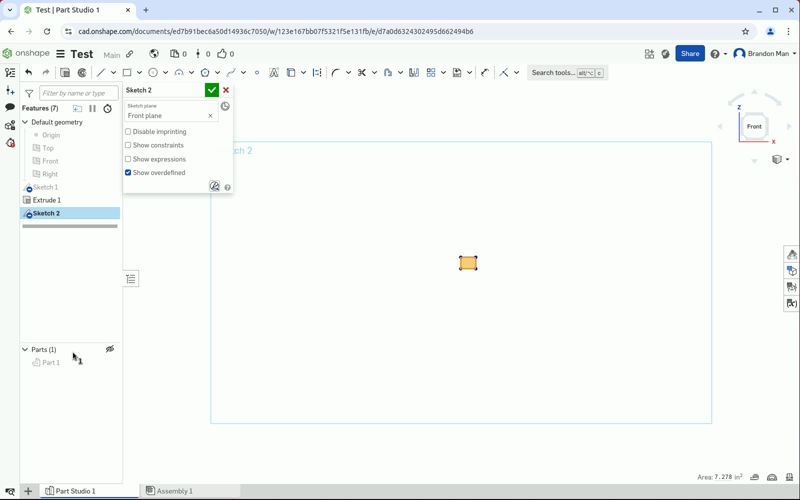
key(shift+y)
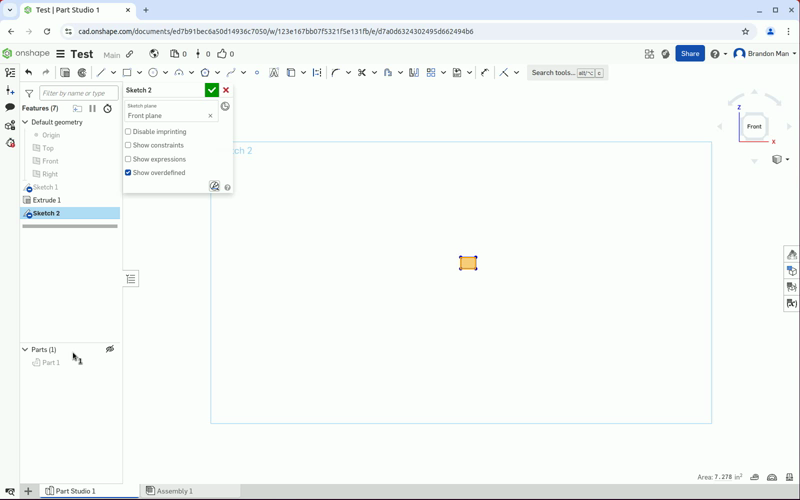
key(shift+e)
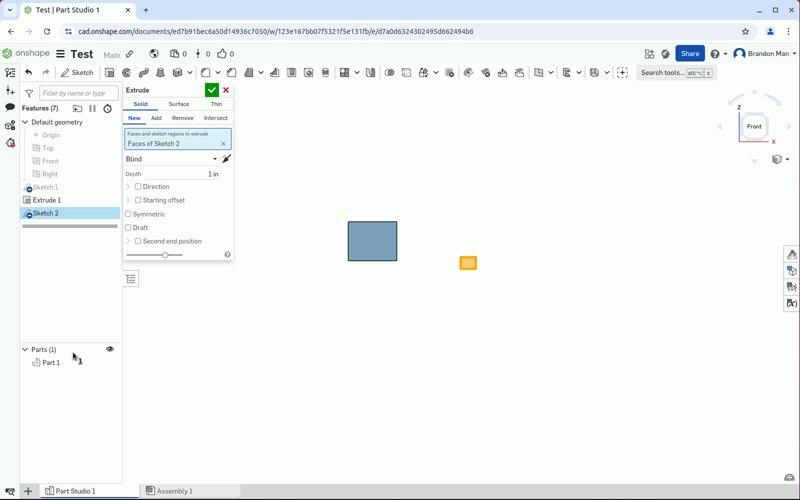
mouse_move(143, 106)
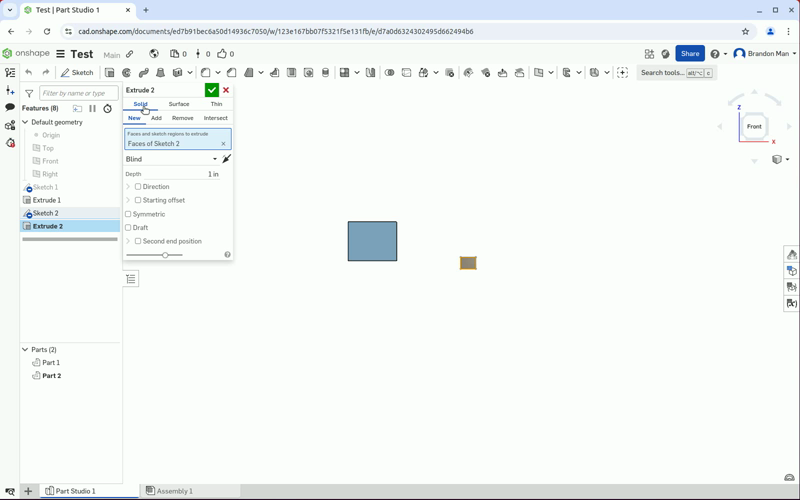
click(143, 106)
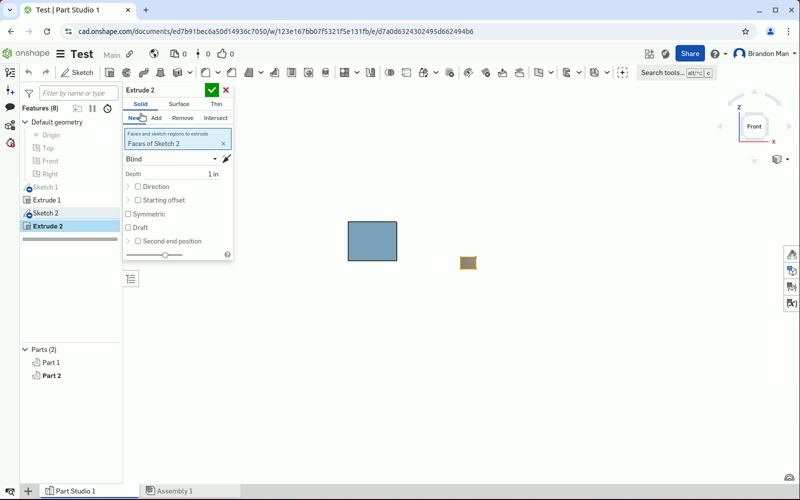
mouse_move(137, 120)
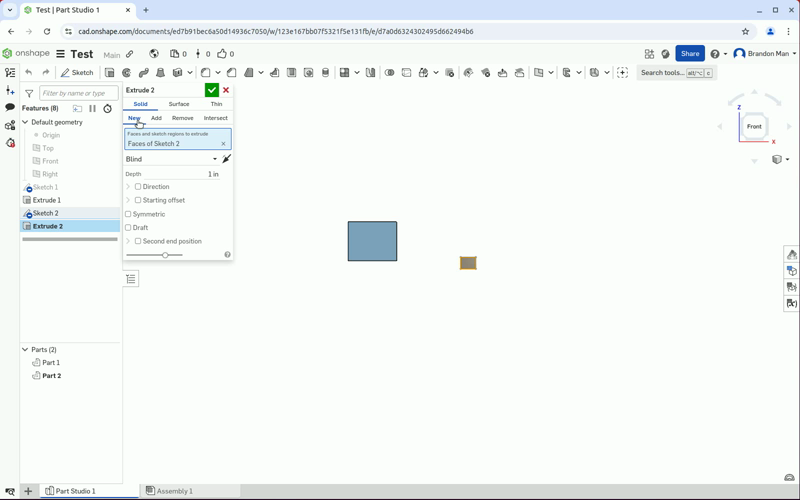
click(137, 120)
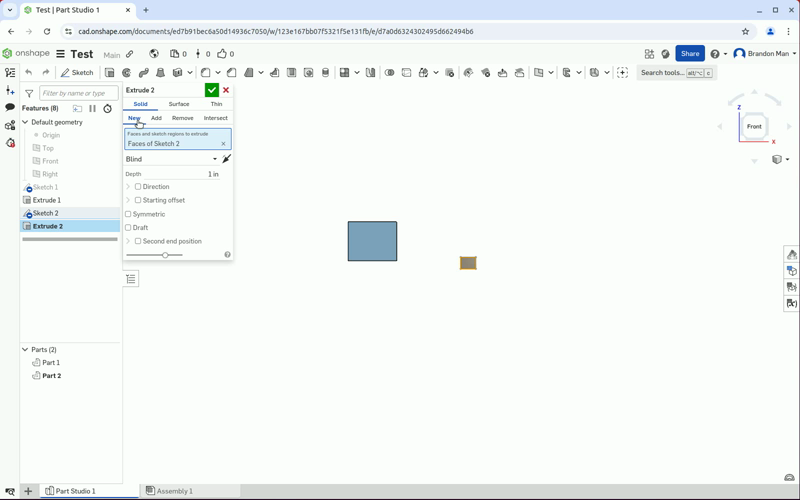
key(tab, 4)
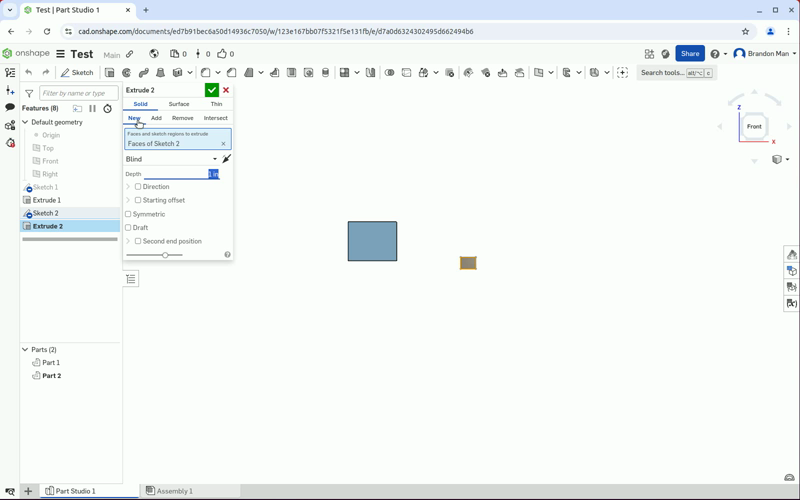
text(4.333)
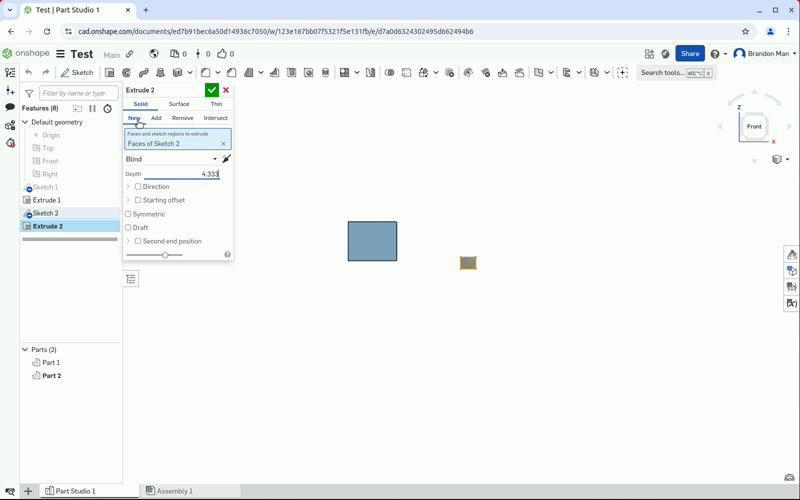
key(enter)
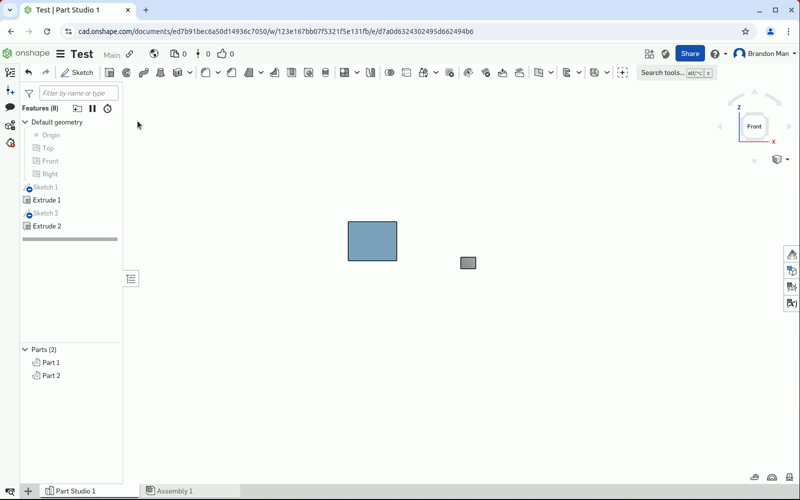
key(shift+h)
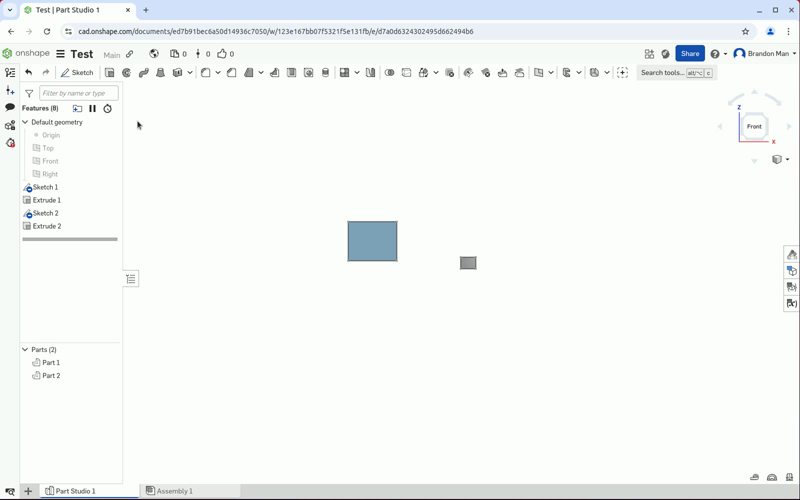
key(shift+h)
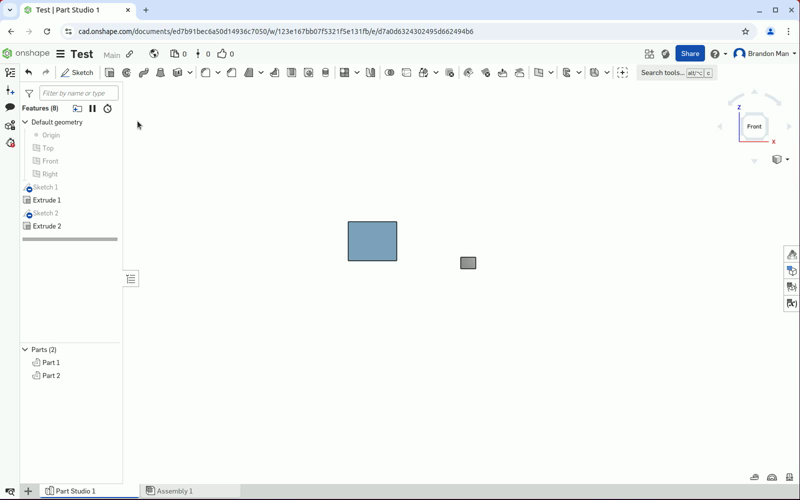
mouse_move(73, 189)
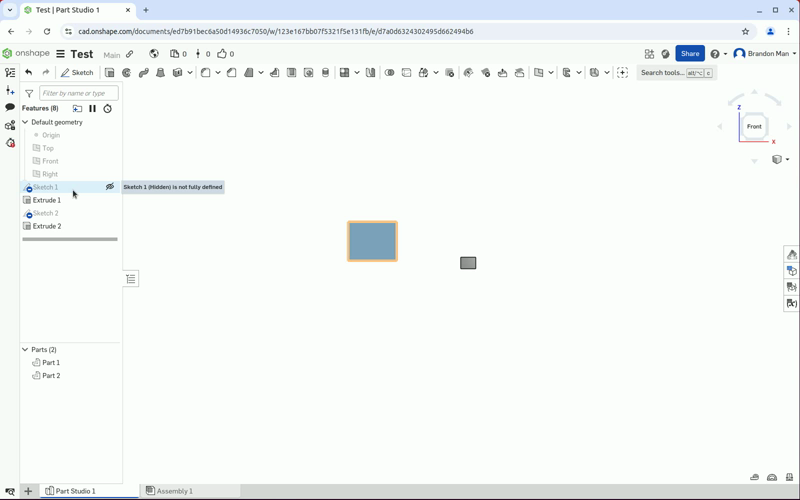
click(73, 189)
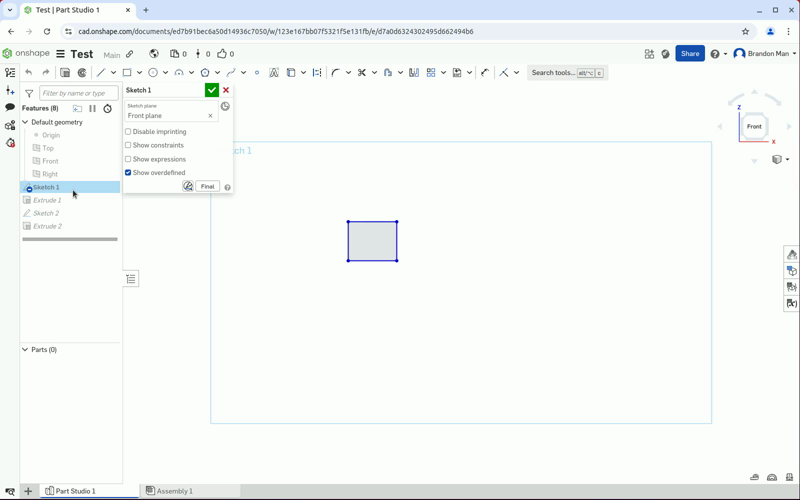
mouse_move(229, 92)
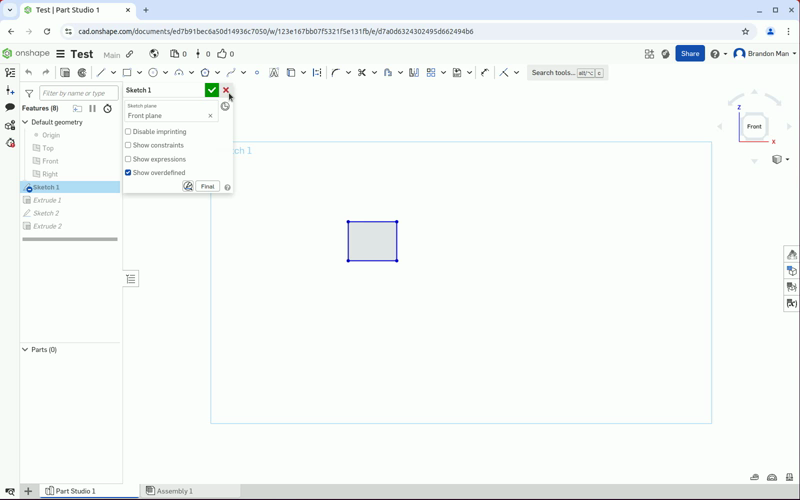
click(229, 92)
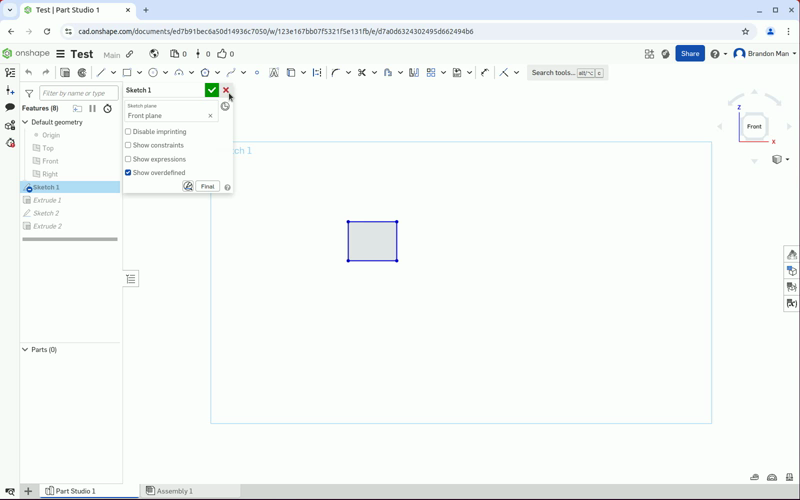
key(shift+s)
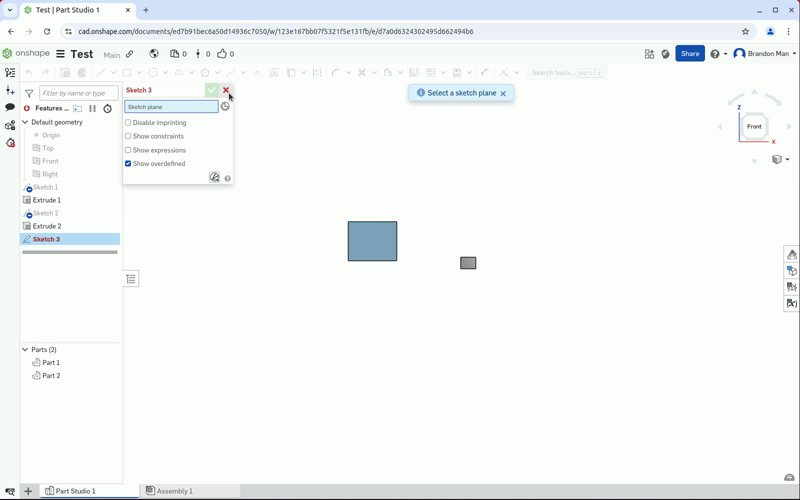
mouse_move(73, 163)
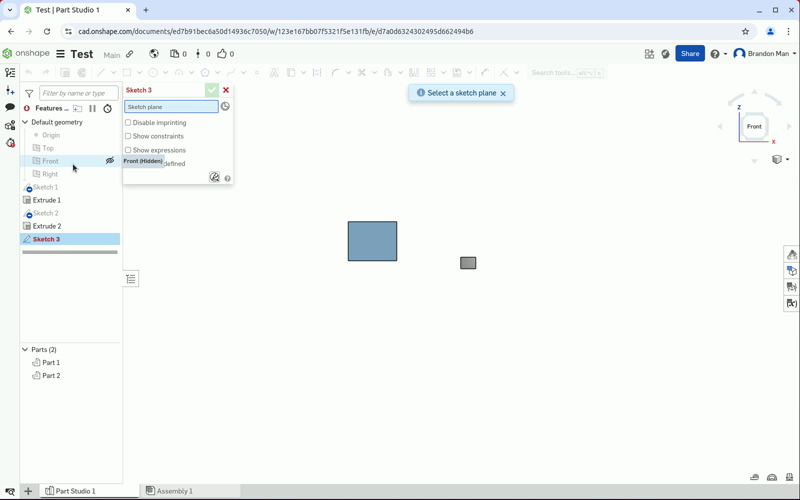
click(73, 163)
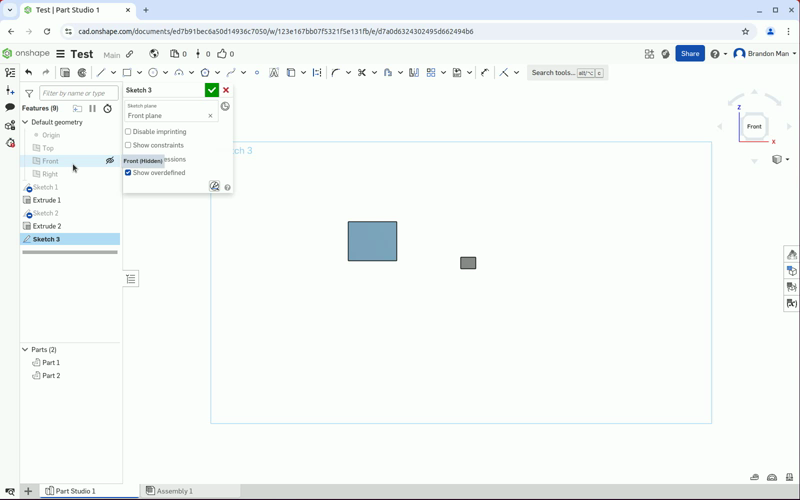
mouse_move(73, 352)
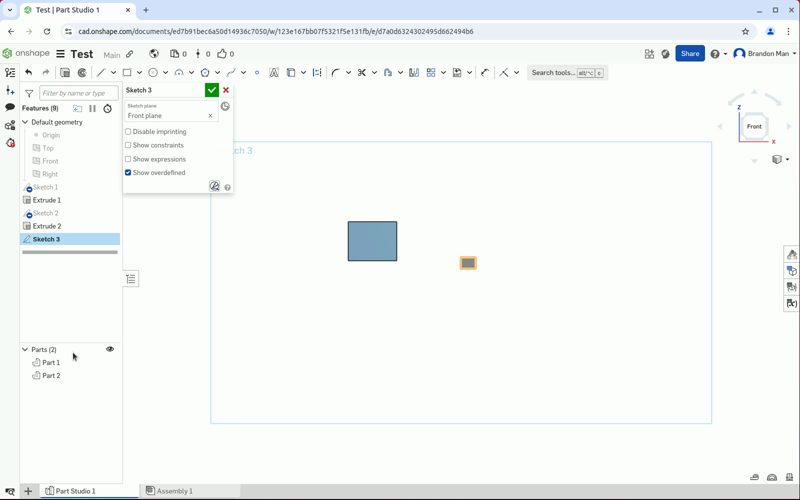
key(y)
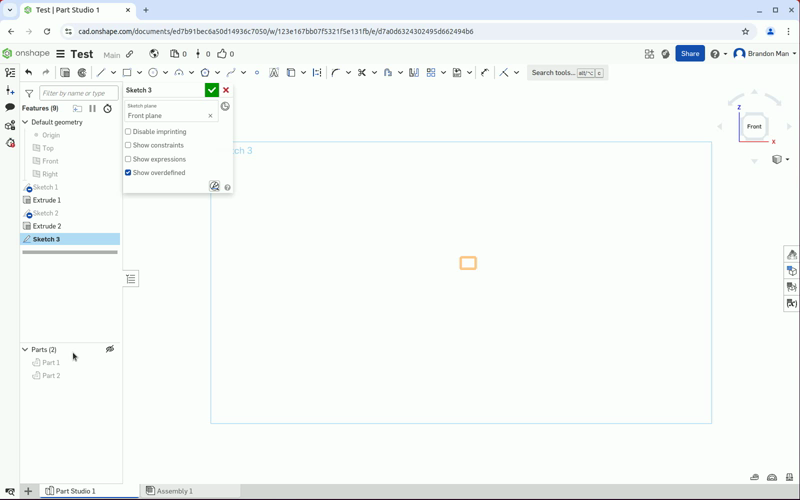
key(l)
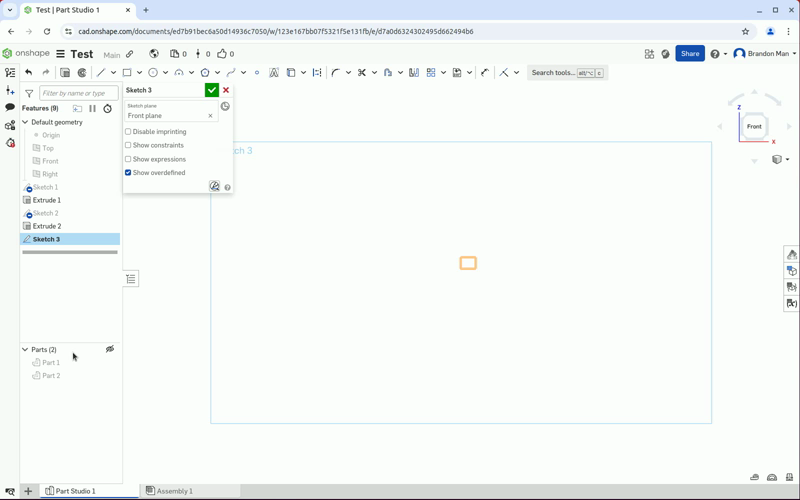
key_down(shift)
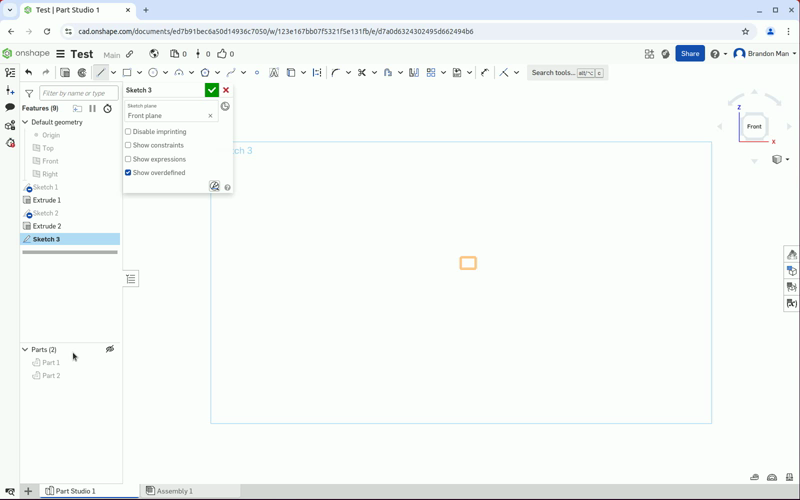
mouse_move(423, 305)
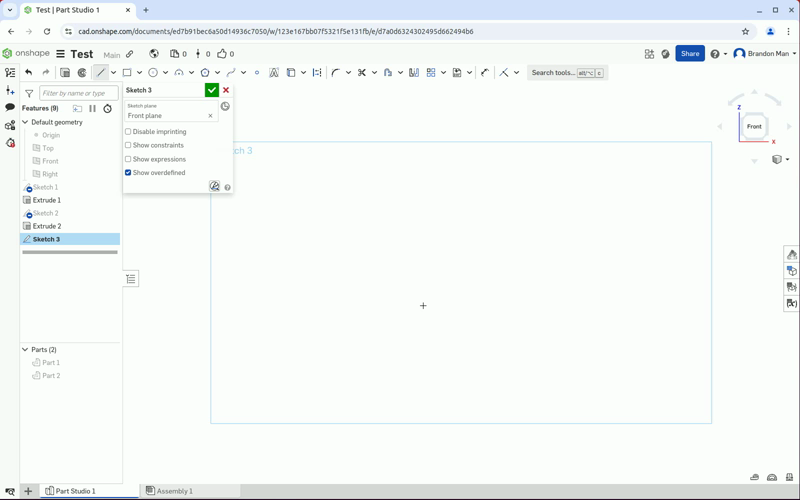
click(423, 305)
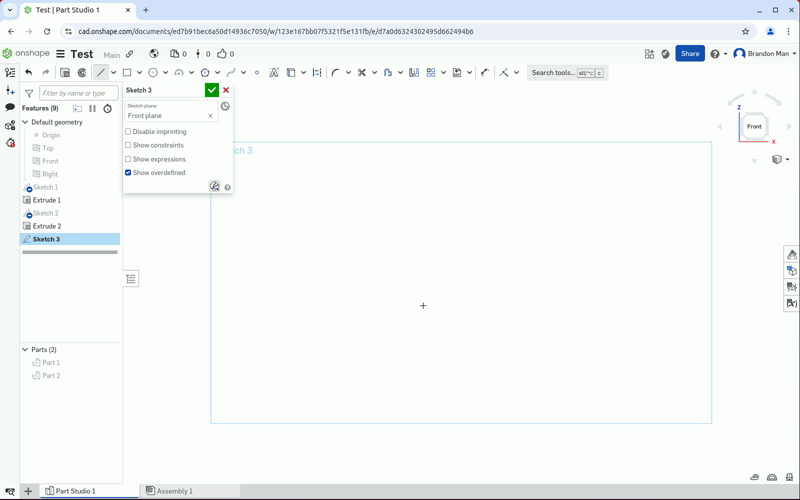
key_up(shift)
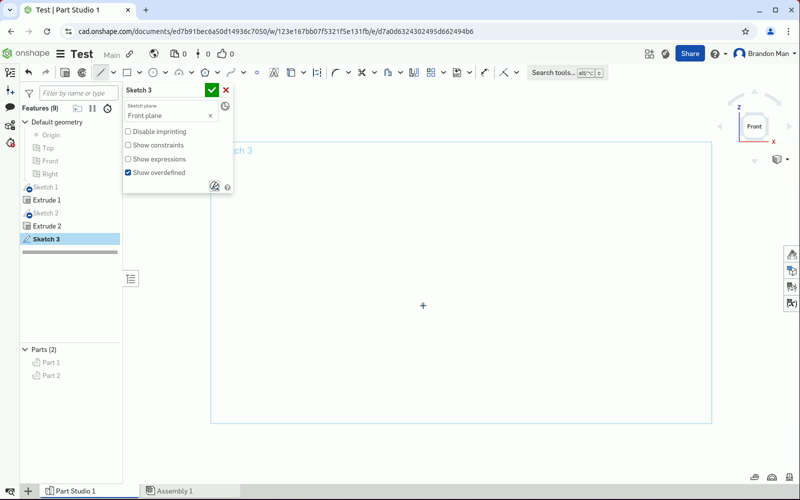
key_down(shift)
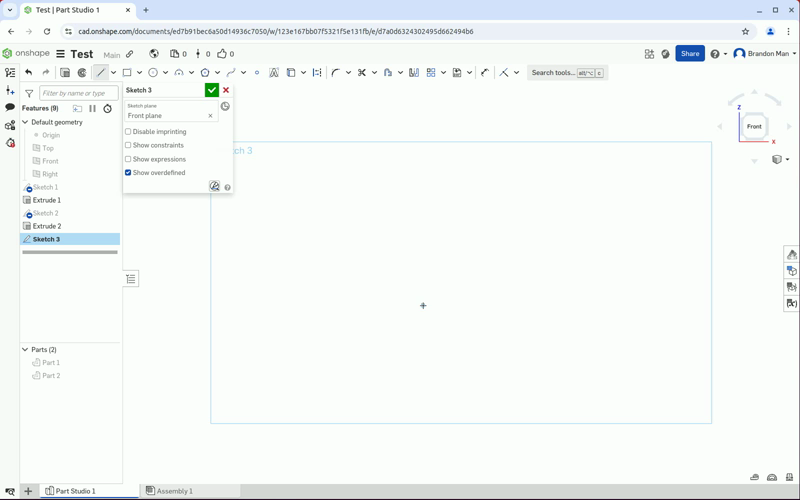
mouse_move(453, 305)
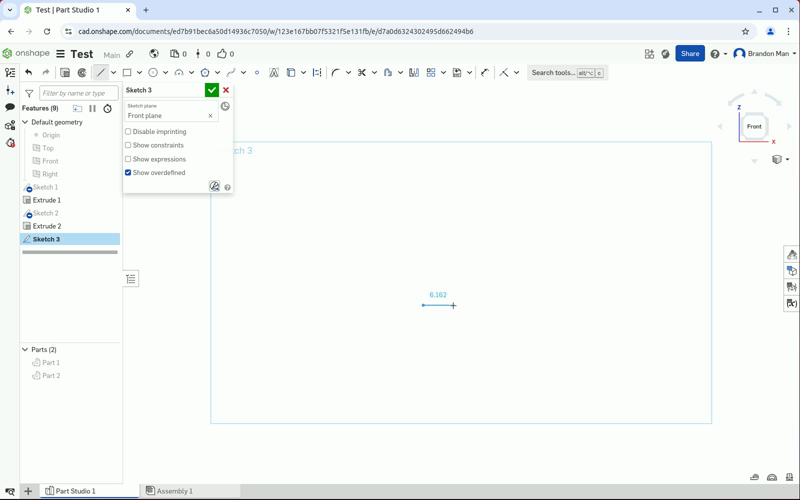
mouse_move(453, 305)
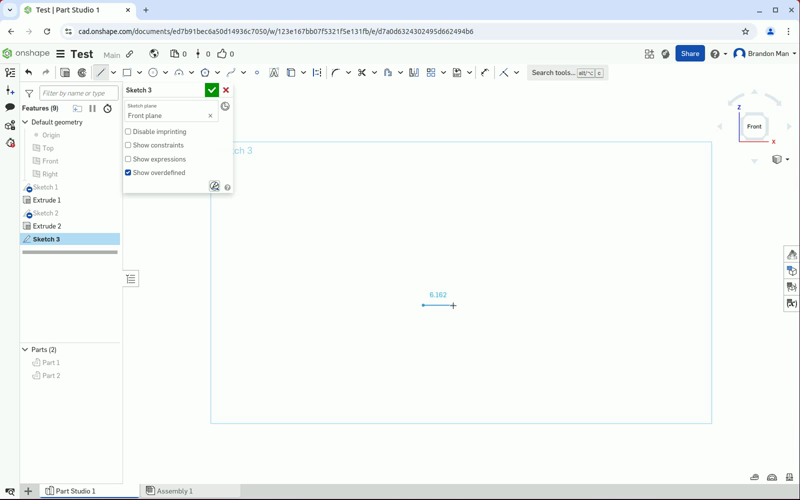
click(453, 305)
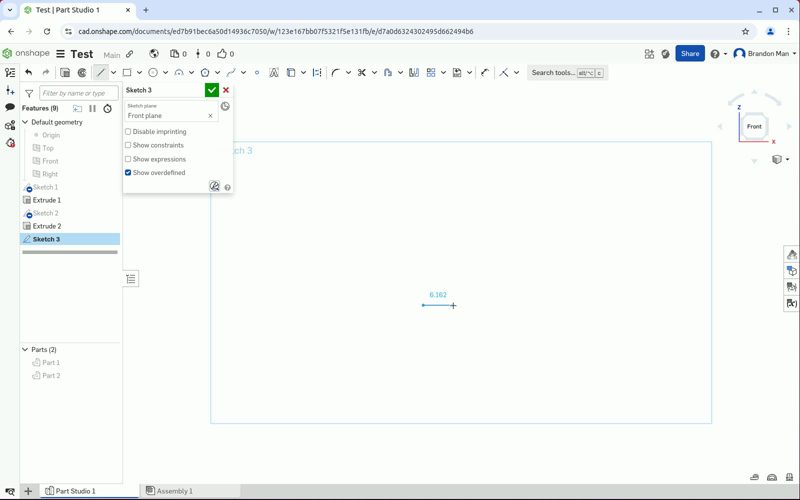
key_up(shift)
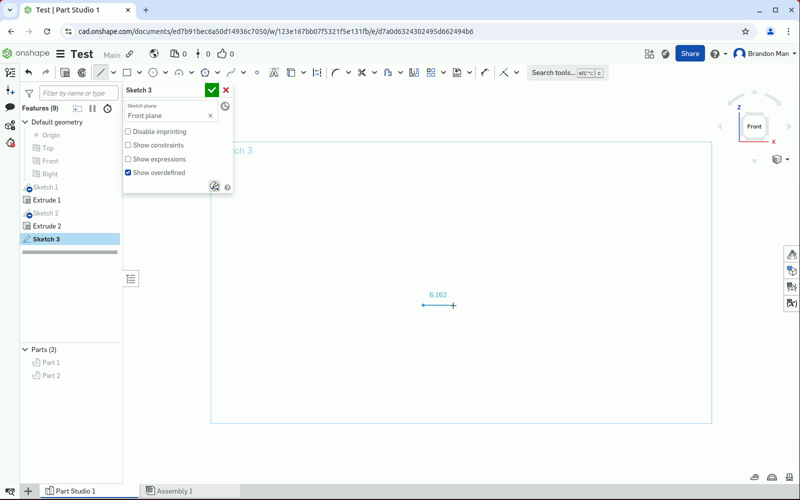
key_down(shift)
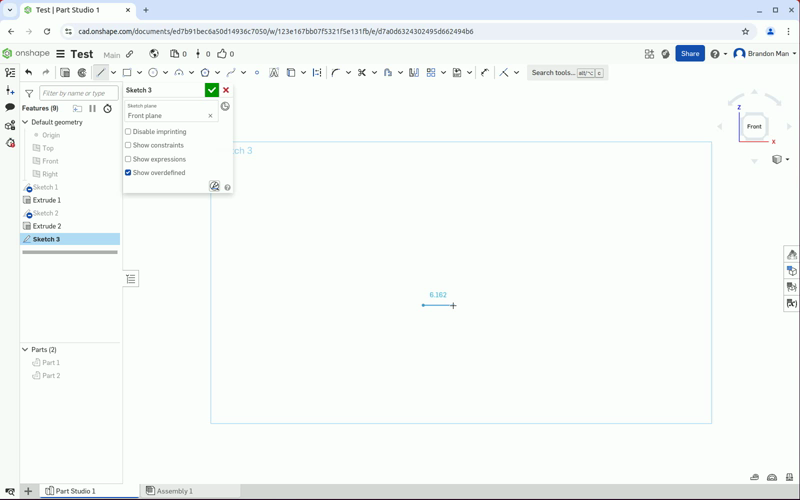
mouse_move(483, 305)
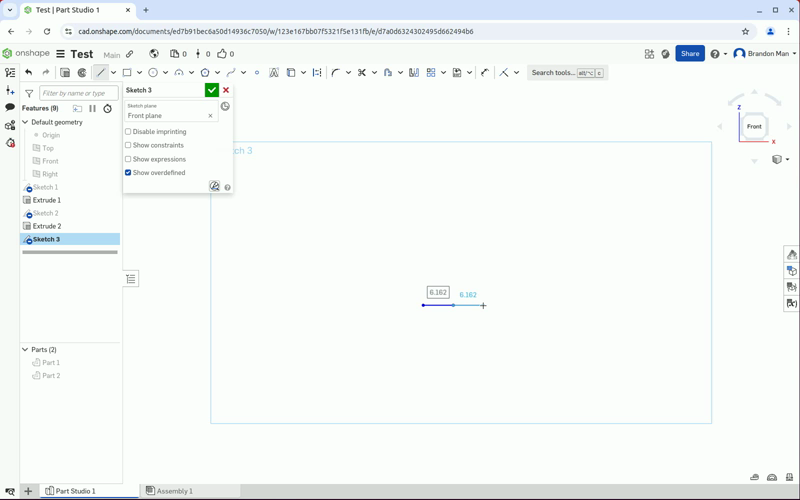
mouse_move(453, 259)
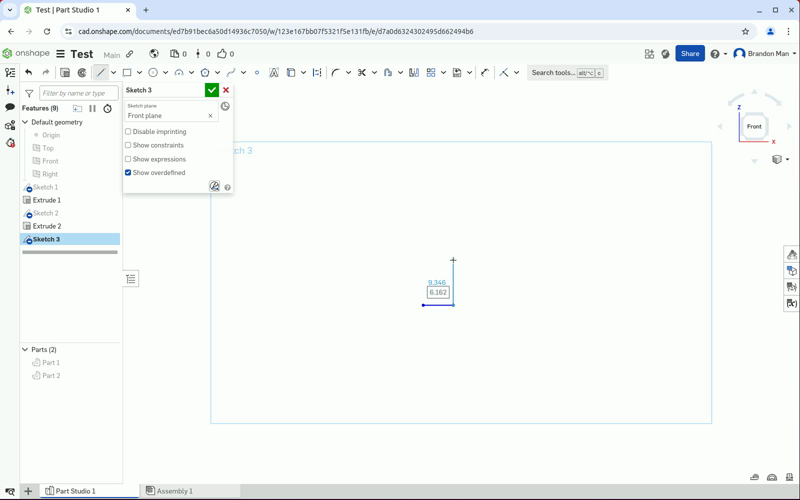
click(453, 259)
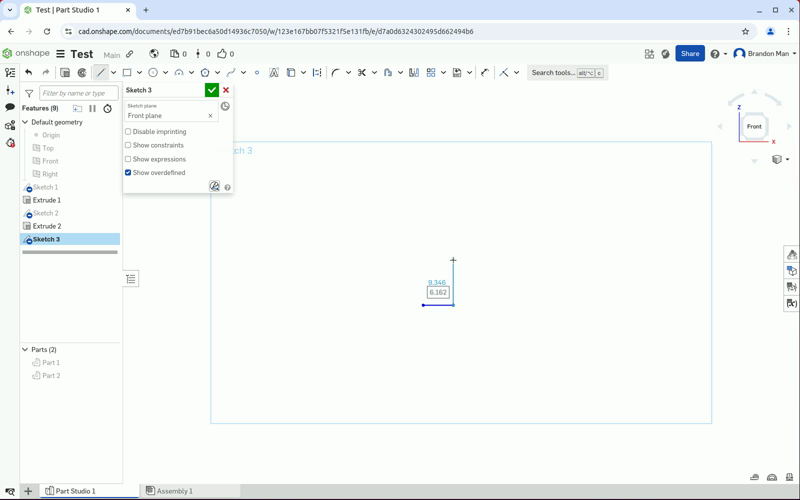
key_up(shift)
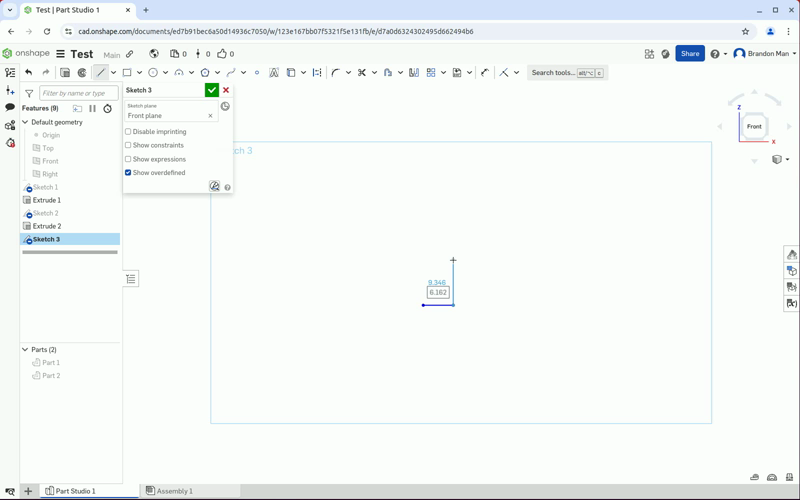
key_down(shift)
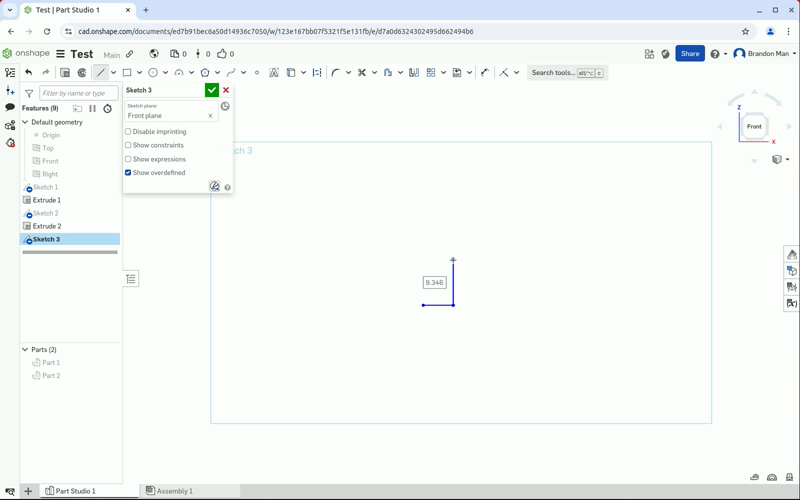
mouse_move(483, 259)
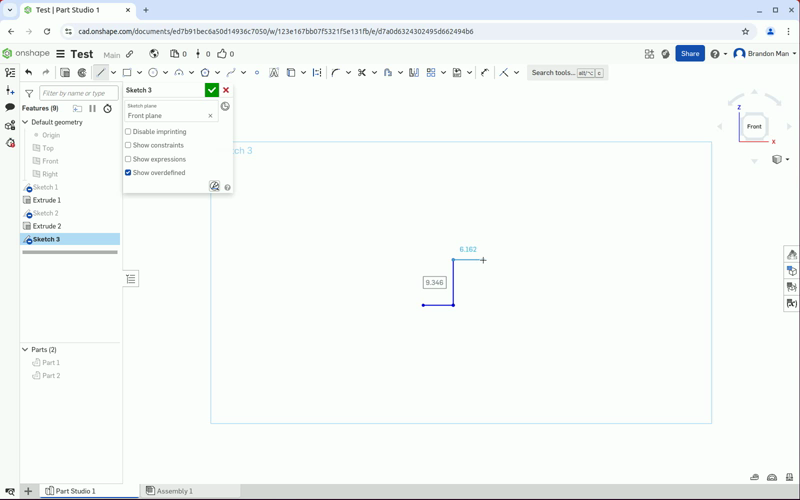
mouse_move(423, 259)
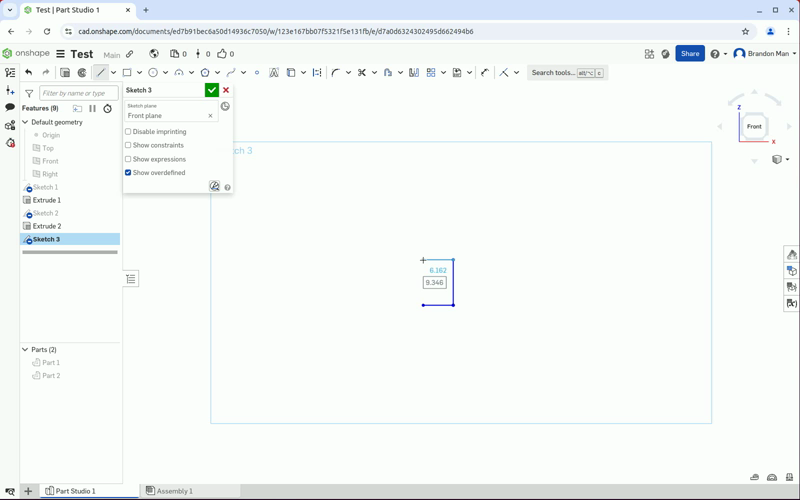
click(423, 259)
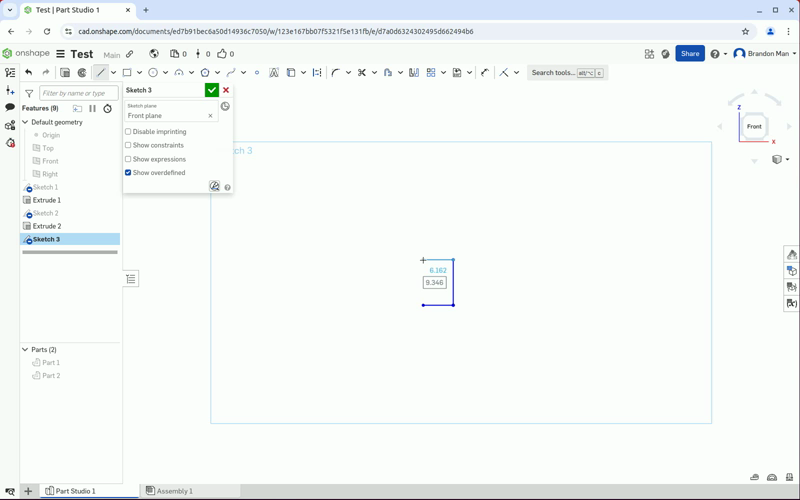
key_up(shift)
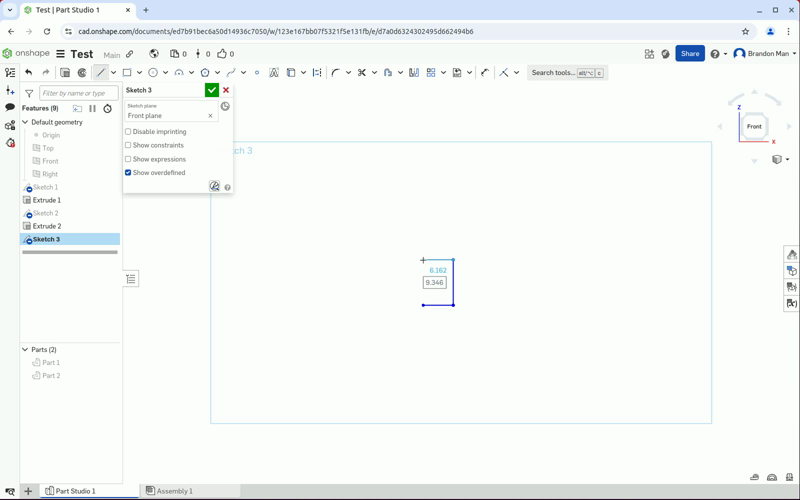
mouse_move(453, 259)
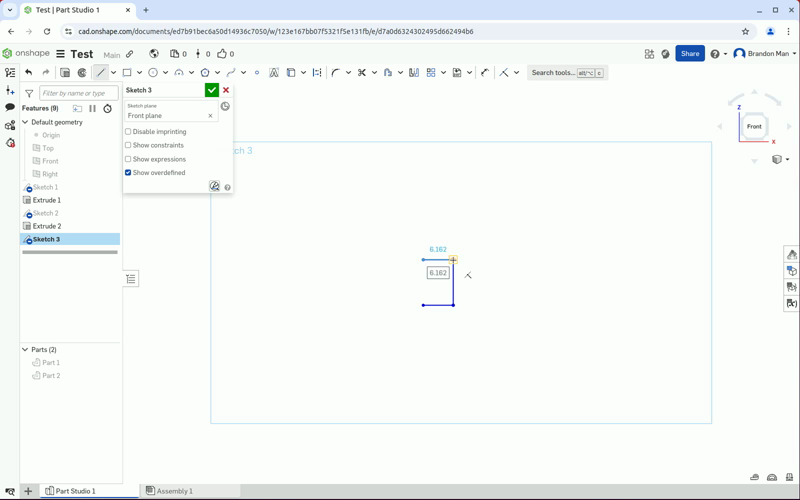
key_down(shift)
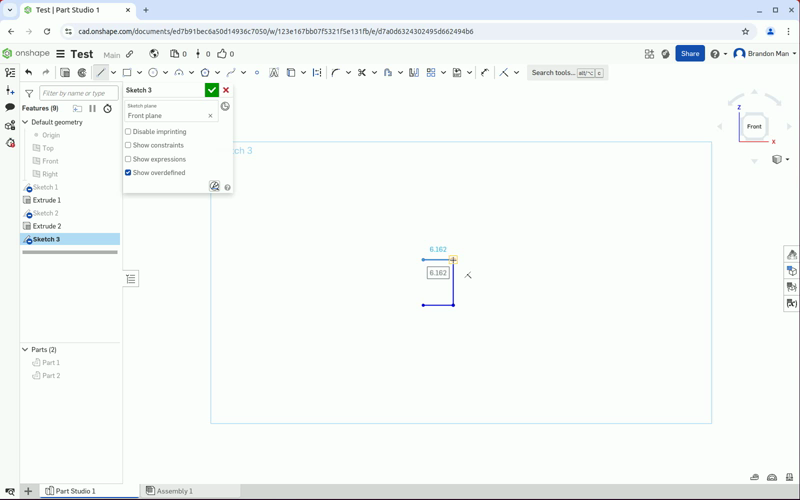
mouse_move(423, 305)
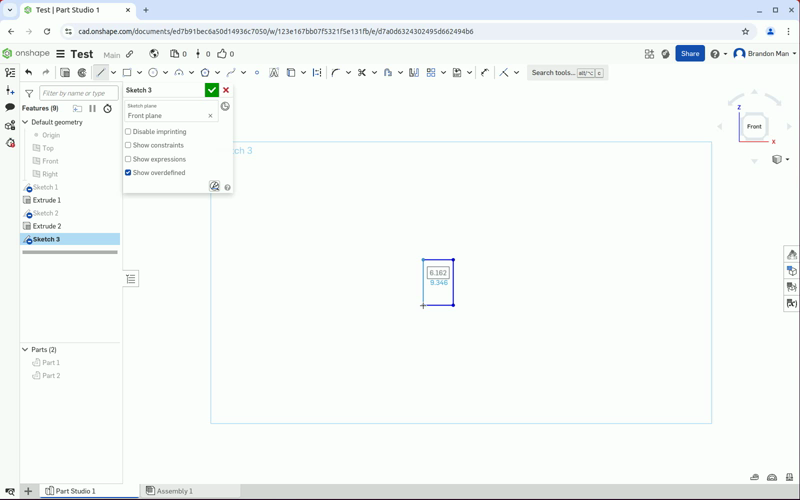
key_up(shift)
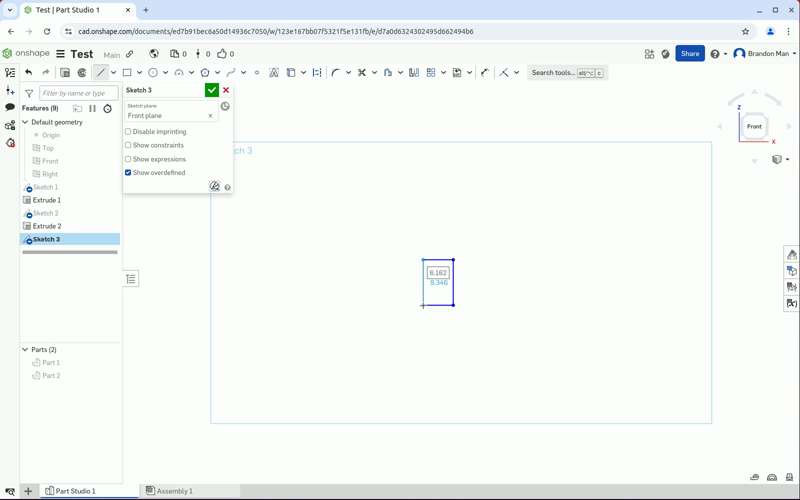
click(423, 305)
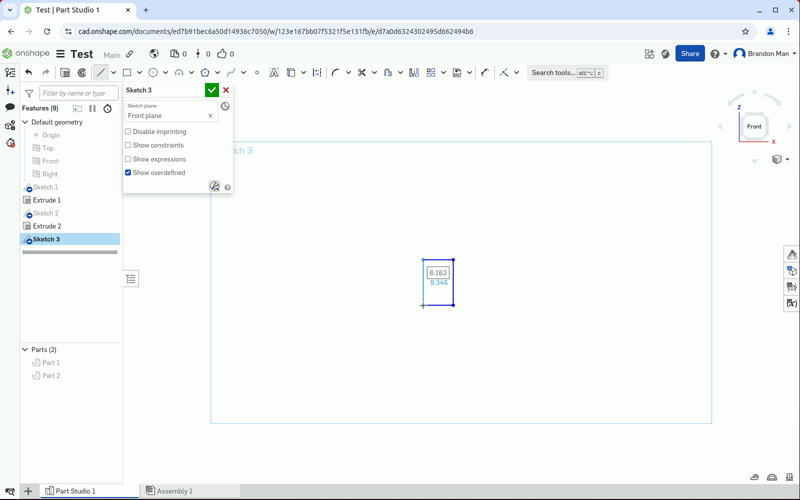
key(esc)
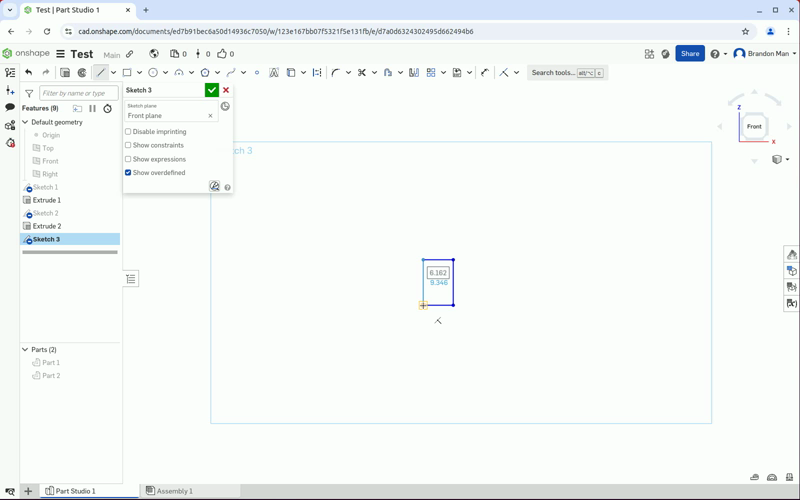
mouse_move(425, 299)
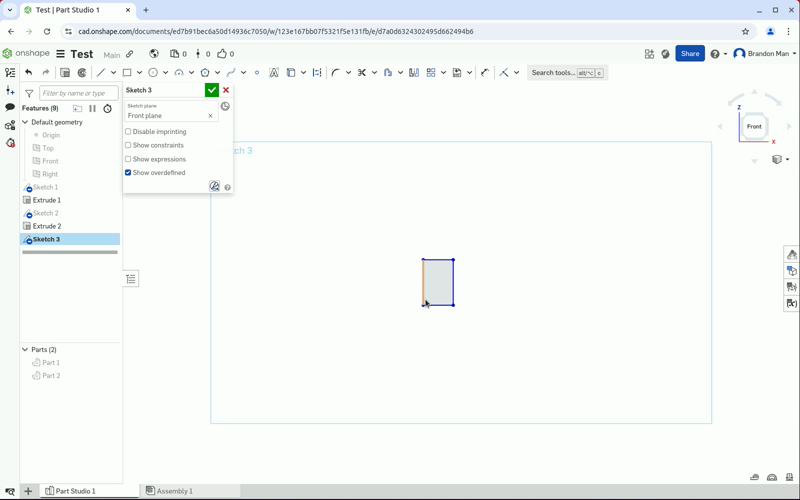
scroll(6)
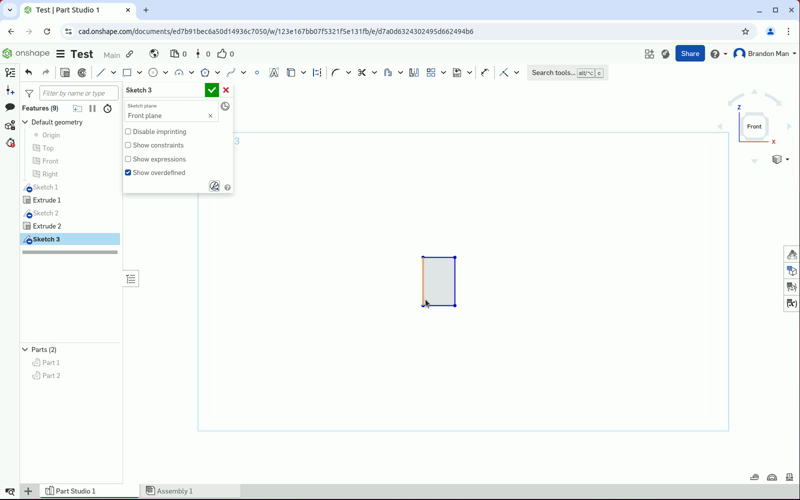
scroll(6)
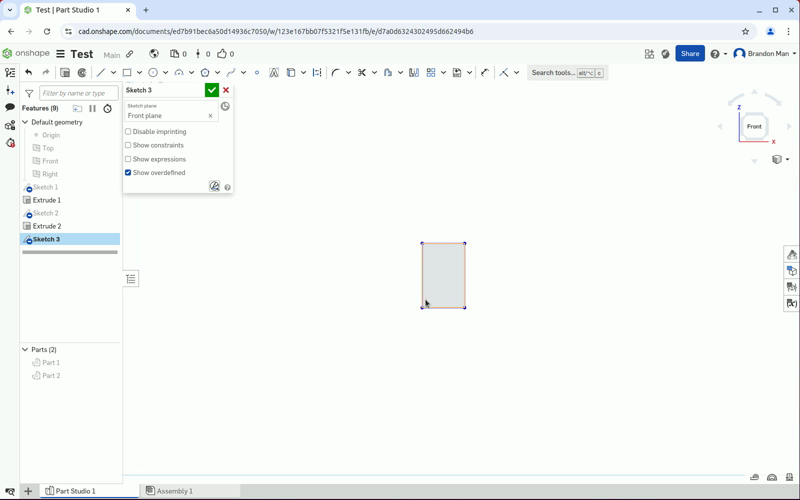
scroll(6)
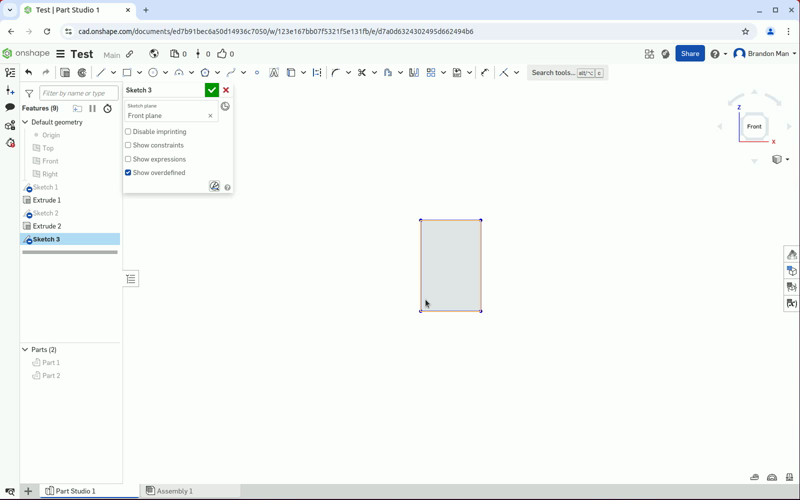
scroll(6)
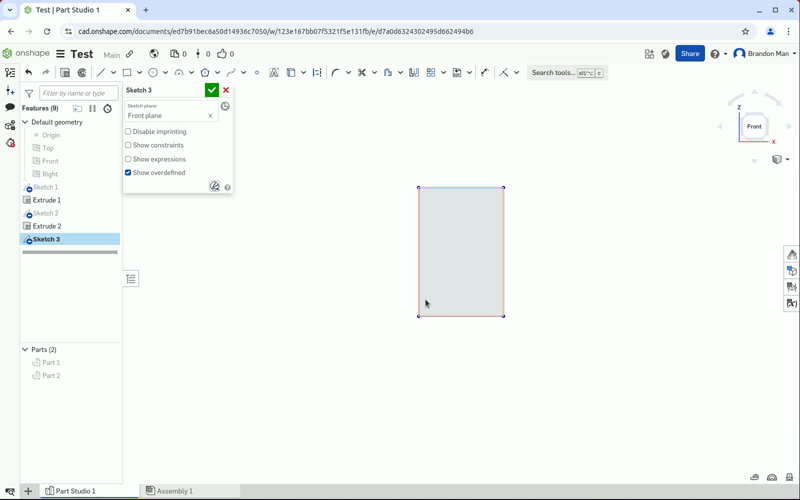
scroll(6)
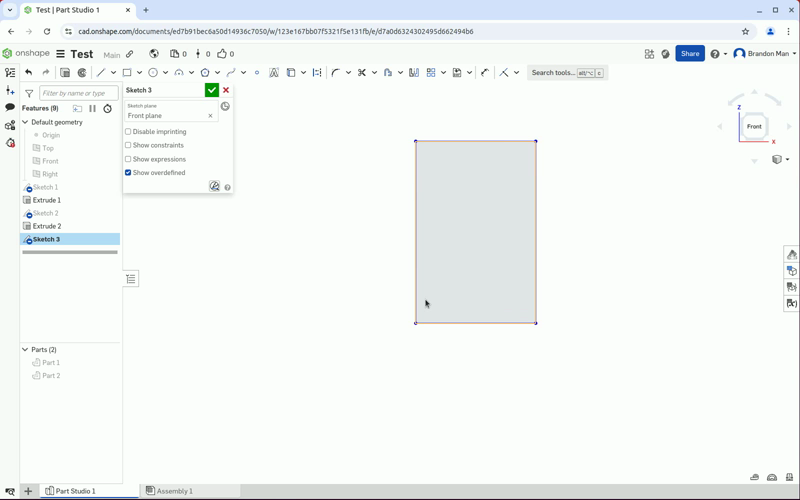
scroll(6)
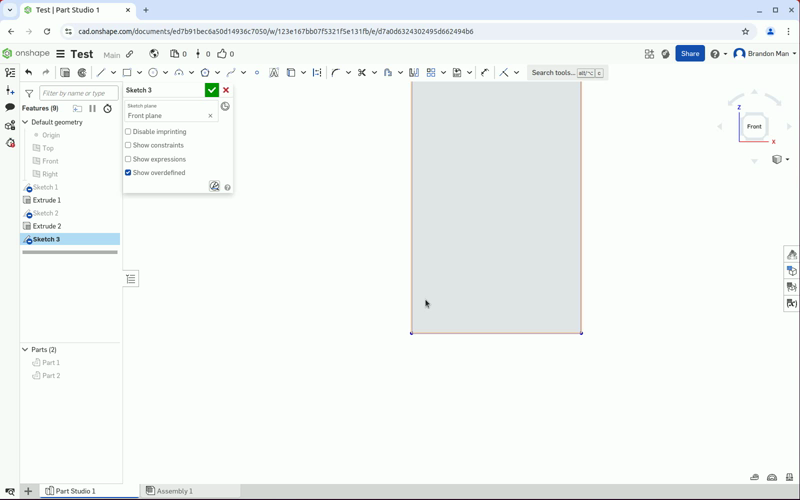
scroll(6)
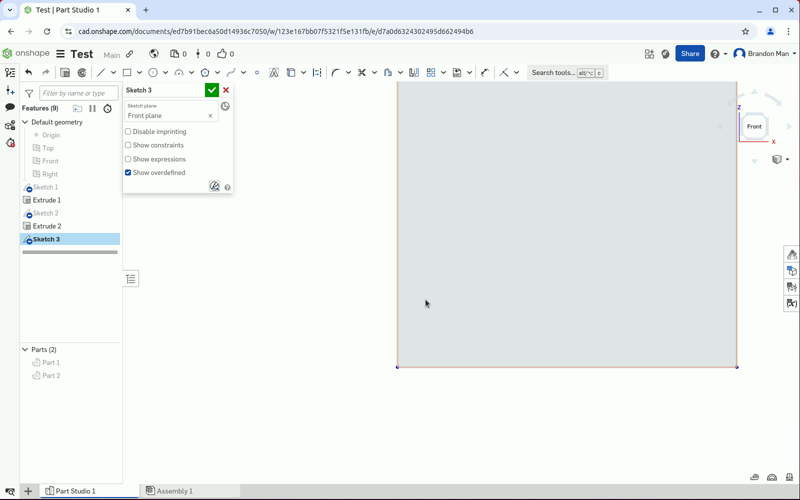
click(425, 299)
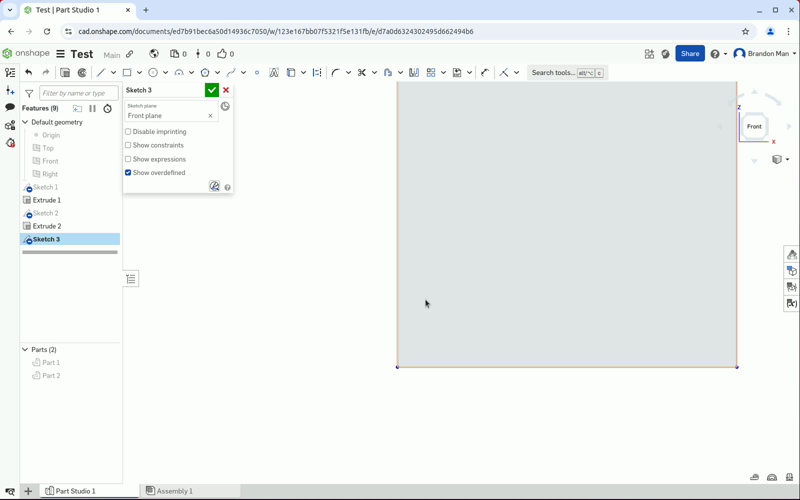
scroll(-6)
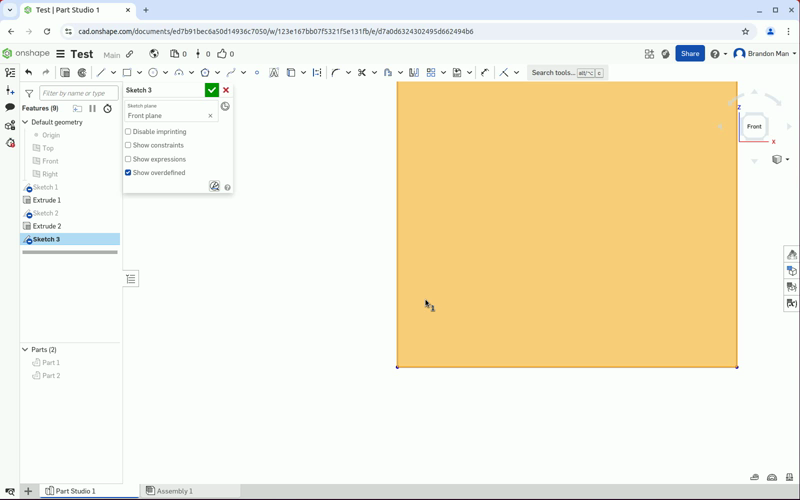
scroll(-6)
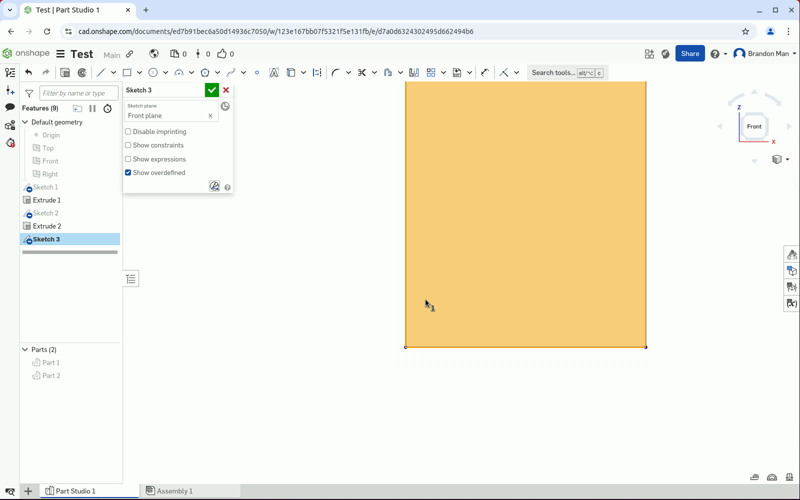
scroll(-6)
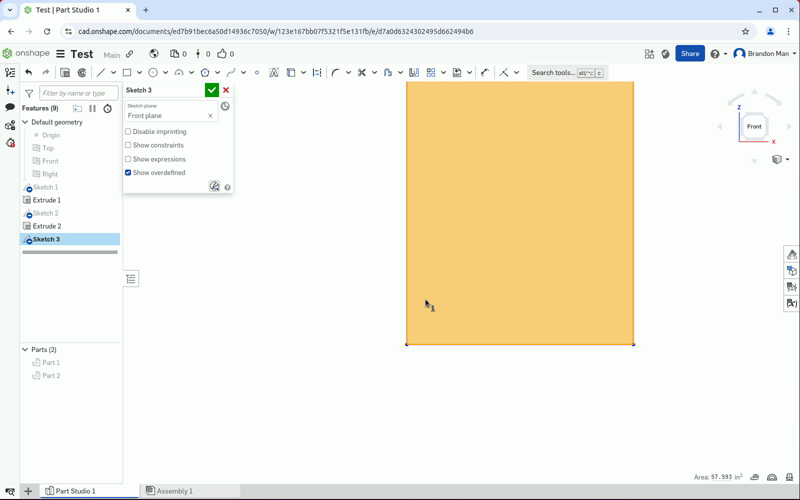
scroll(-6)
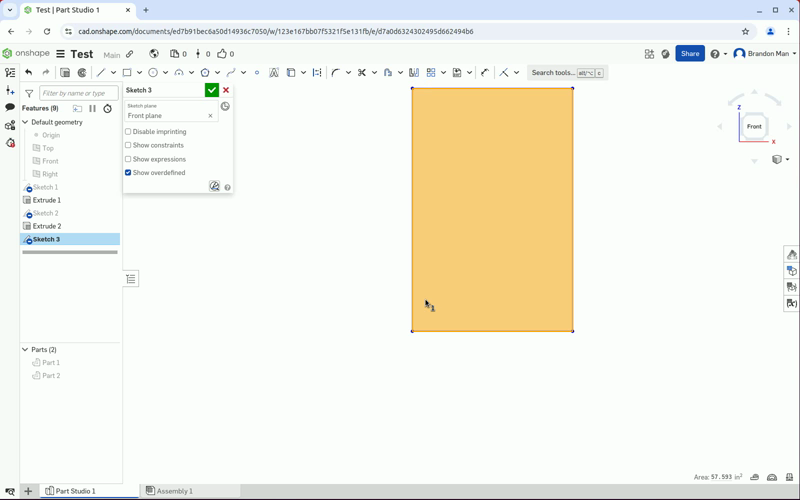
scroll(-6)
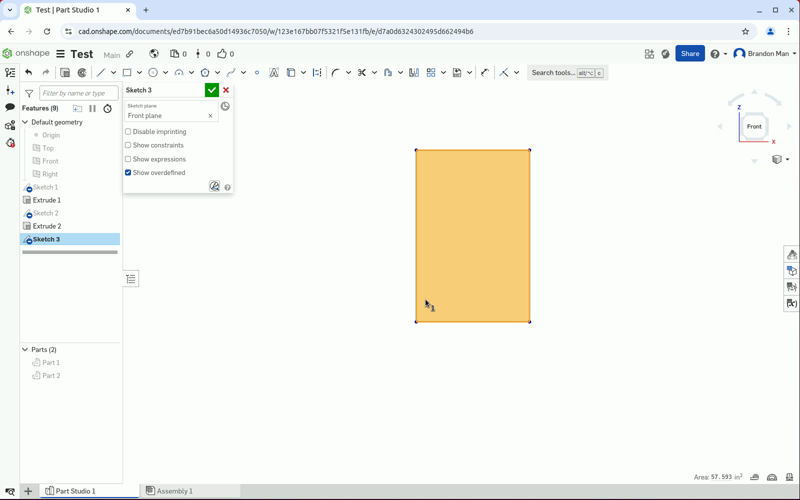
scroll(-6)
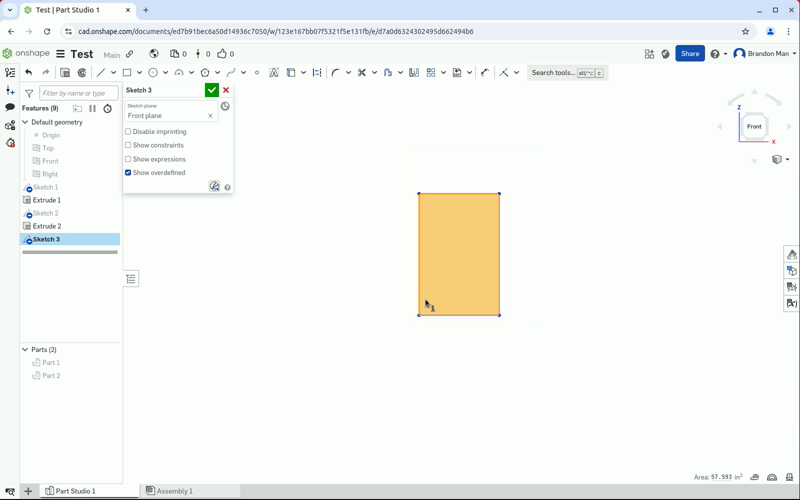
scroll(-6)
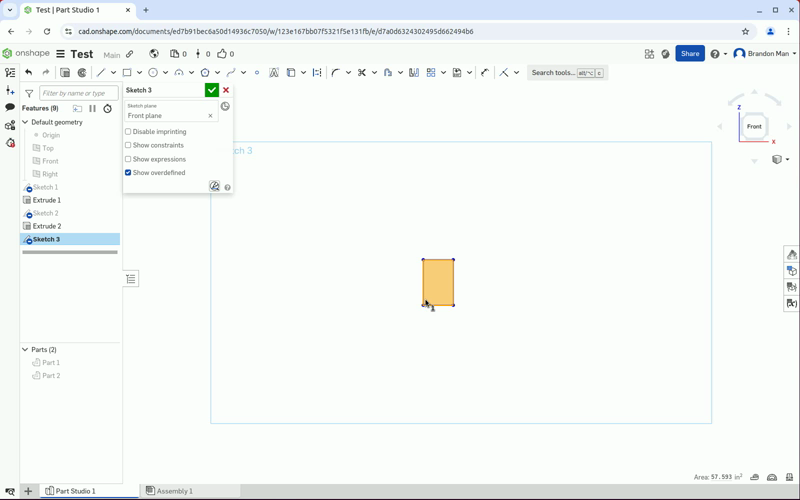
mouse_move(73, 352)
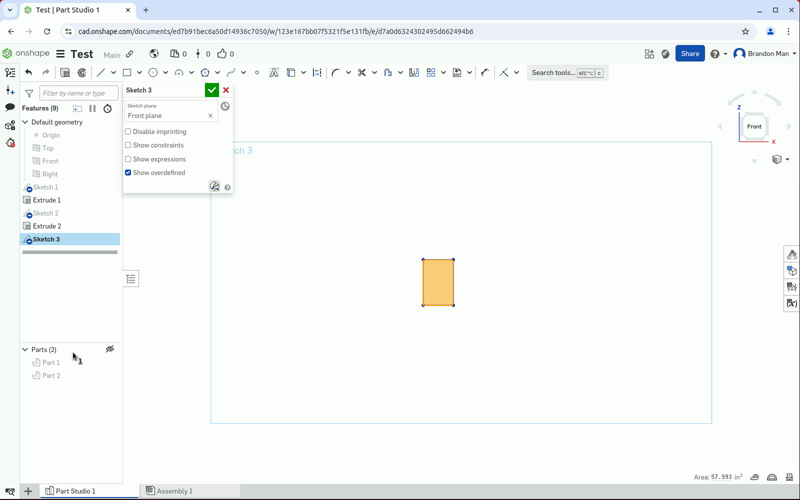
key(shift+y)
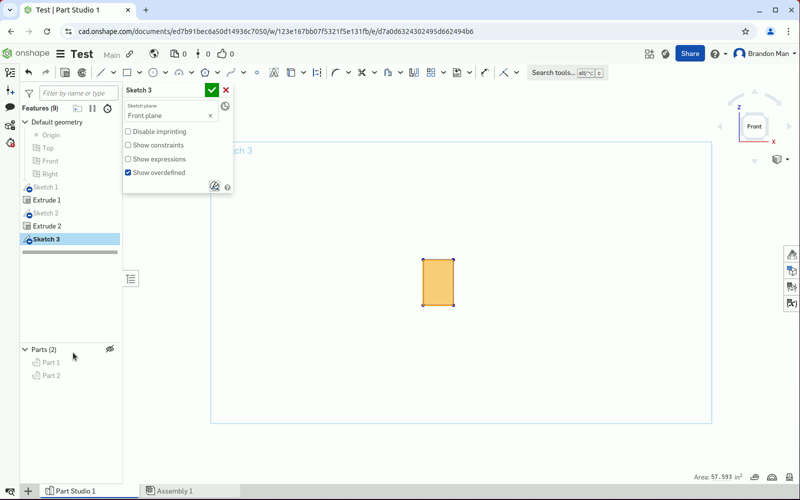
key(shift+e)
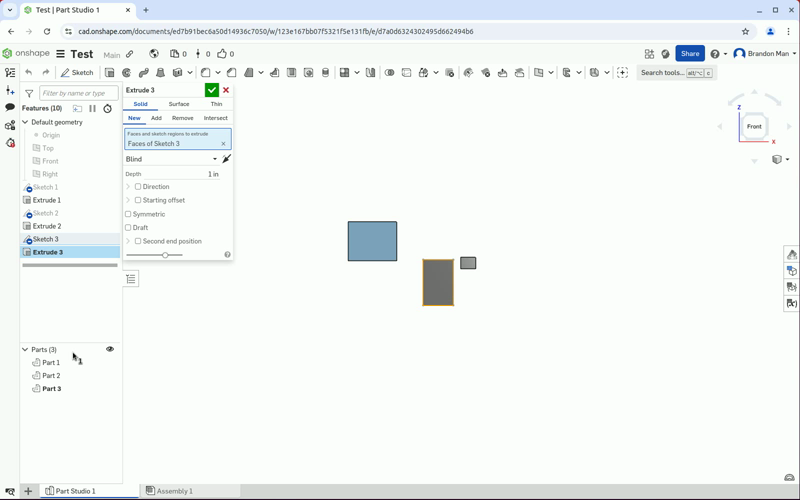
mouse_move(143, 106)
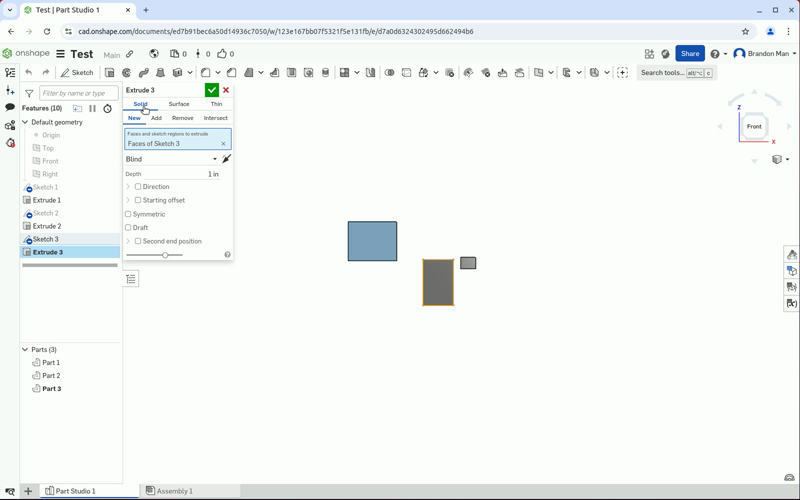
click(143, 106)
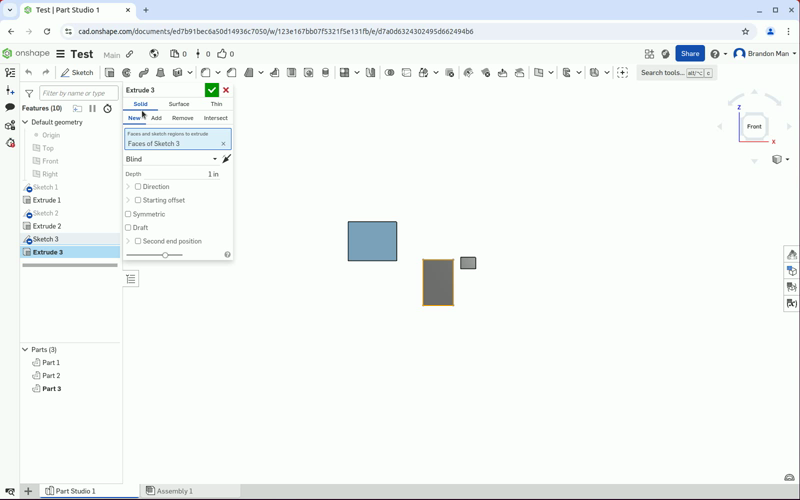
mouse_move(137, 120)
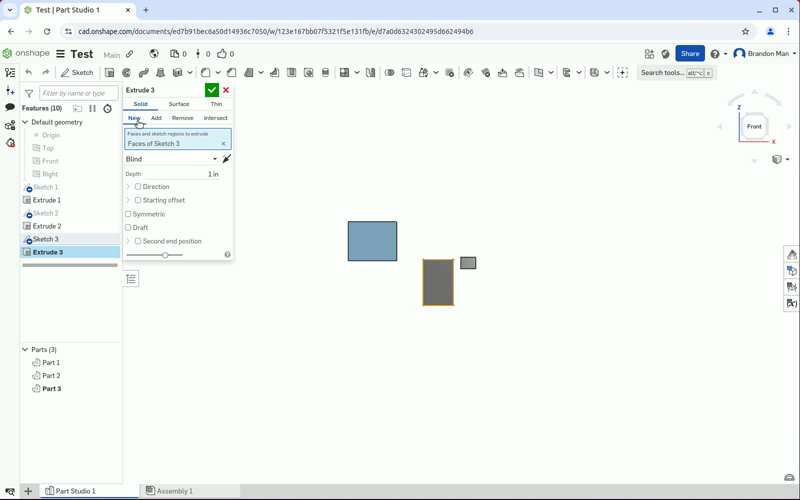
click(137, 120)
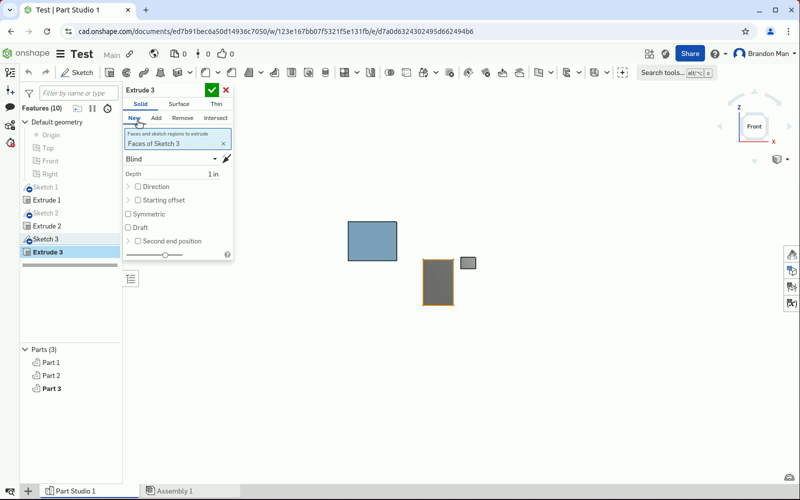
key(tab, 4)
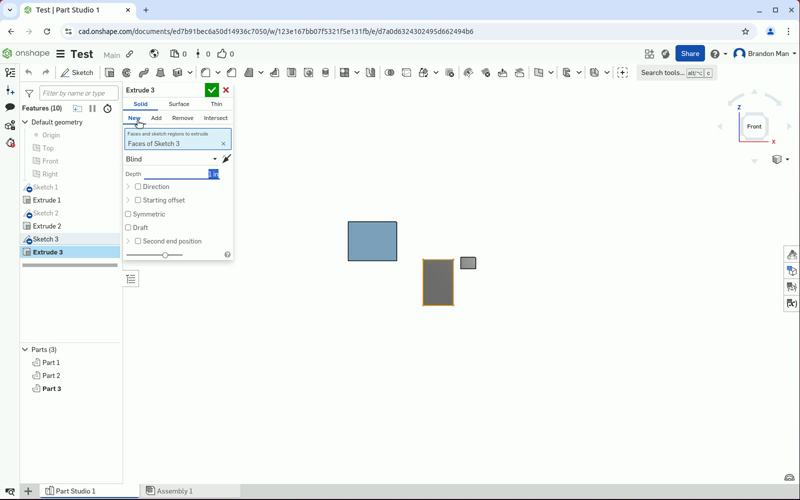
text(4.333)
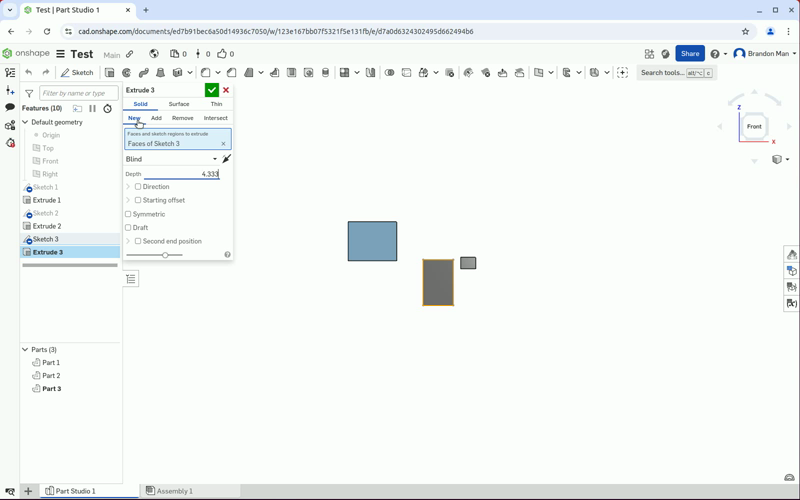
key(enter)
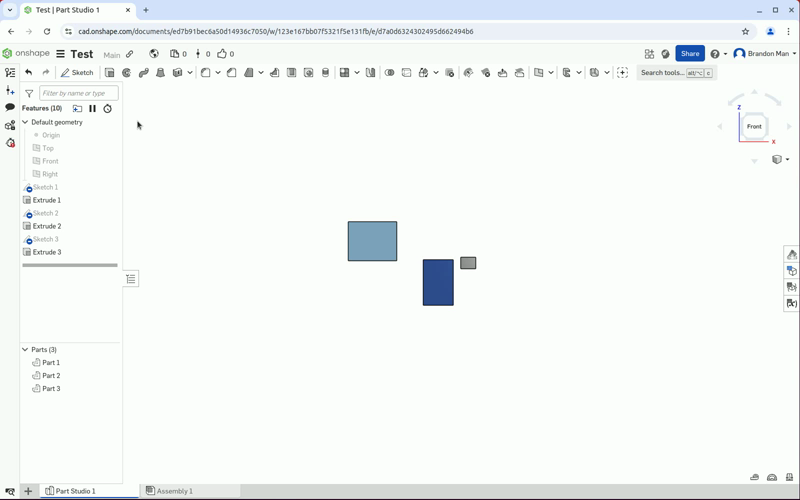
key(shift+h)
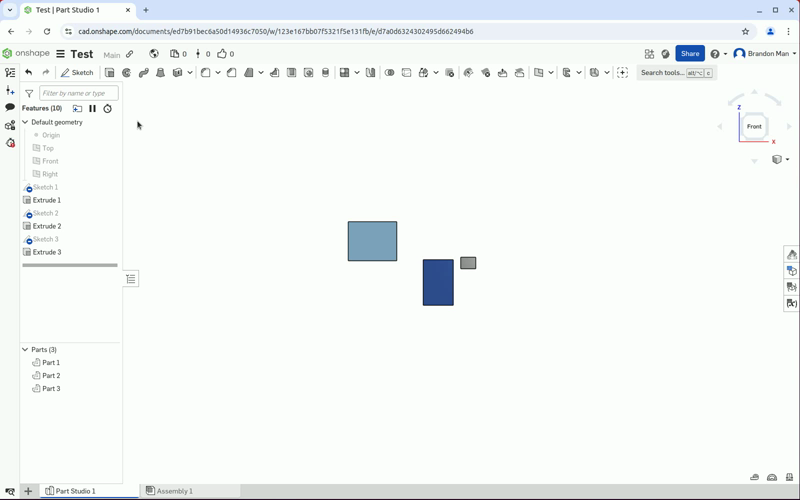
key(shift+h)
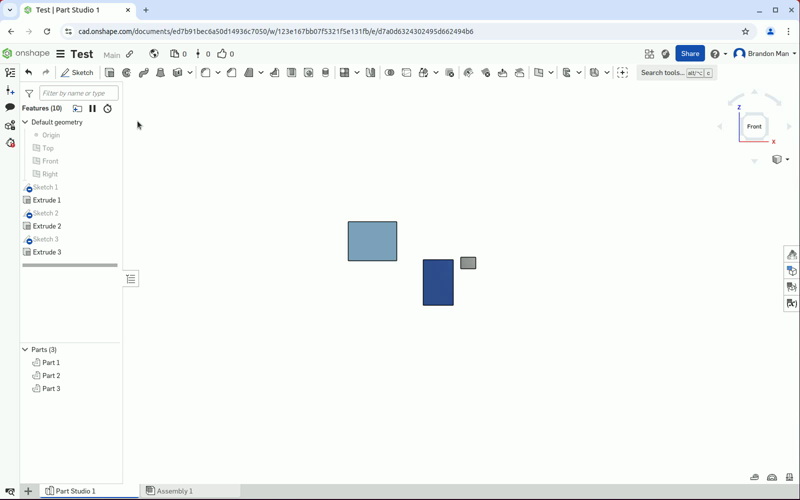
key(shift+7)
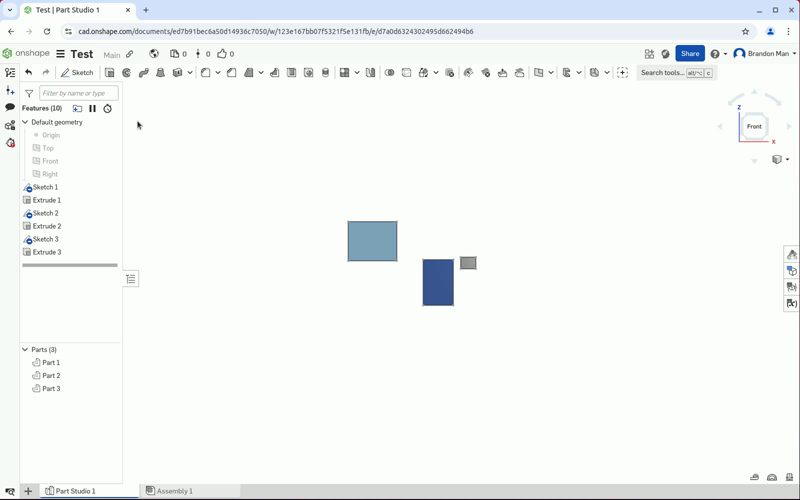
key(left, 2)
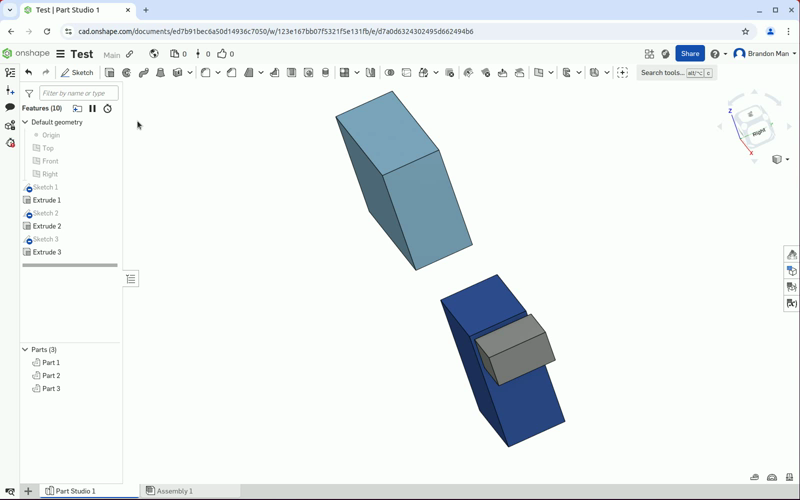
key(down, 2)
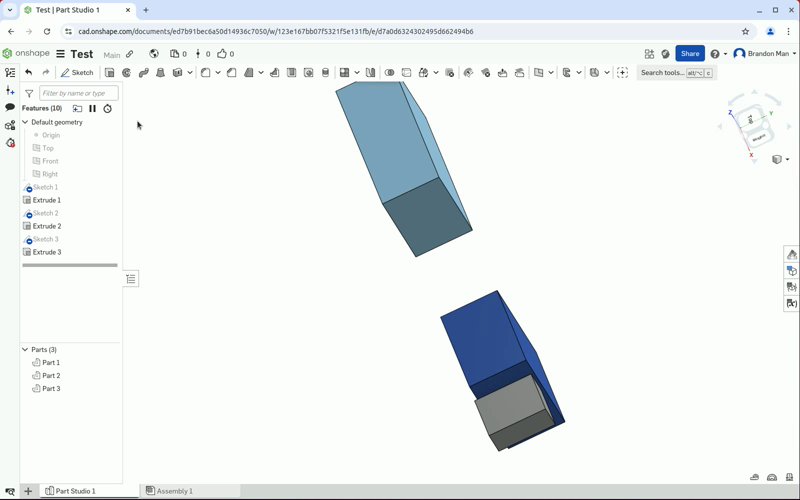
key(up, 2)
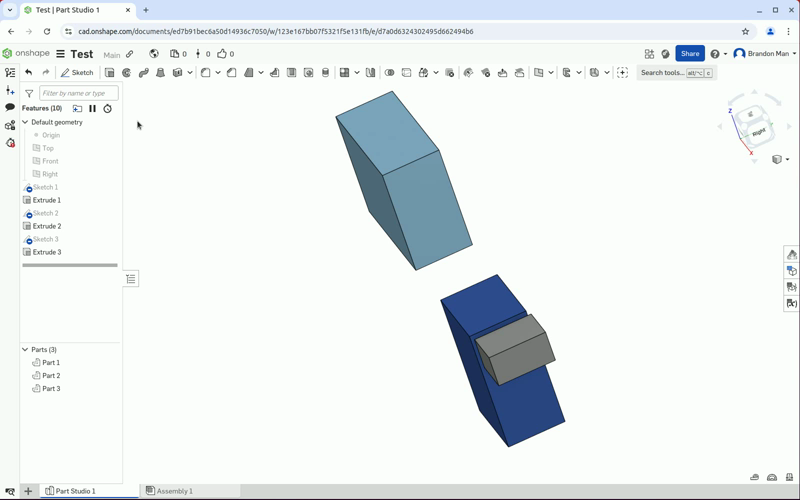
key(right, 2)
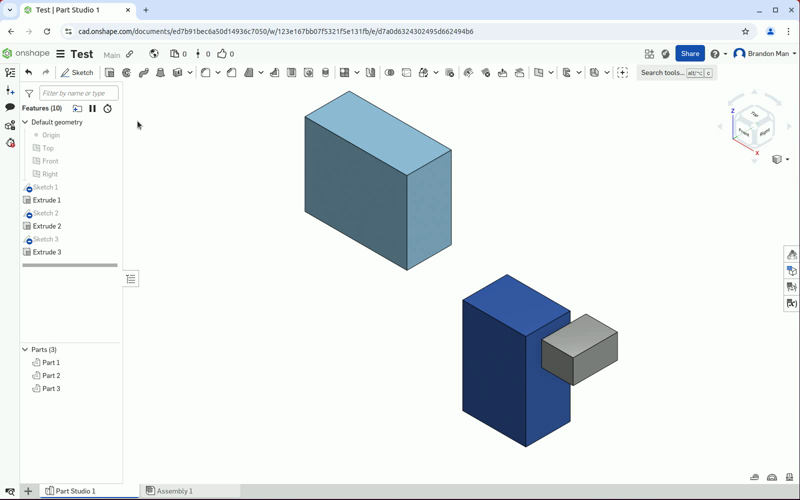
mouse_move(73, 189)
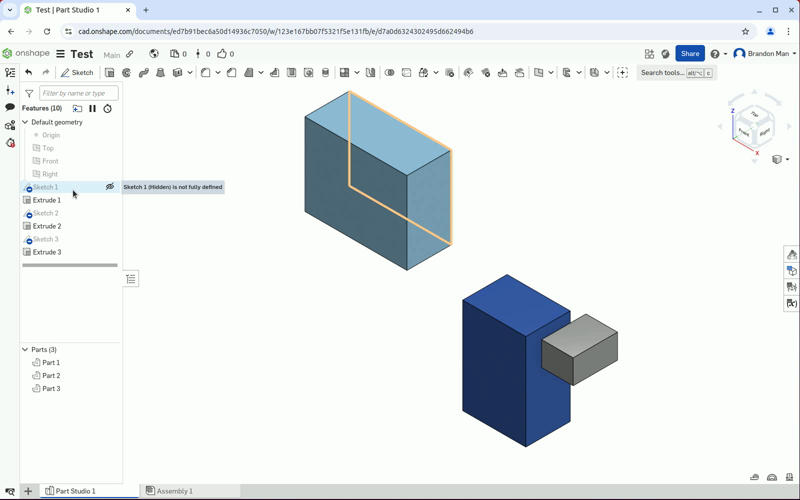
click(73, 189)